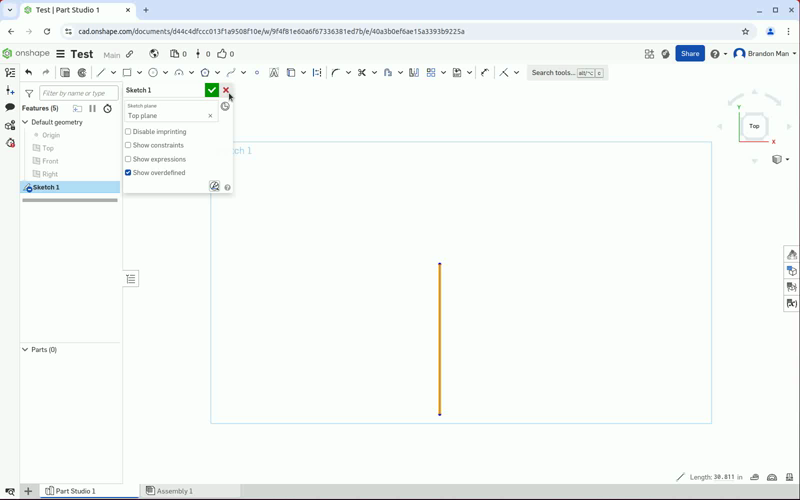
key(shift+h)
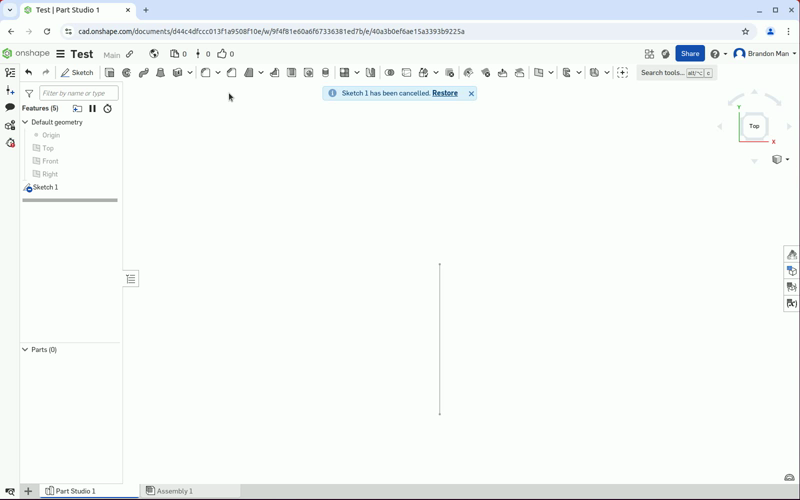
mouse_move(73, 352)
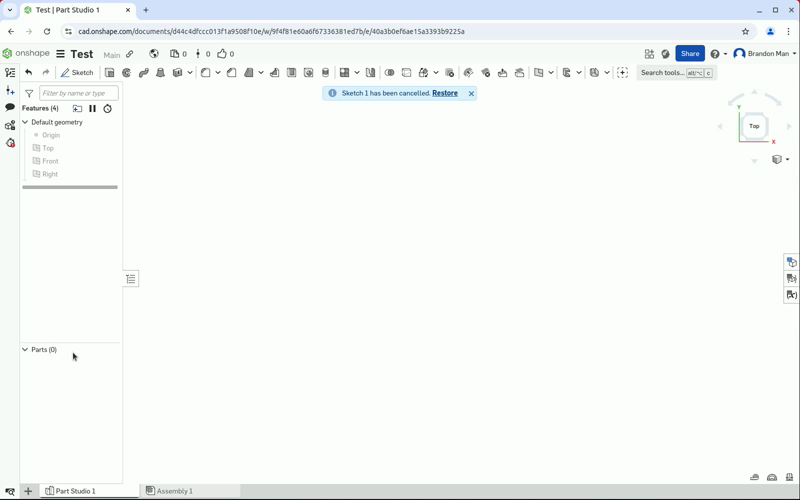
key(y)
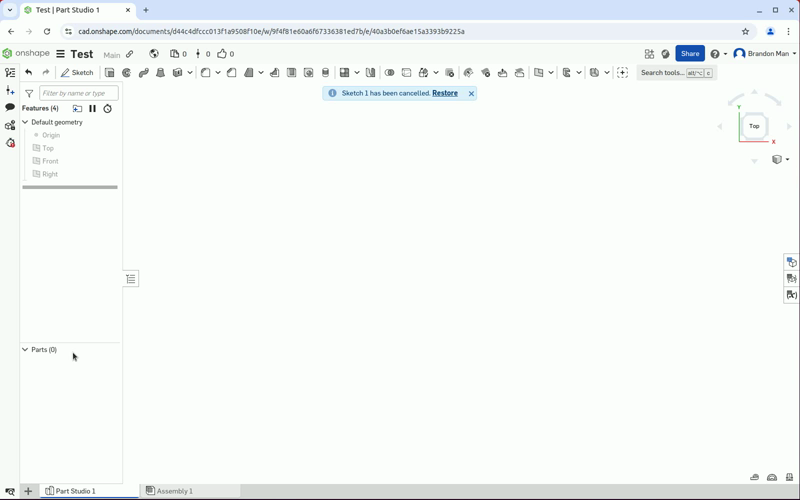
key(shift+p)
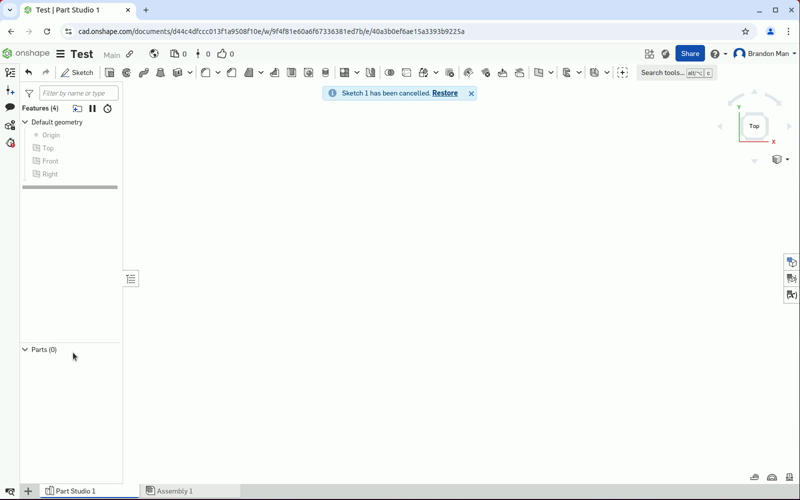
key(space)
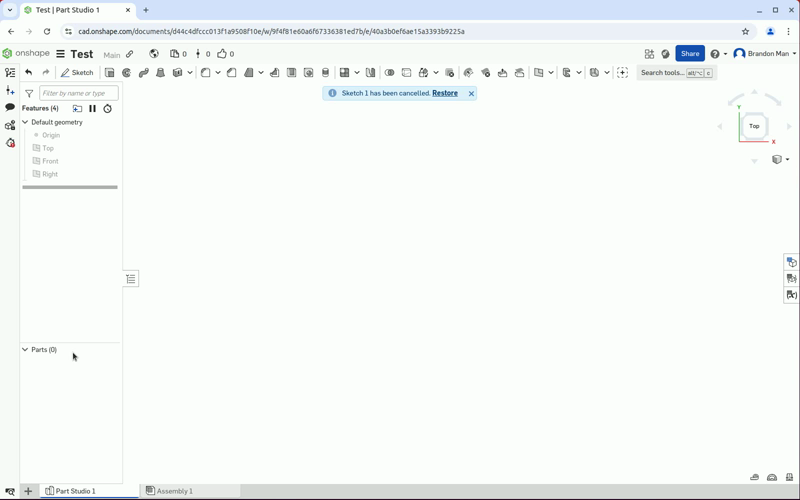
key_down(shift)
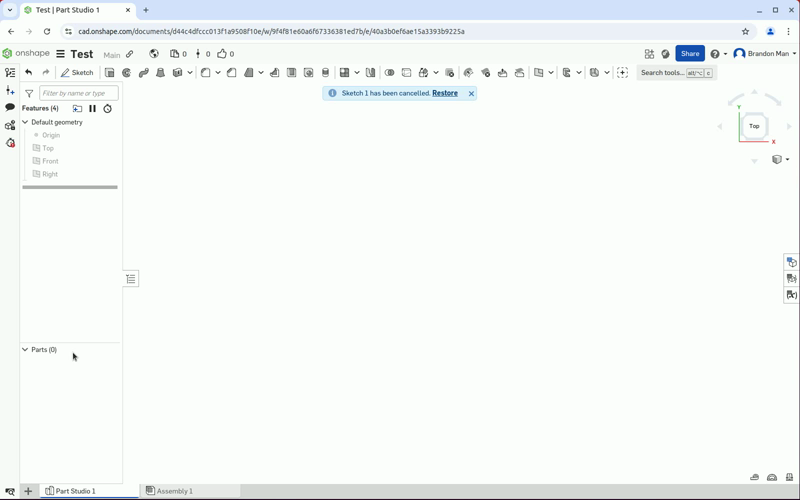
key(up)
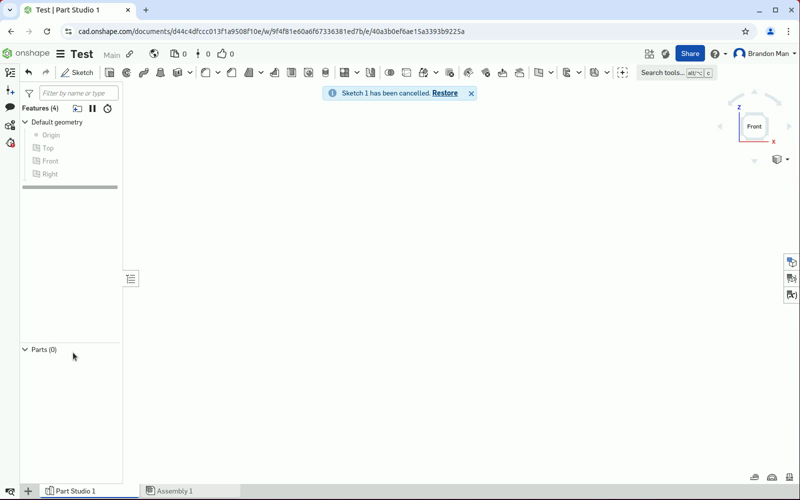
key_up(shift)
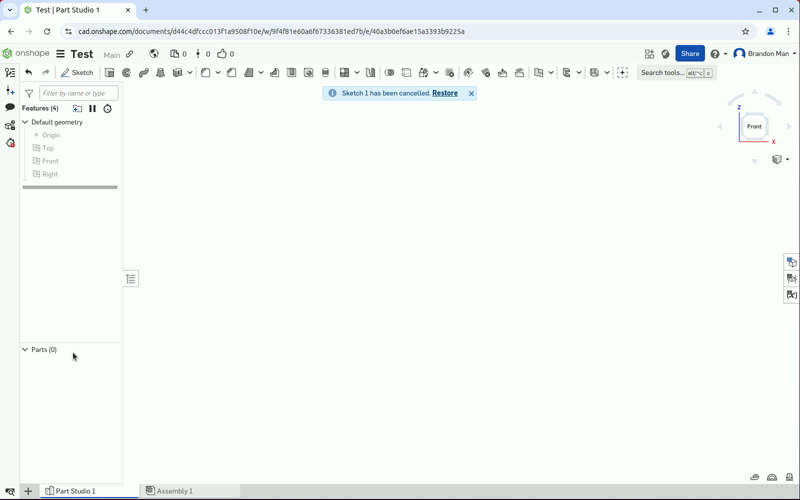
mouse_move(73, 352)
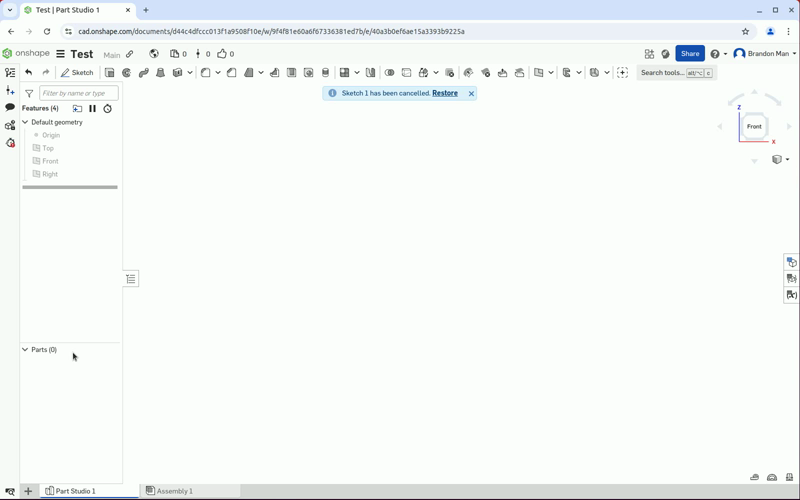
key(shift+y)
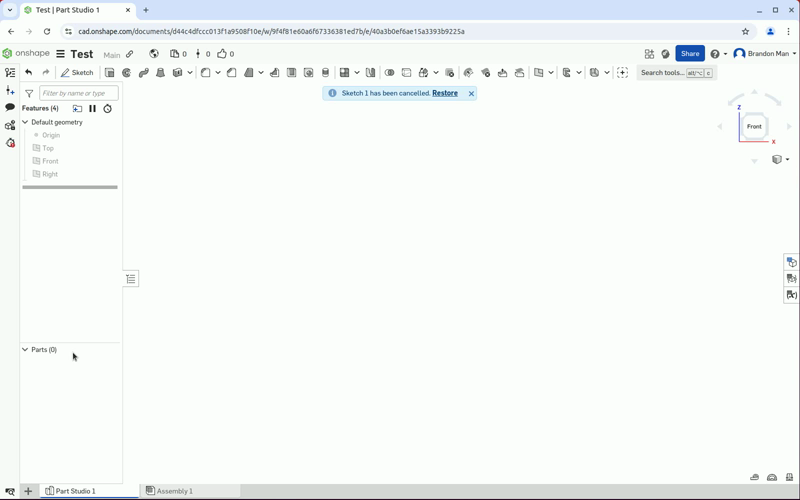
key(shift+s)
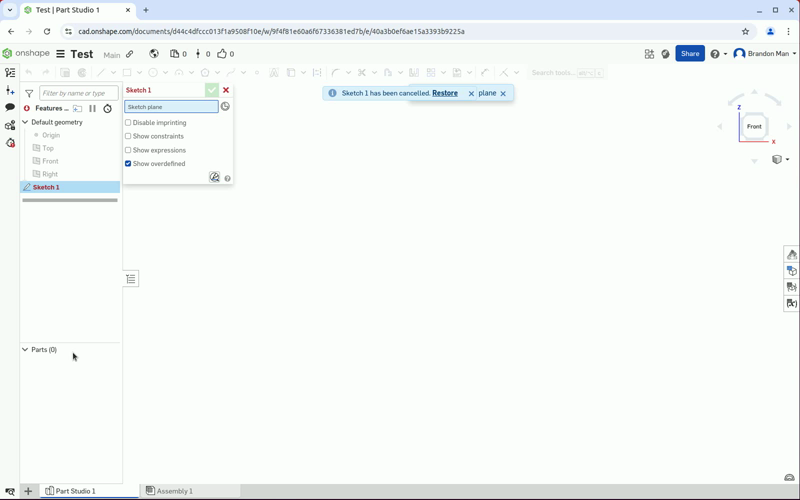
mouse_move(73, 163)
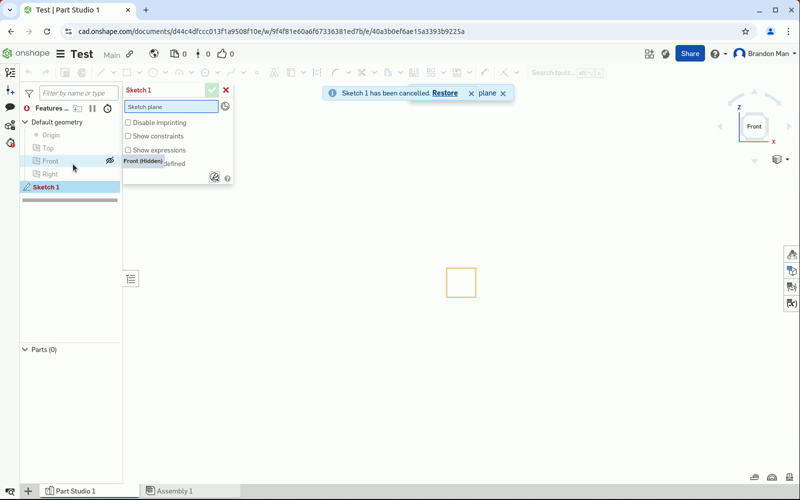
click(73, 163)
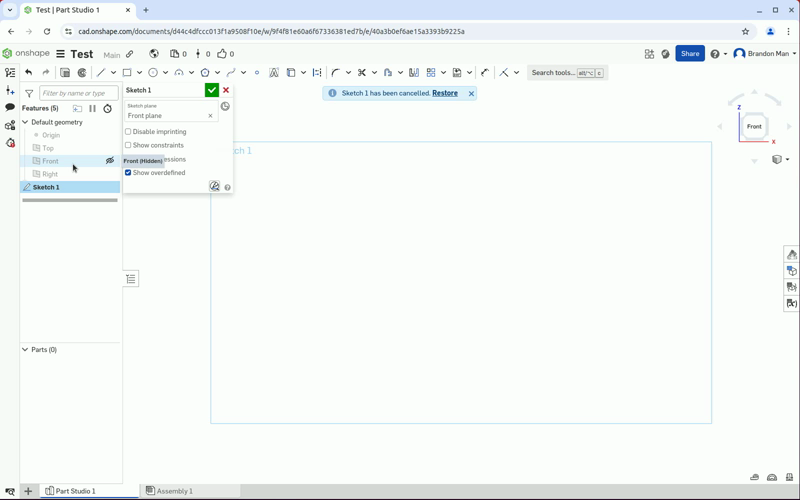
mouse_move(73, 352)
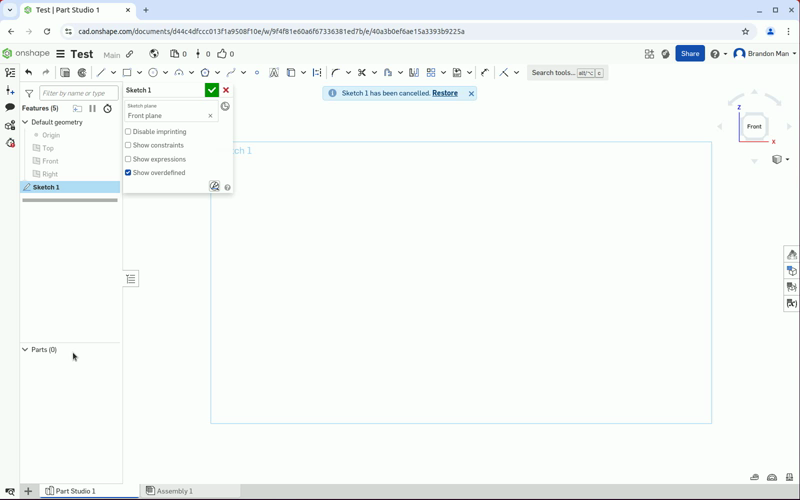
key(y)
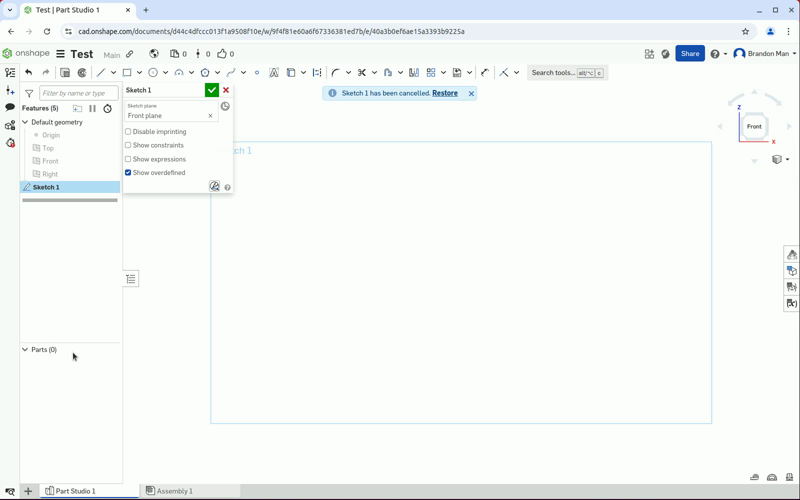
key(l)
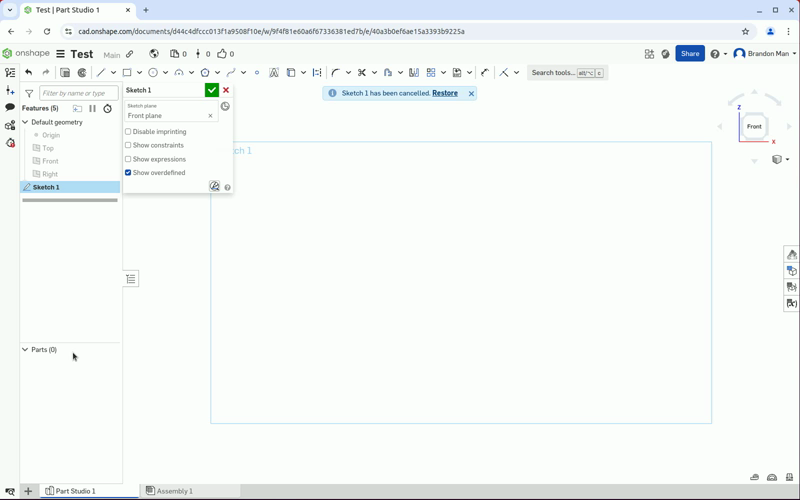
key_down(shift)
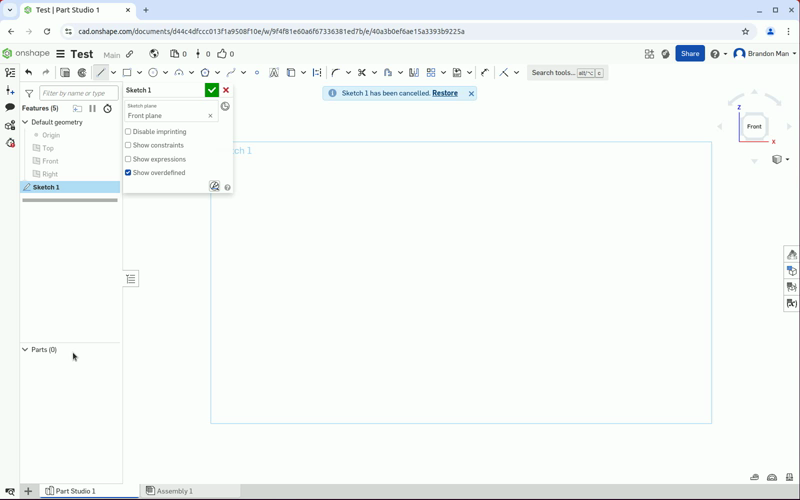
mouse_move(493, 288)
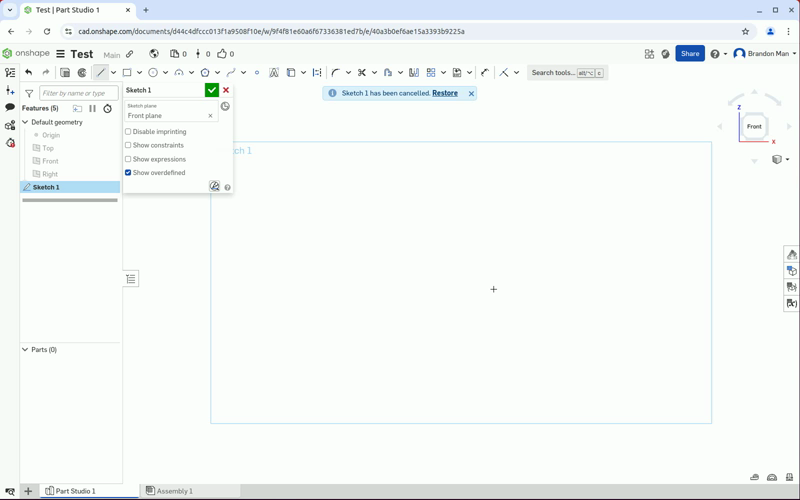
click(493, 288)
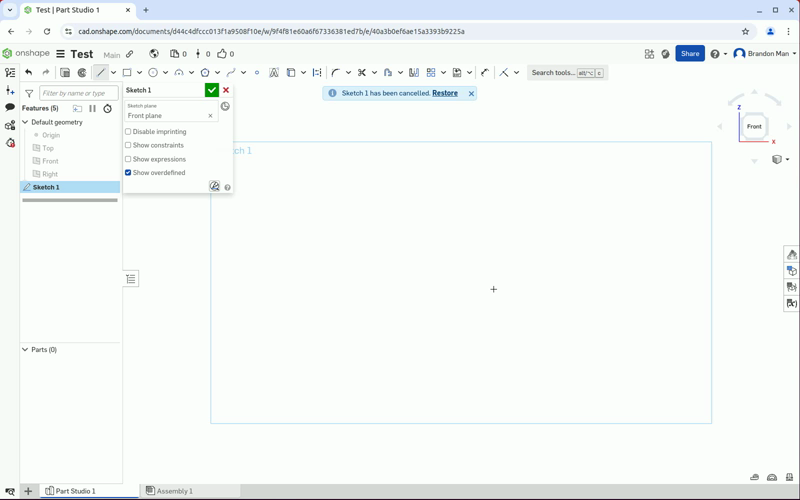
key_up(shift)
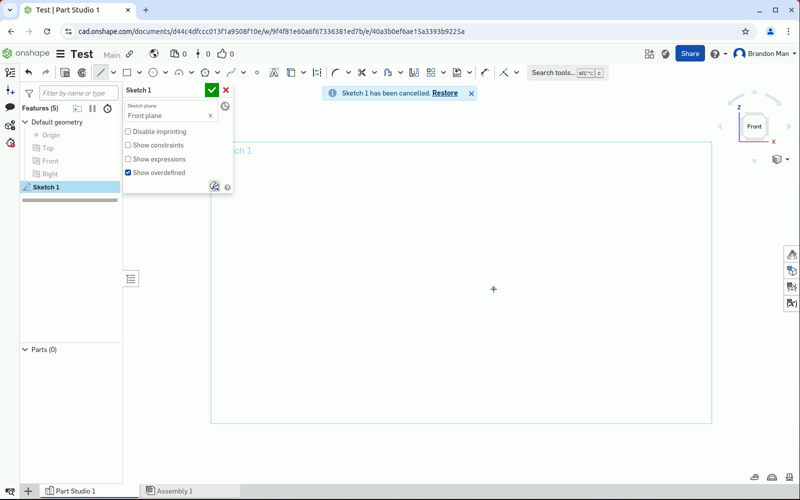
key_down(shift)
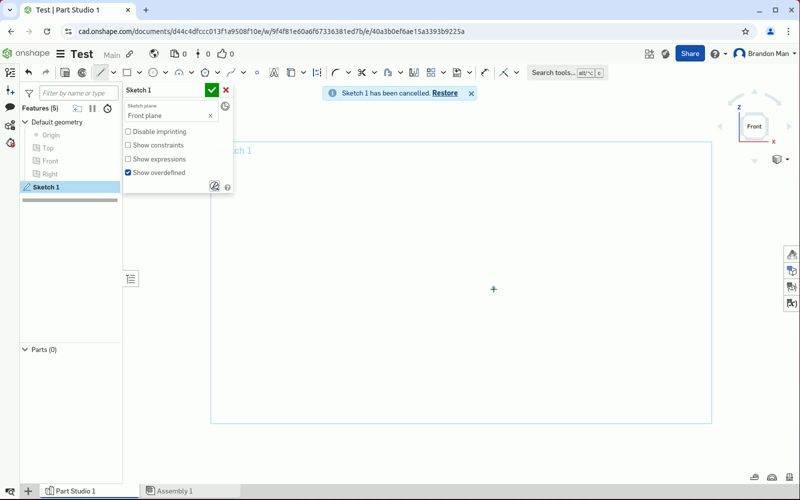
mouse_move(523, 288)
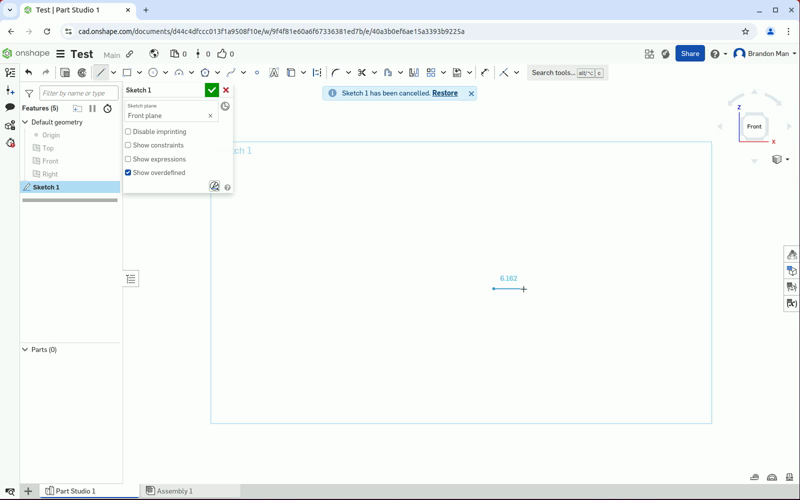
mouse_move(511, 288)
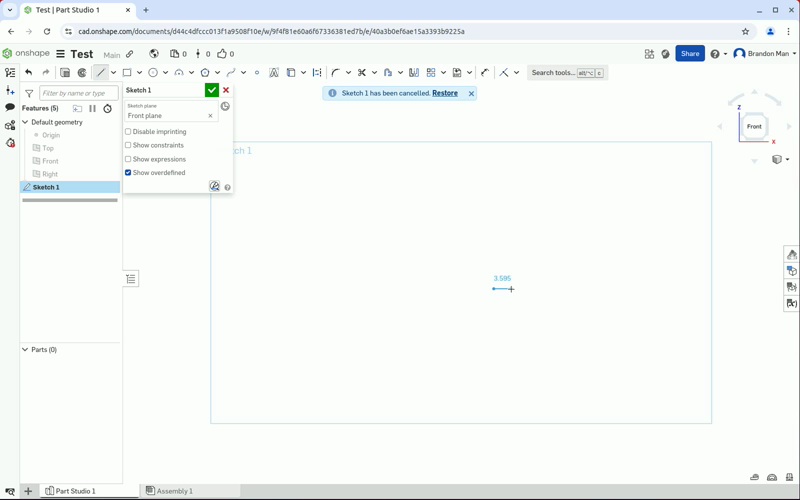
click(511, 288)
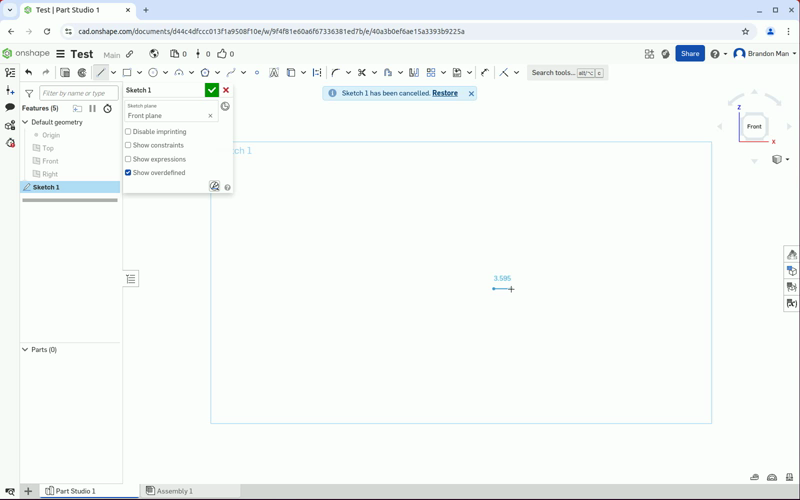
key_up(shift)
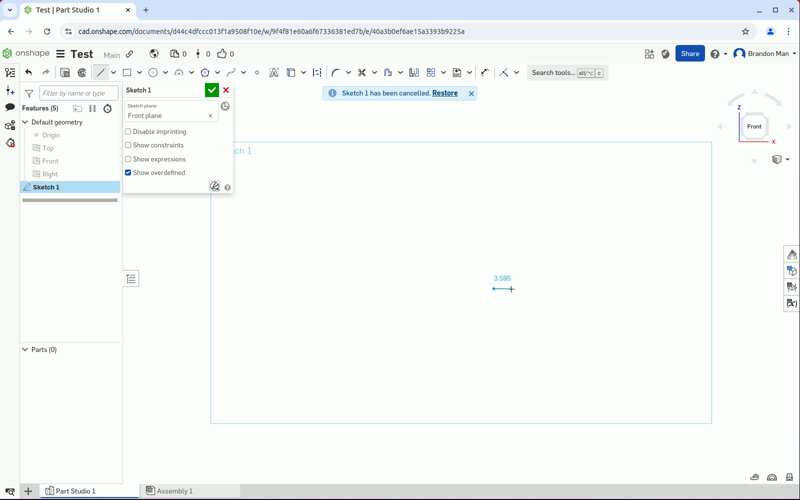
key_down(shift)
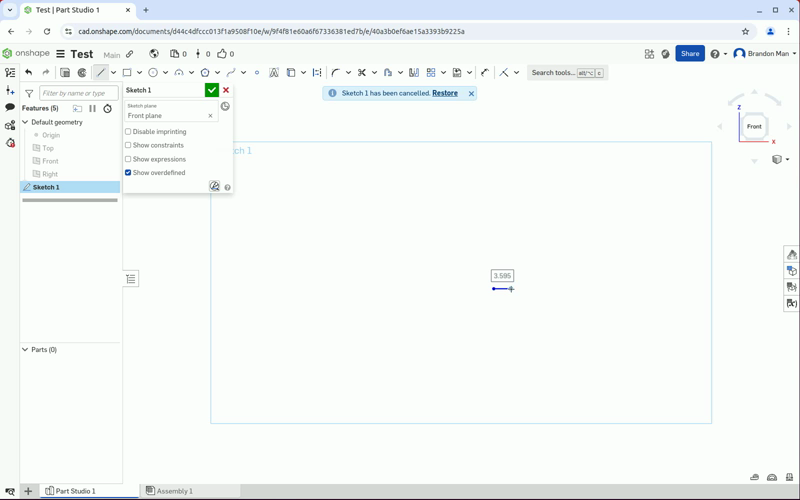
mouse_move(573, 266)
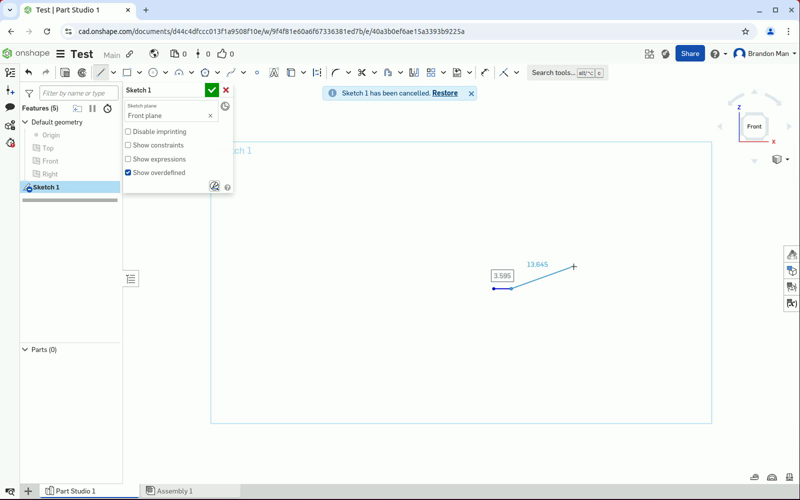
click(573, 266)
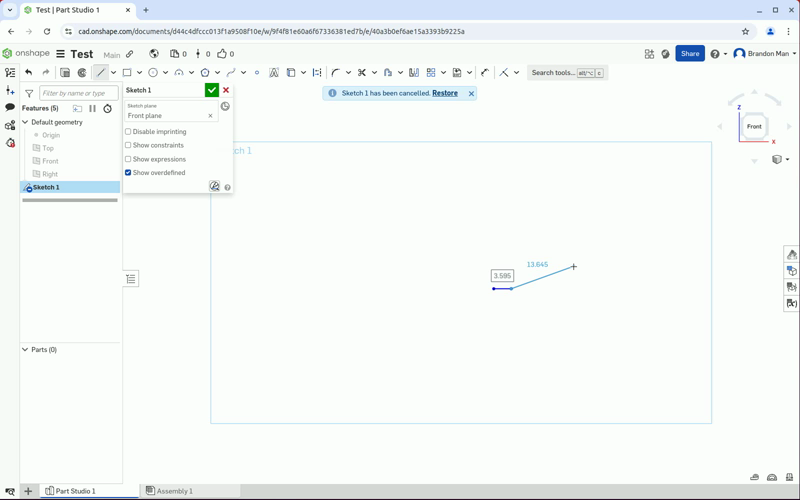
key_up(shift)
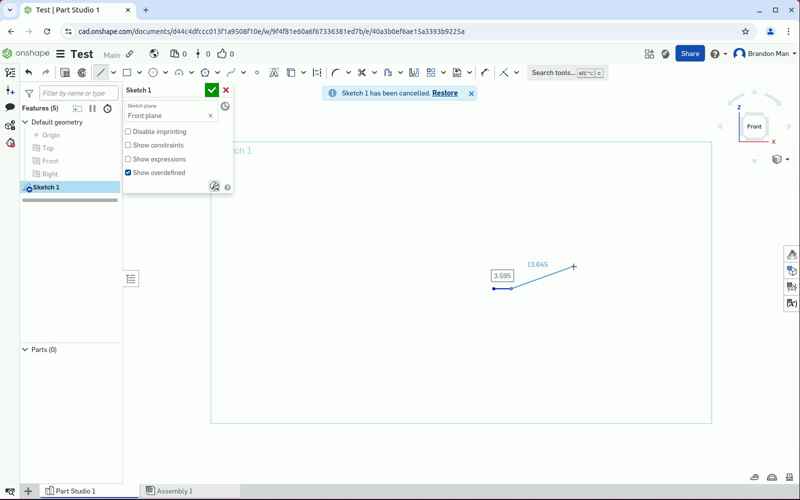
key_down(shift)
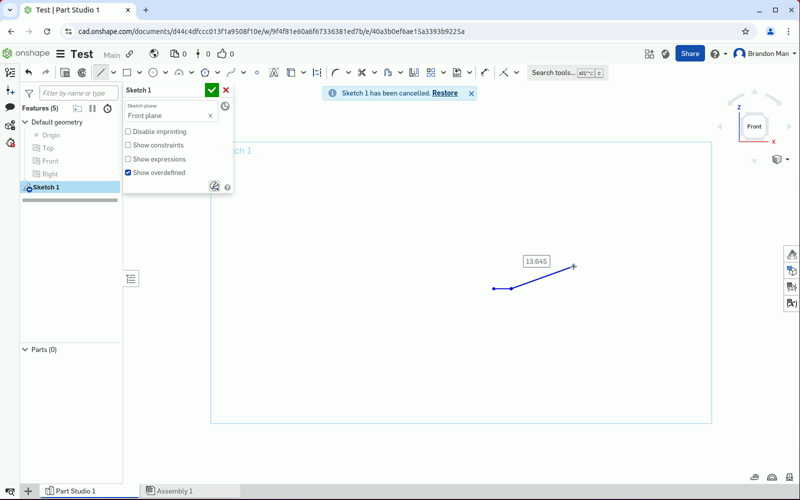
mouse_move(589, 266)
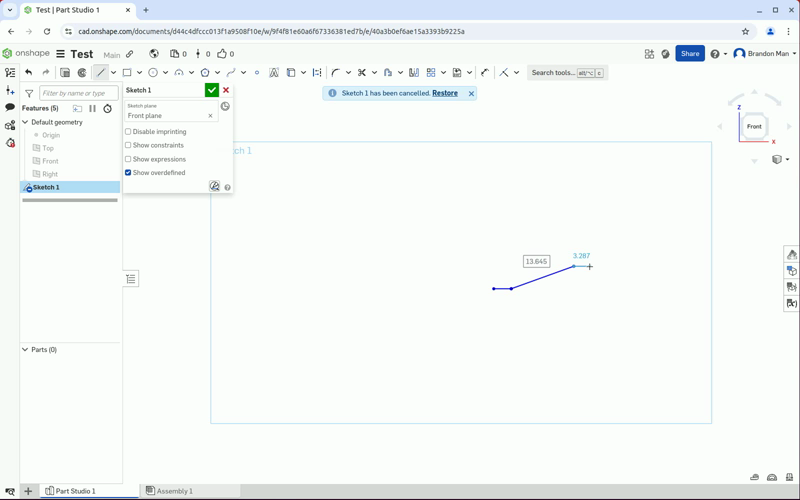
mouse_move(569, 254)
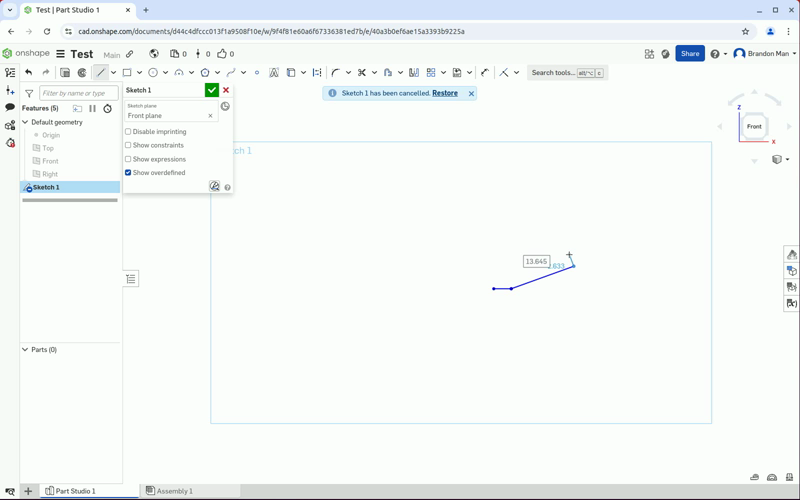
click(569, 254)
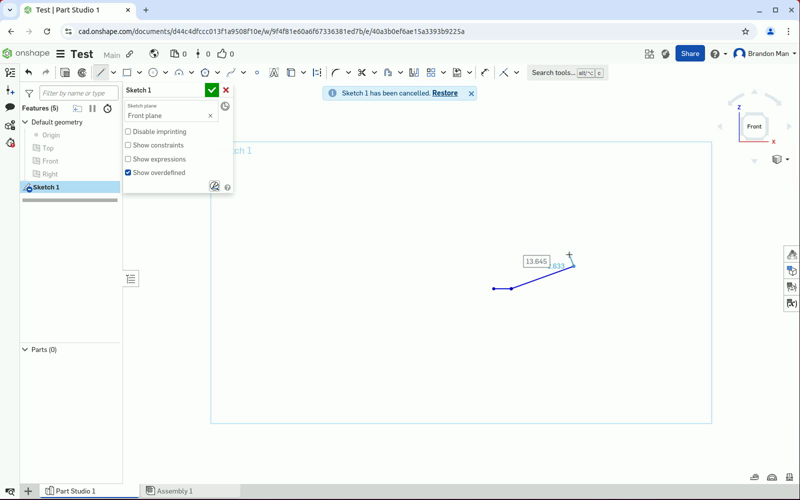
key_up(shift)
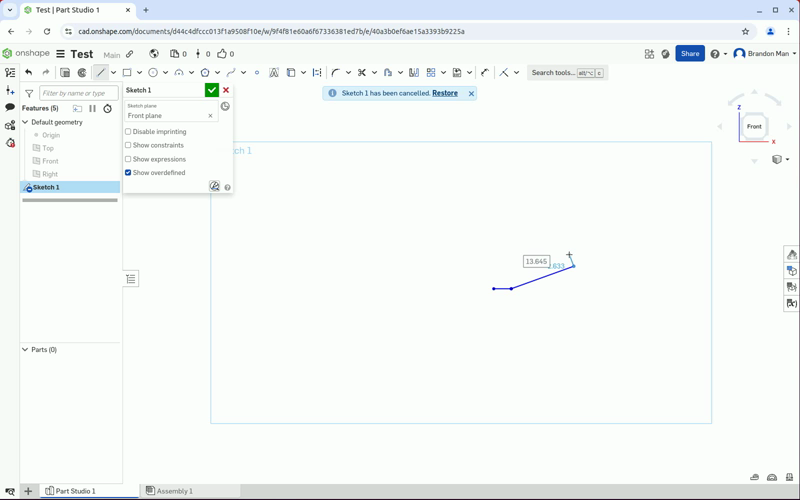
key_down(shift)
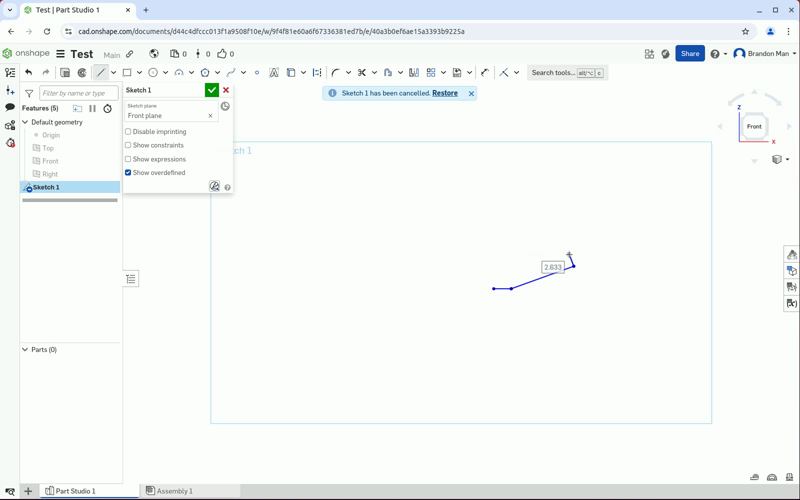
mouse_move(511, 276)
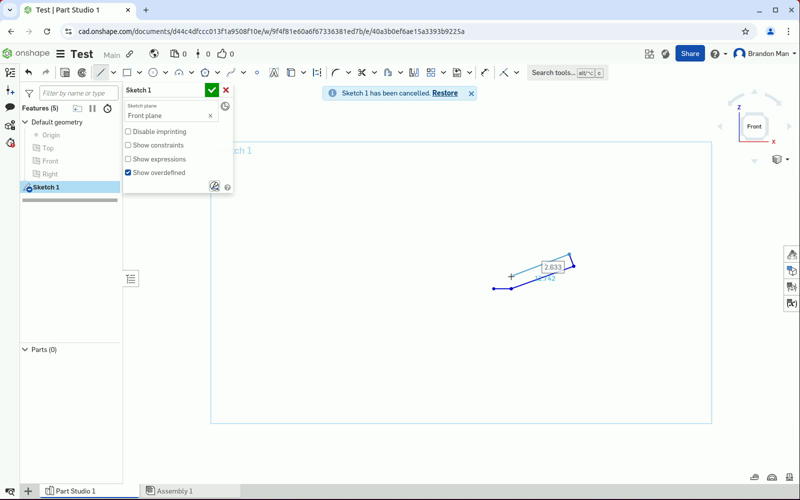
click(511, 276)
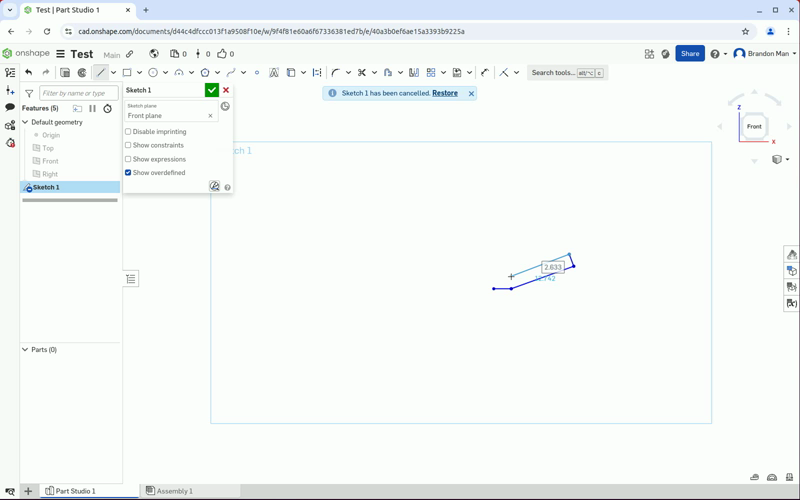
key_up(shift)
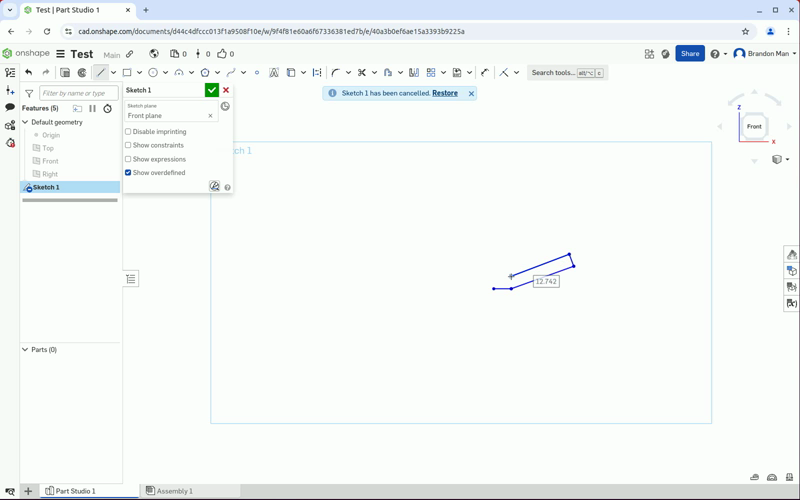
key_down(shift)
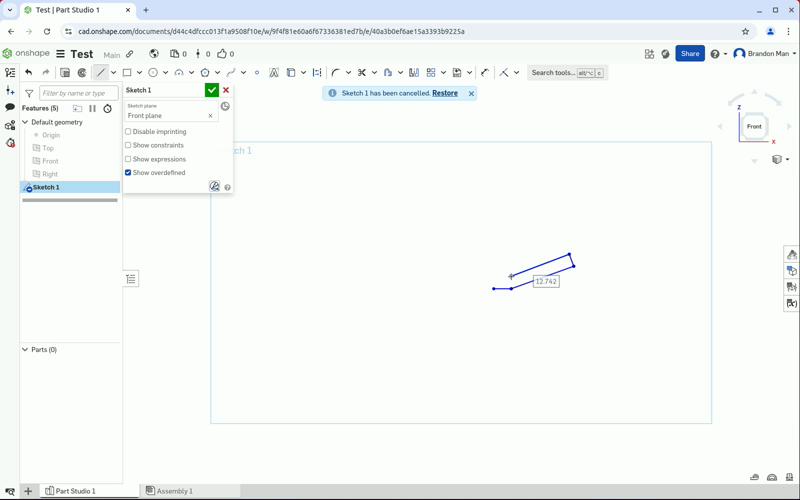
mouse_move(541, 276)
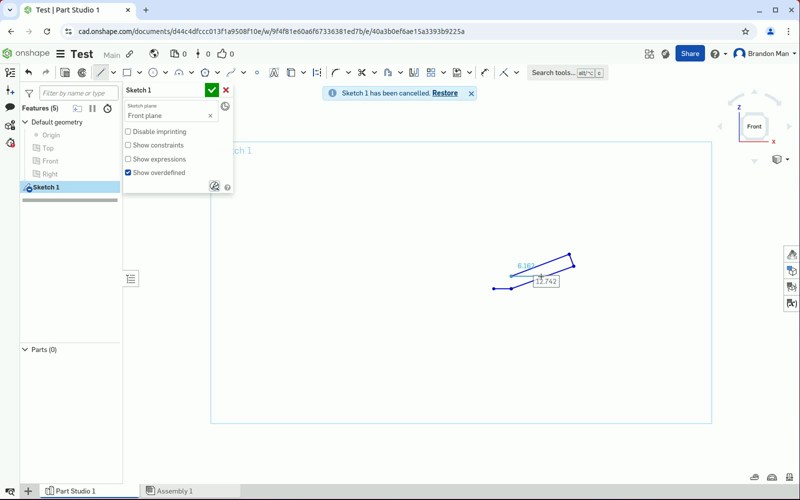
mouse_move(493, 276)
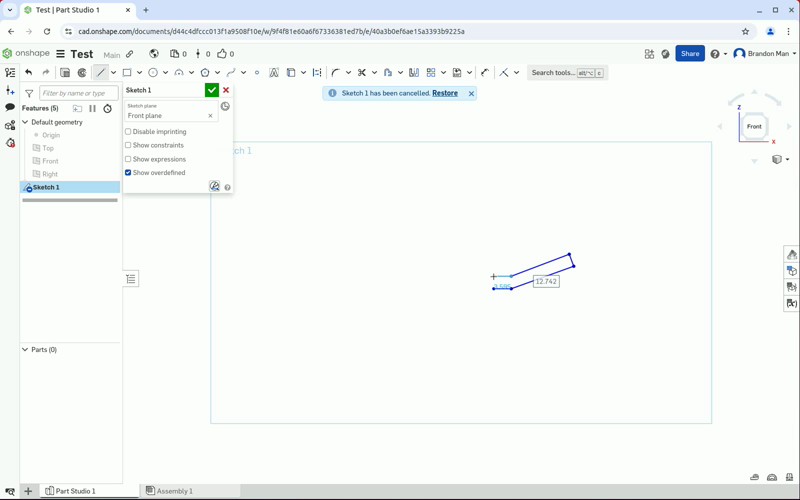
click(493, 276)
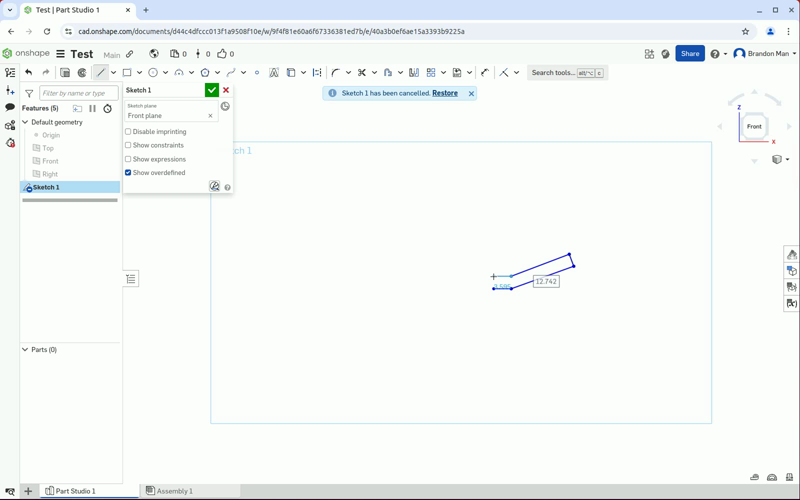
key_up(shift)
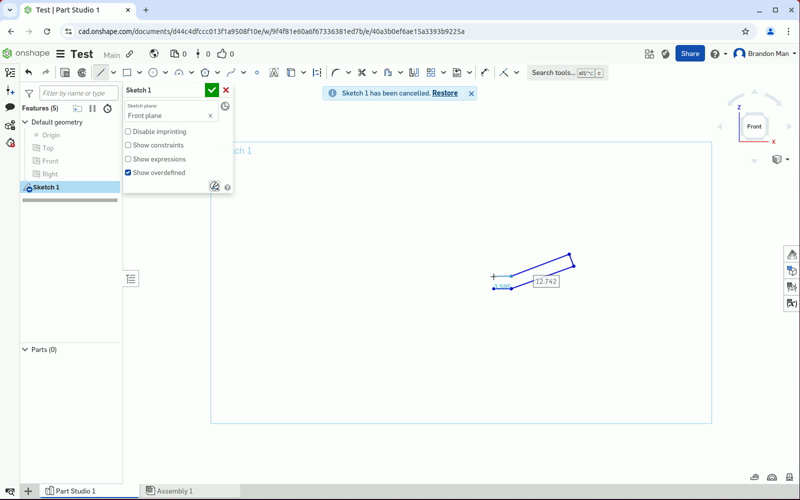
mouse_move(523, 276)
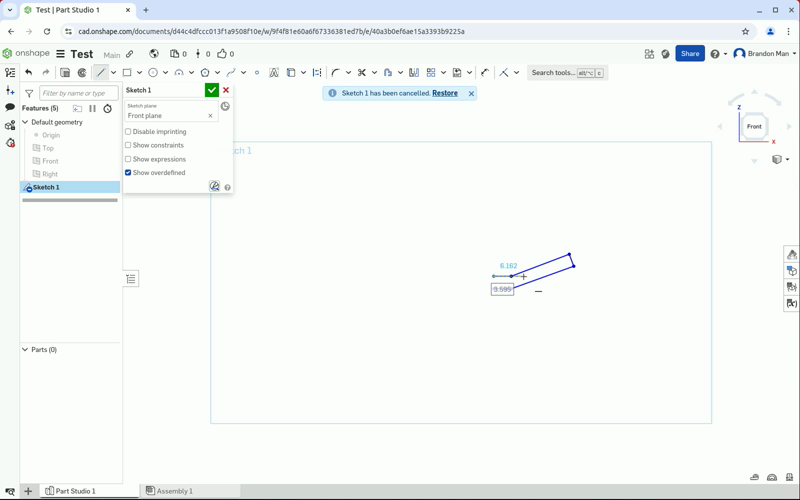
key_down(shift)
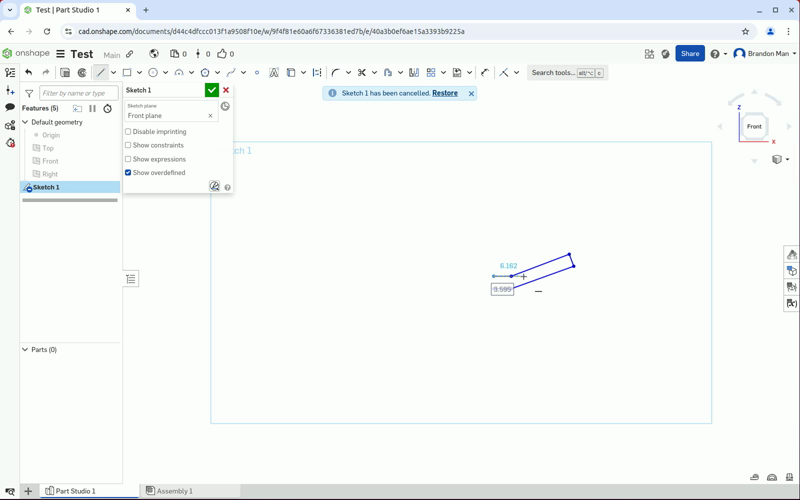
mouse_move(493, 288)
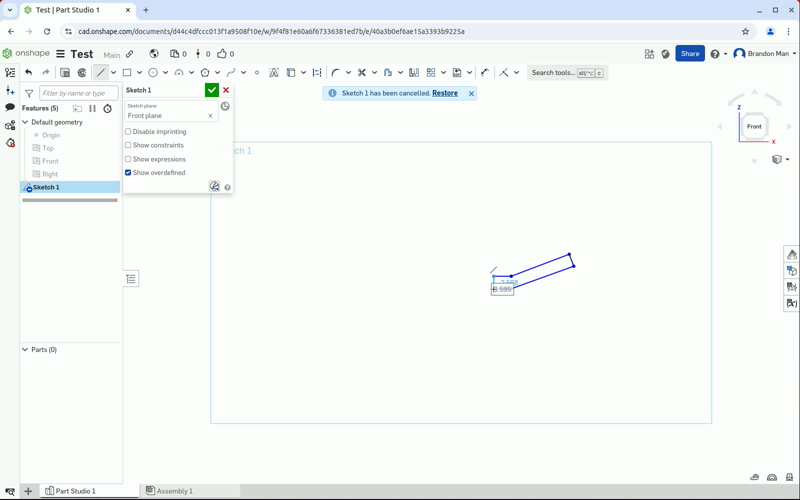
key_up(shift)
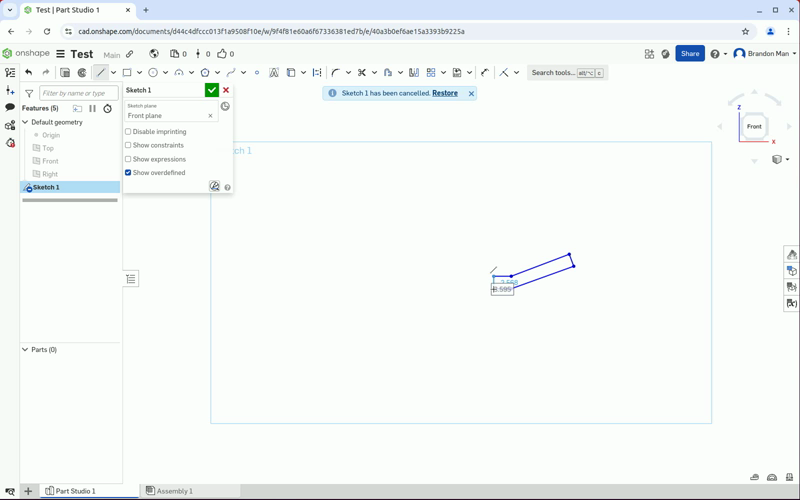
click(493, 288)
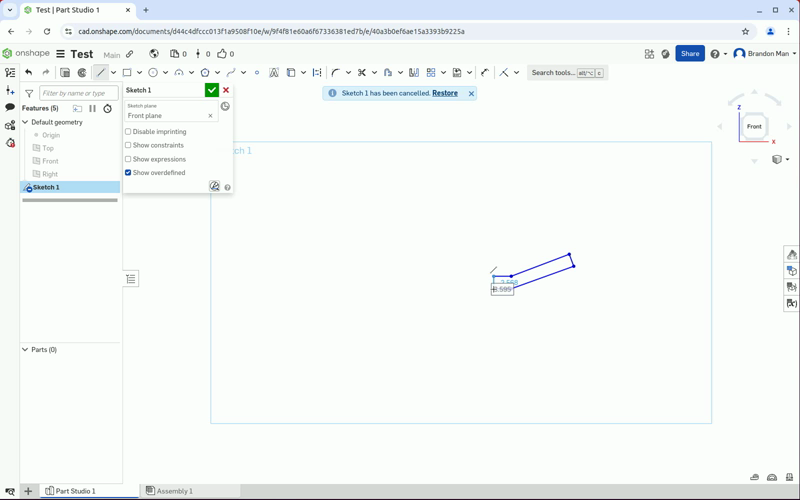
key(esc)
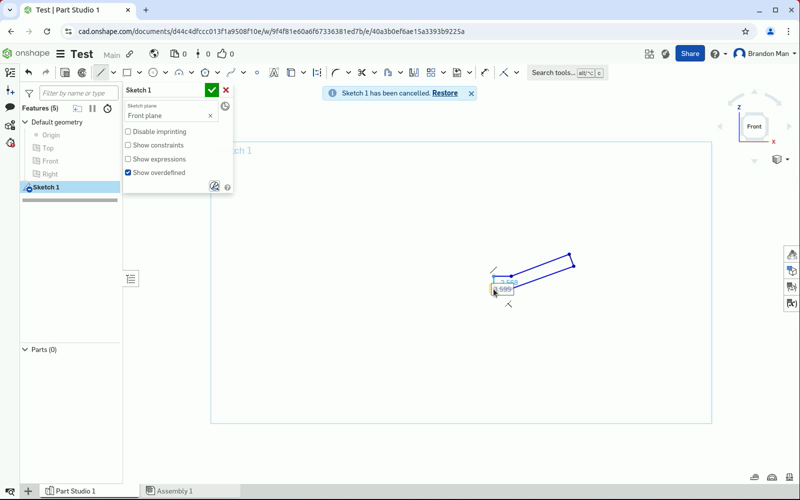
mouse_move(537, 270)
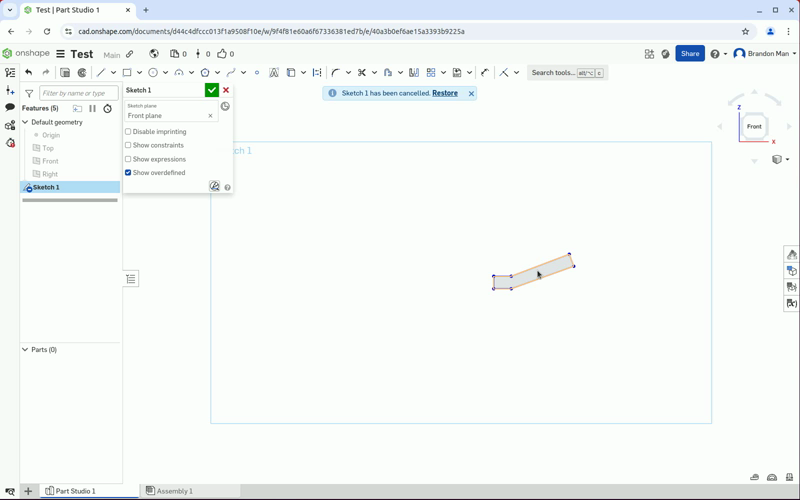
scroll(6)
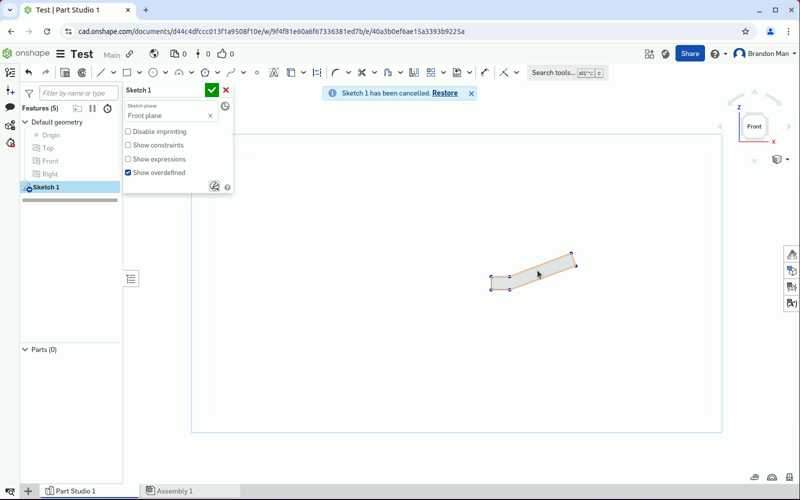
scroll(6)
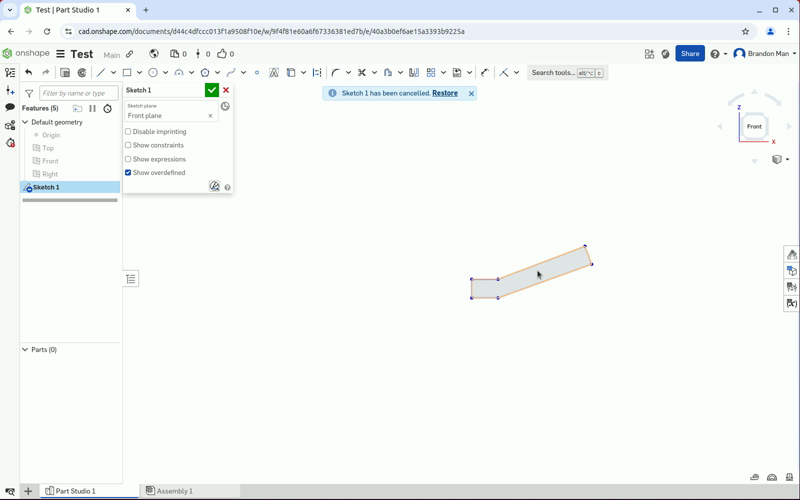
scroll(6)
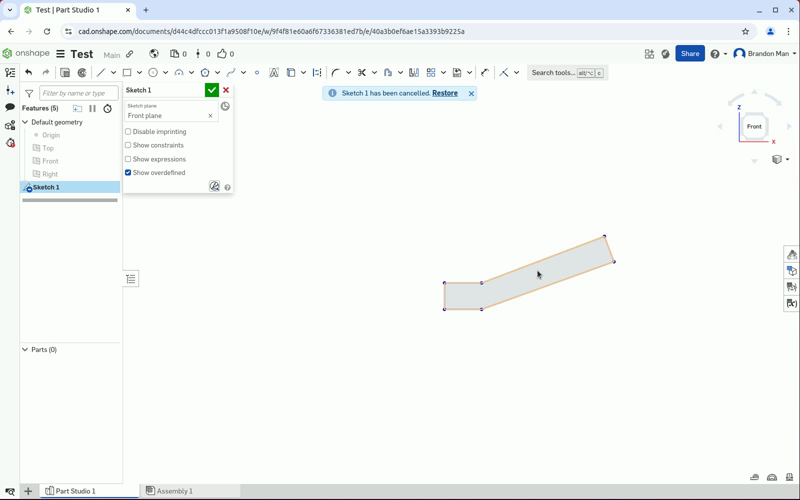
scroll(6)
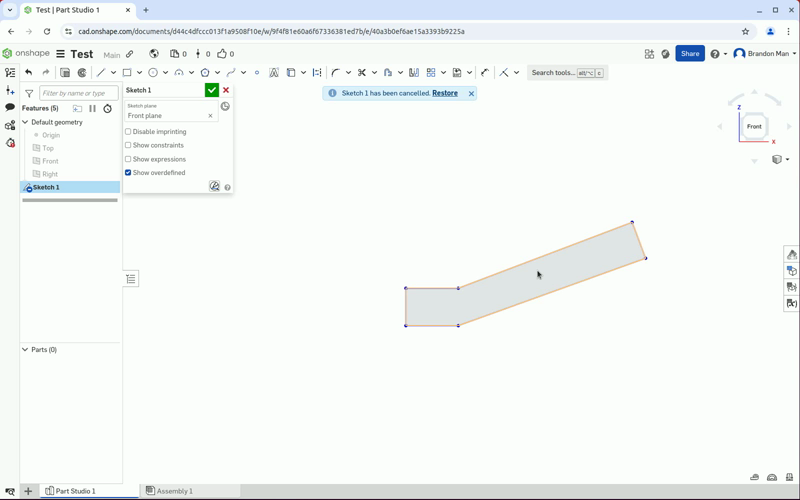
scroll(6)
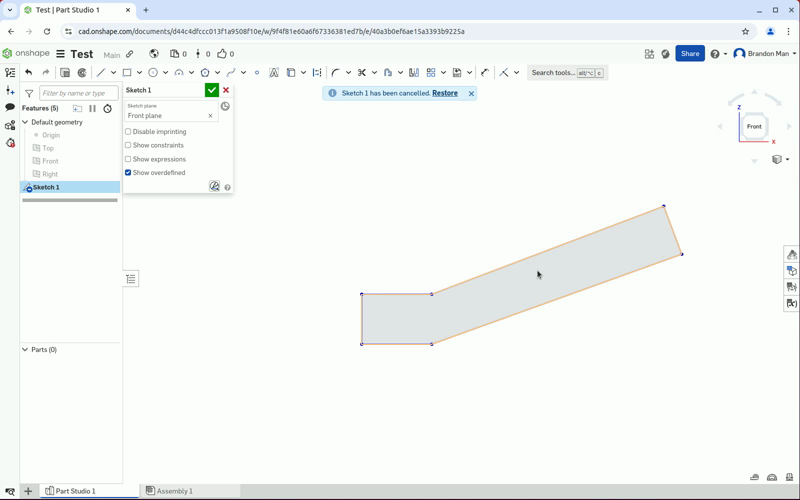
scroll(6)
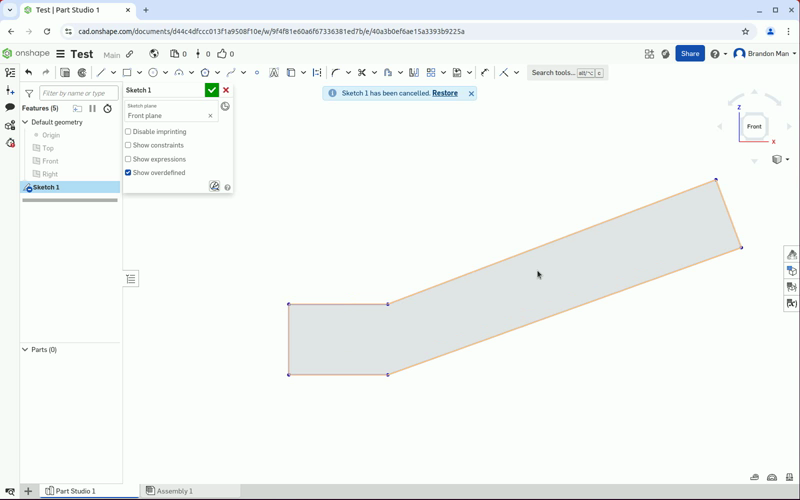
scroll(6)
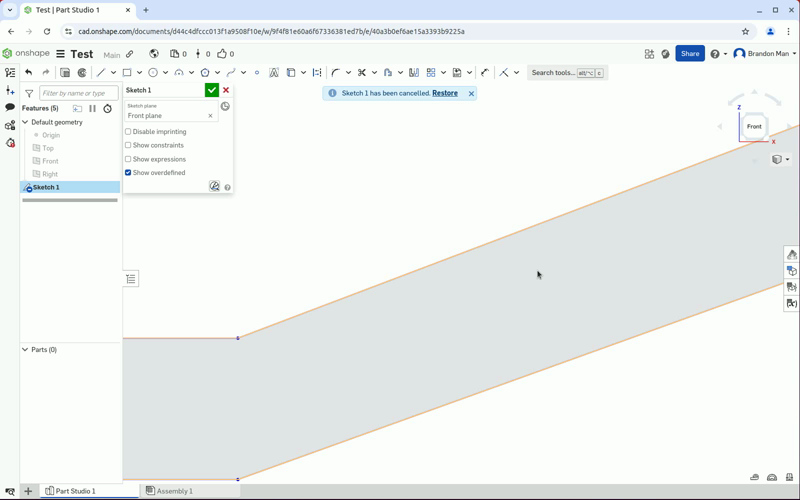
click(537, 270)
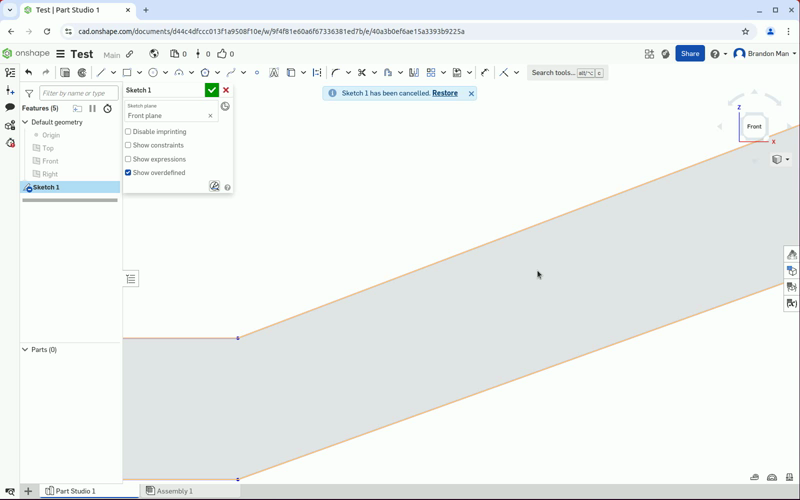
scroll(-6)
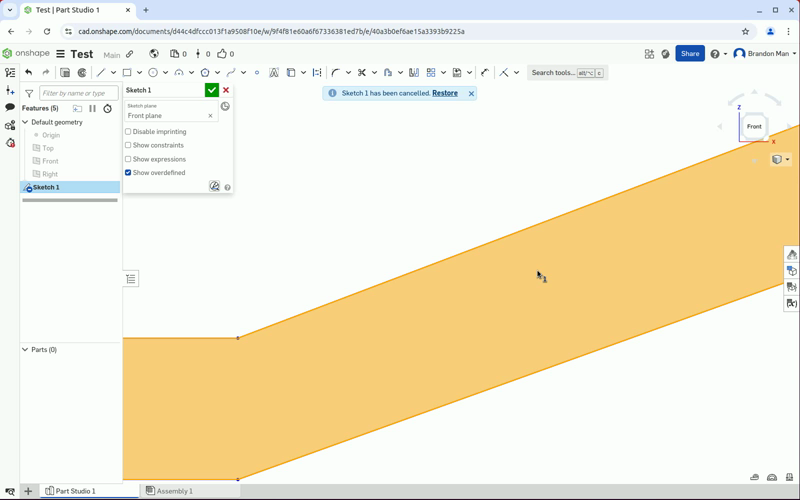
scroll(-6)
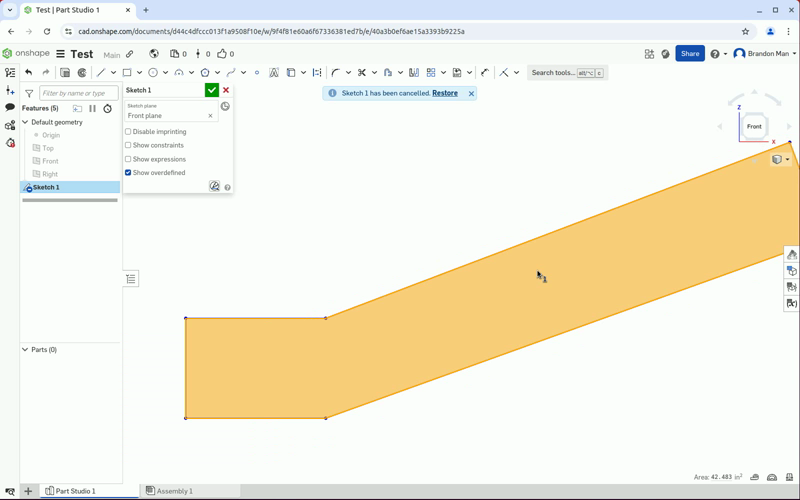
scroll(-6)
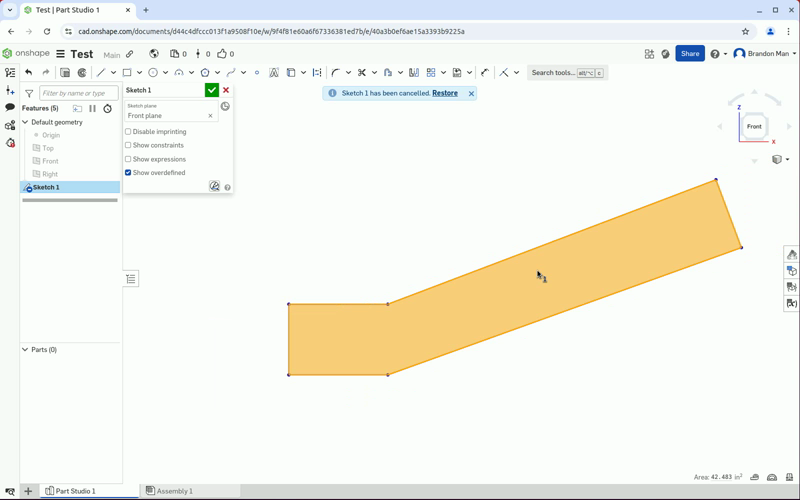
scroll(-6)
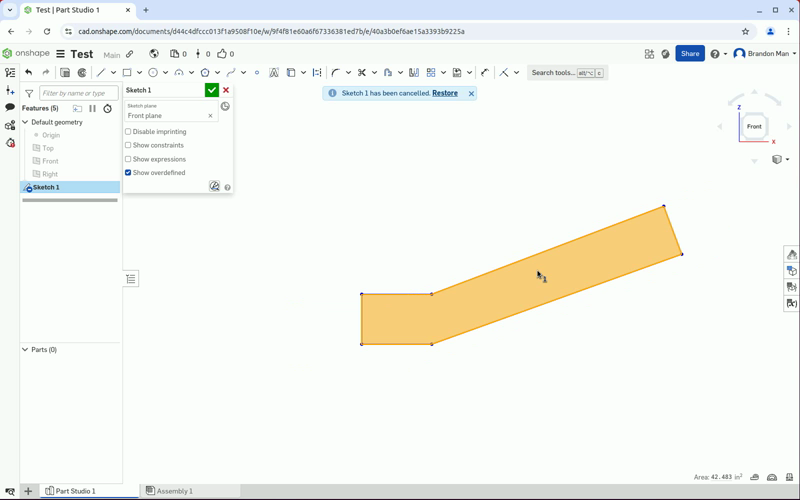
scroll(-6)
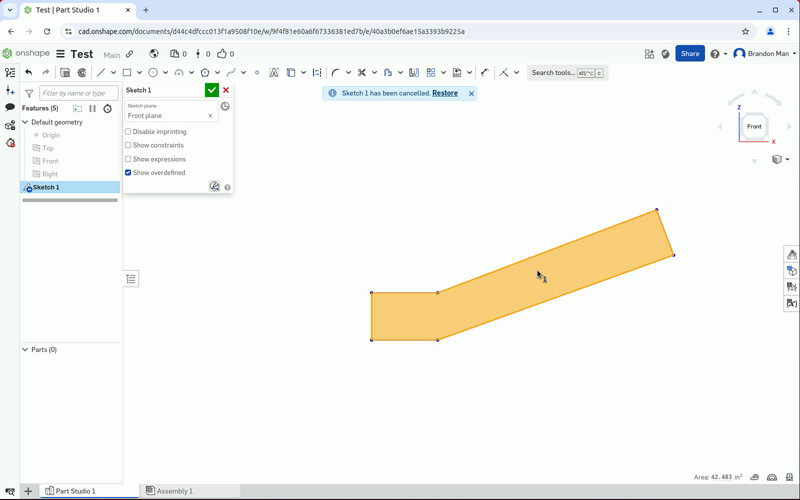
scroll(-6)
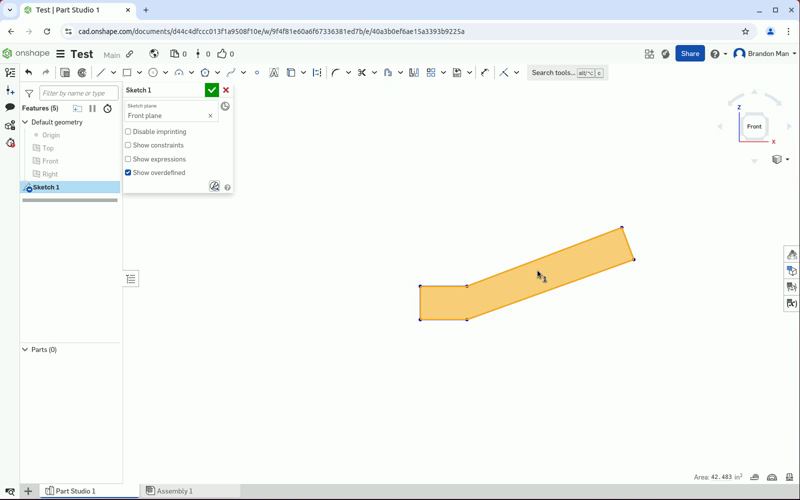
scroll(-6)
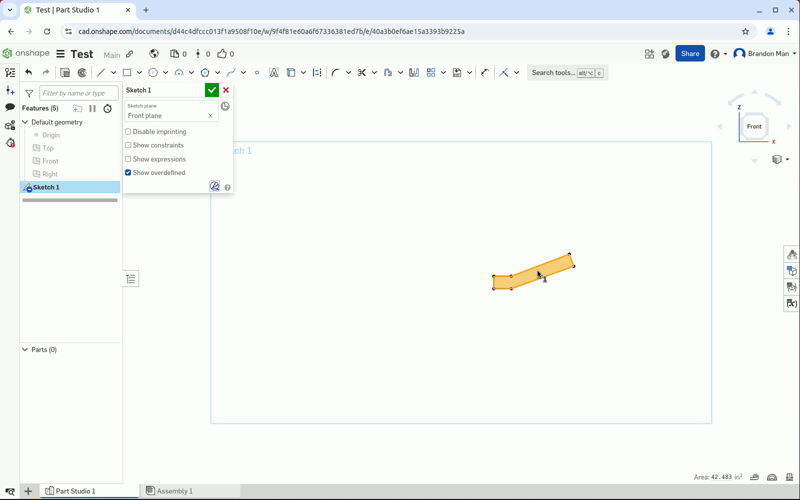
mouse_move(73, 352)
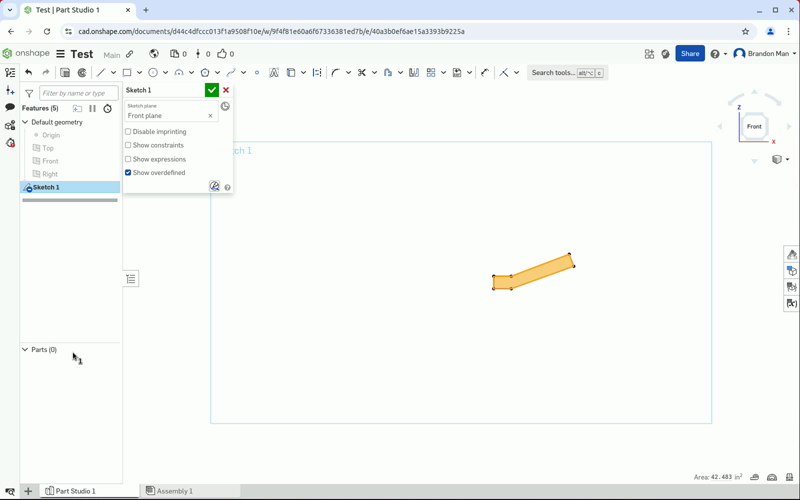
key(shift+y)
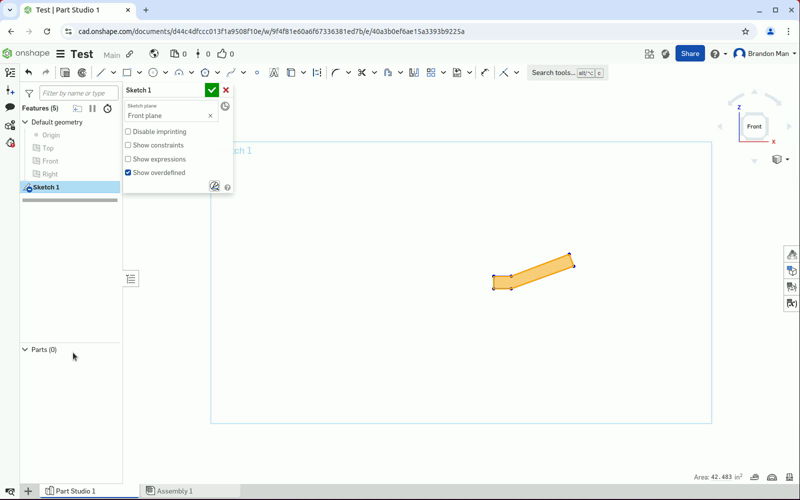
key(shift+e)
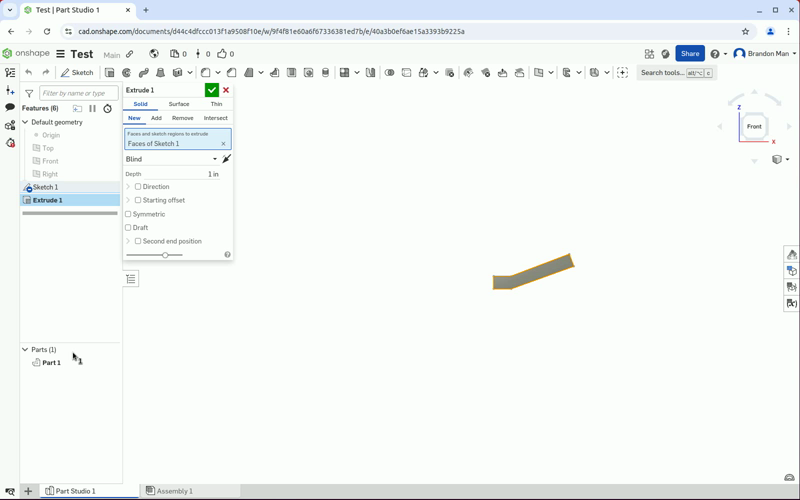
mouse_move(143, 106)
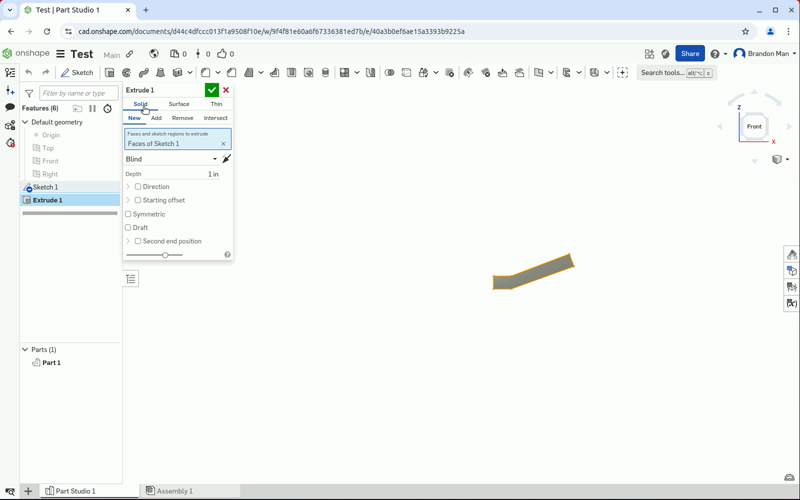
click(143, 106)
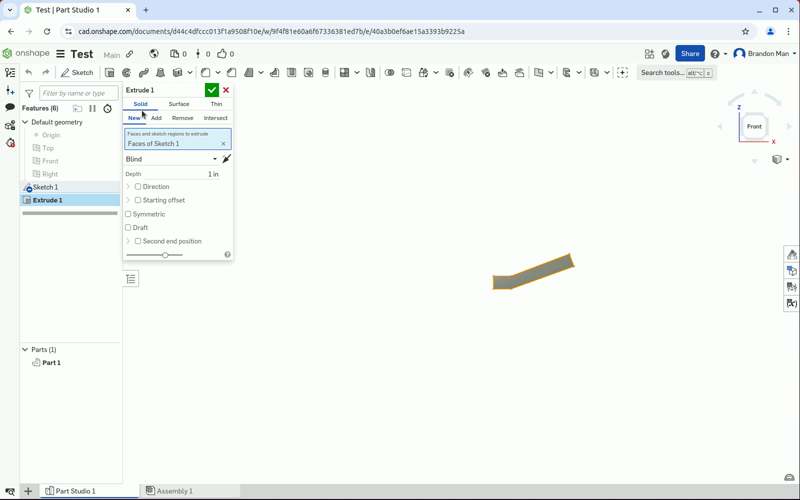
mouse_move(137, 120)
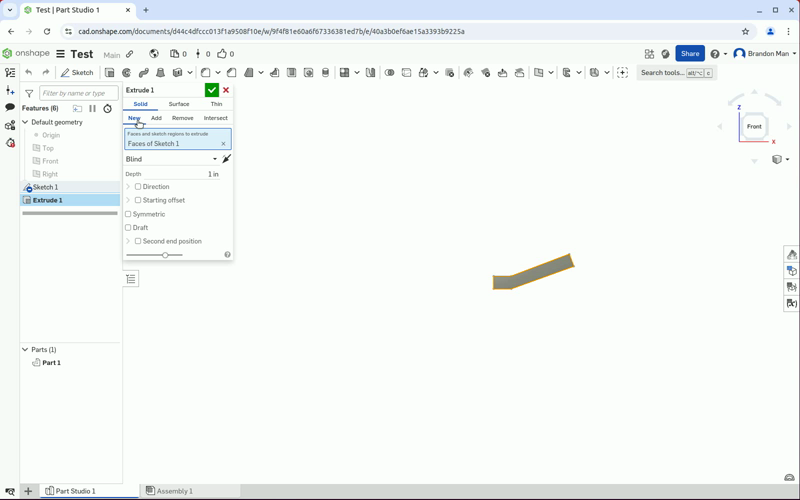
click(137, 120)
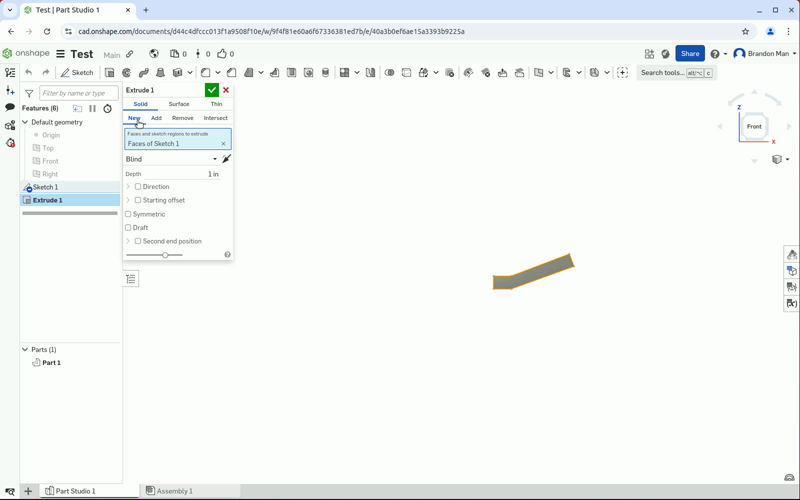
key(tab, 4)
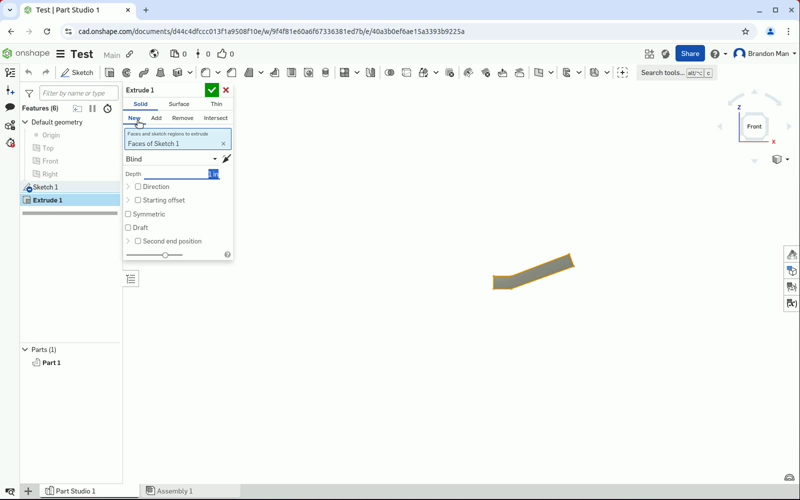
text(11.072)
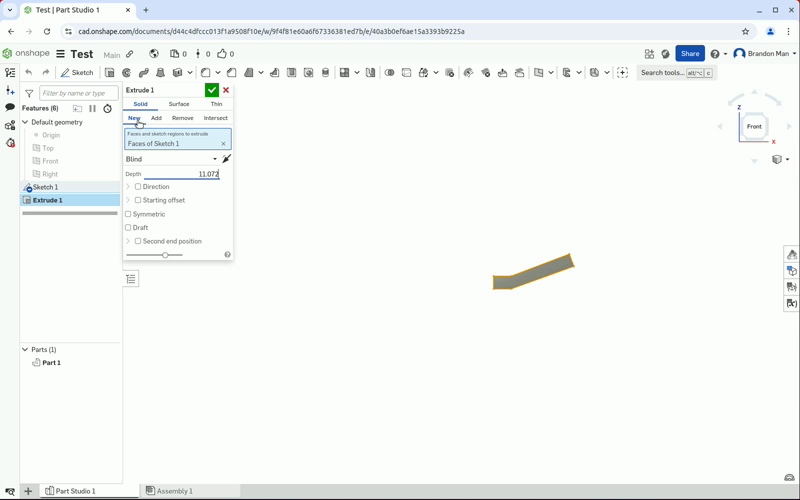
key(tab, 3)
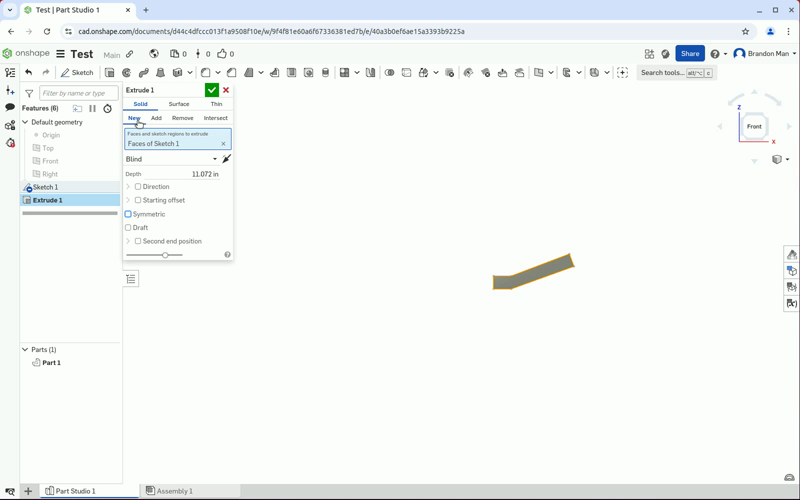
key(space)
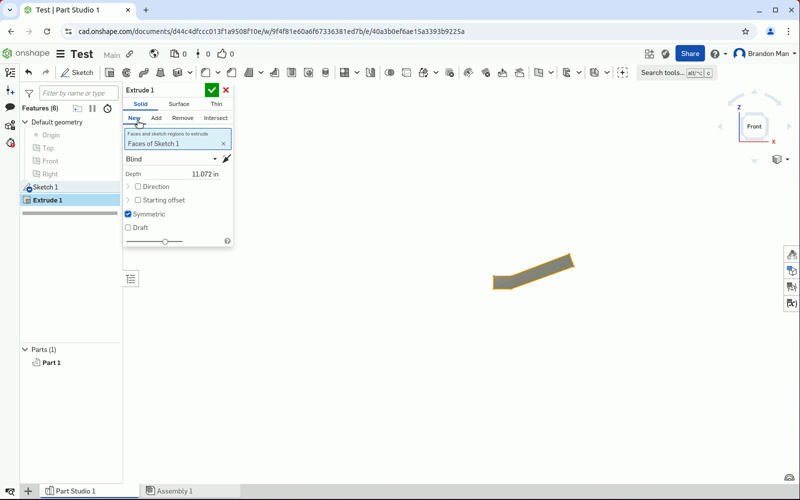
key(enter)
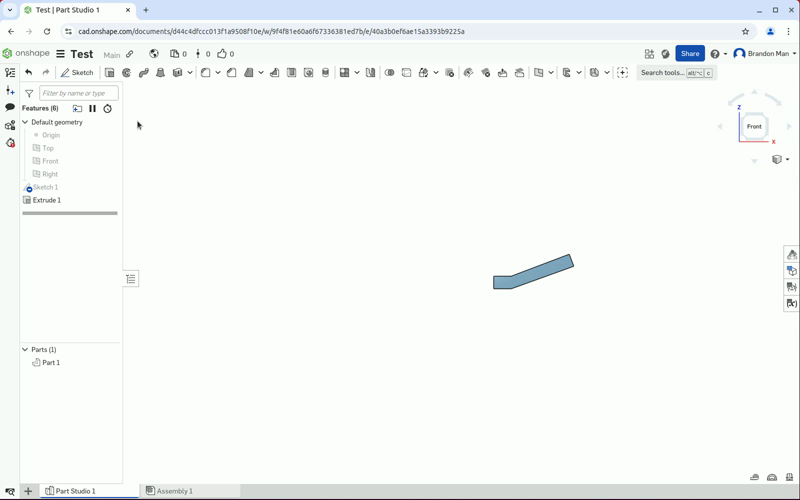
key(shift+h)
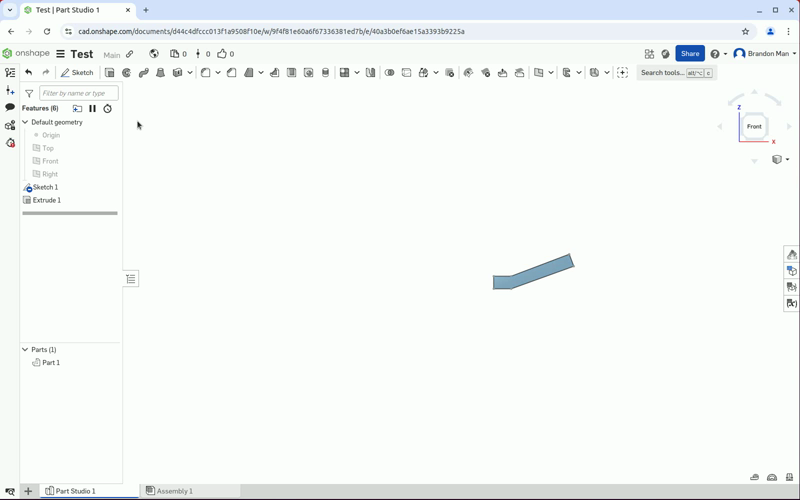
key(shift+h)
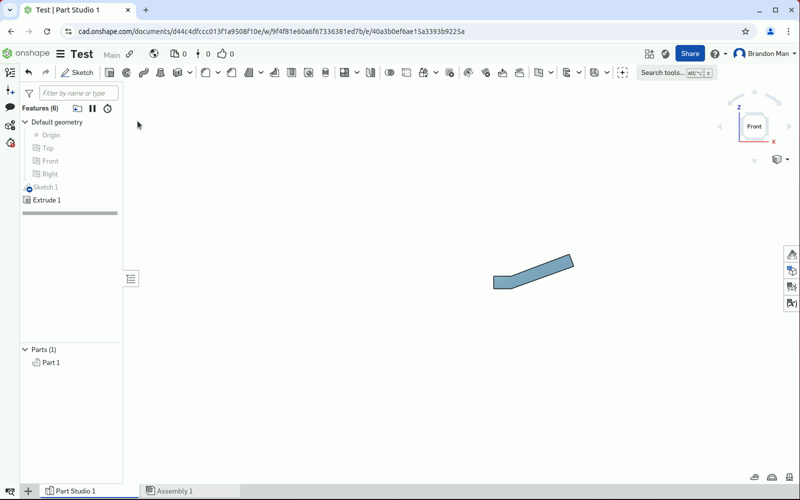
mouse_move(73, 189)
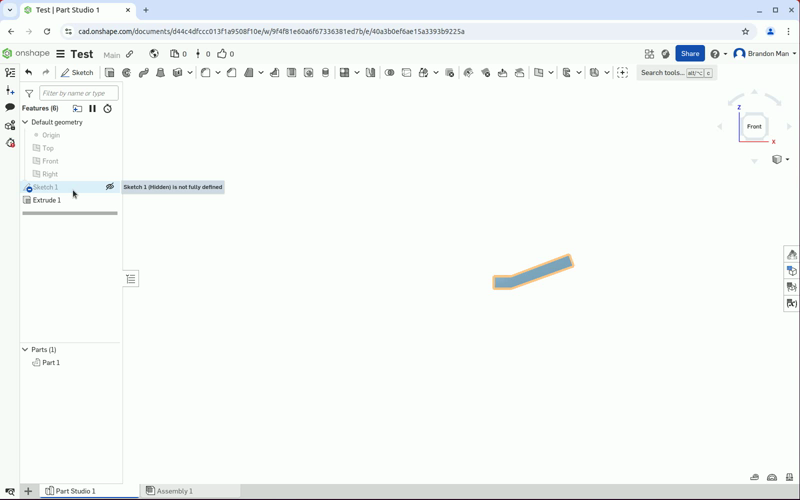
click(73, 189)
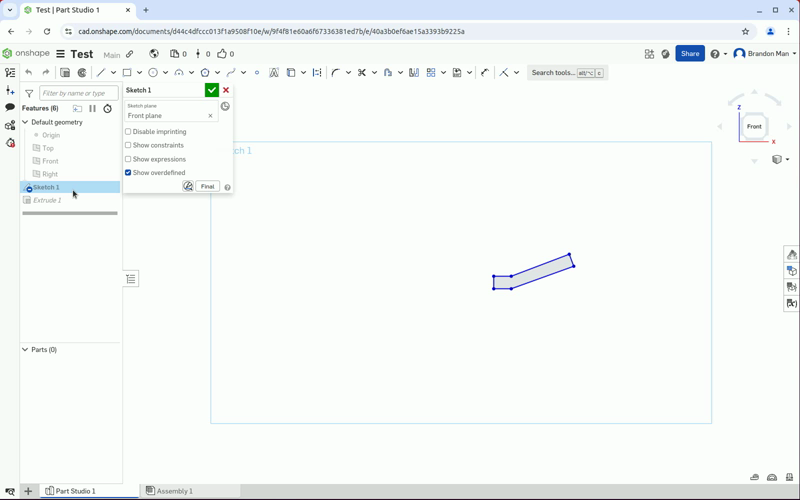
mouse_move(229, 92)
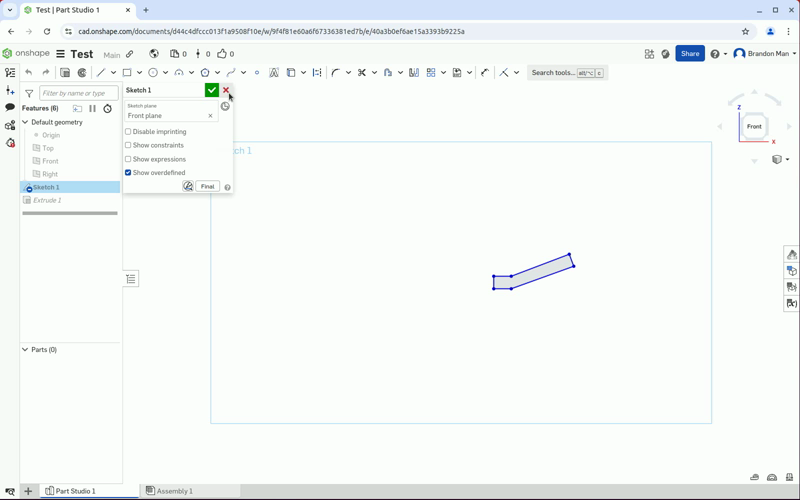
click(229, 92)
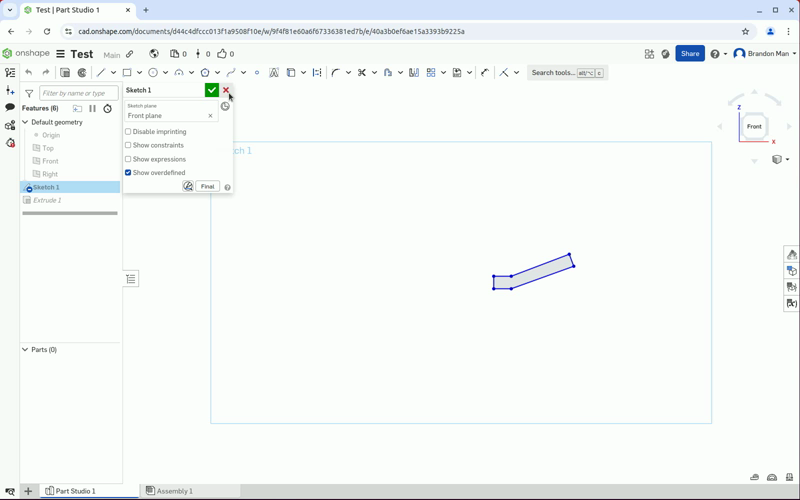
key(shift+s)
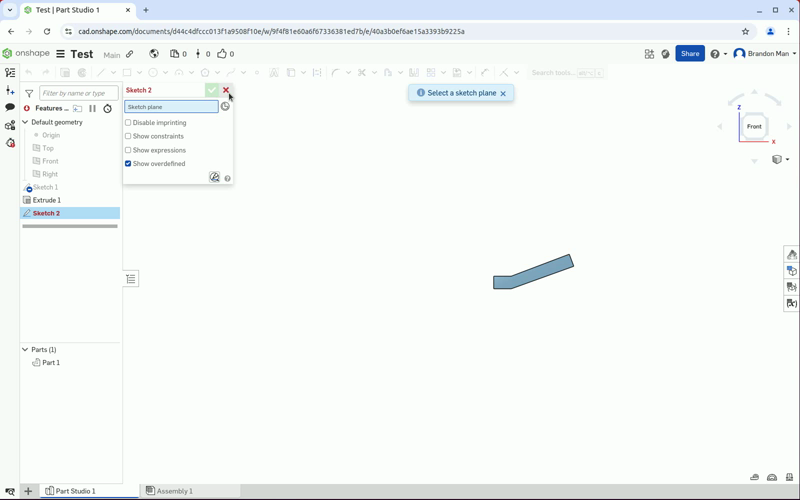
mouse_move(73, 163)
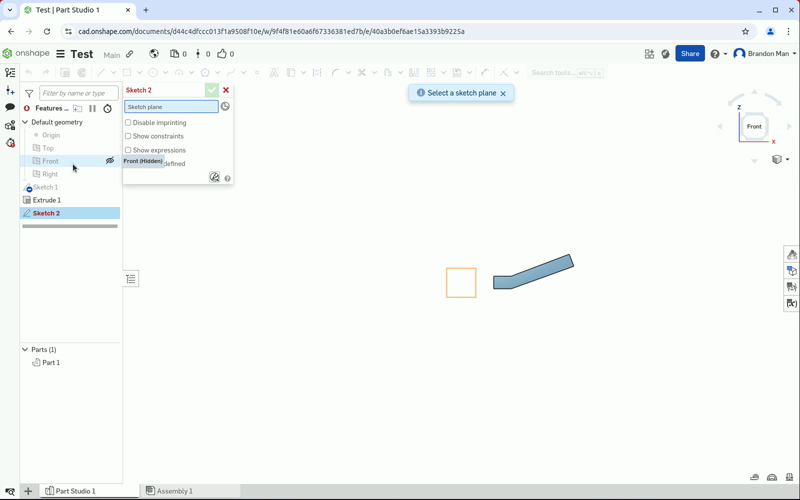
click(73, 163)
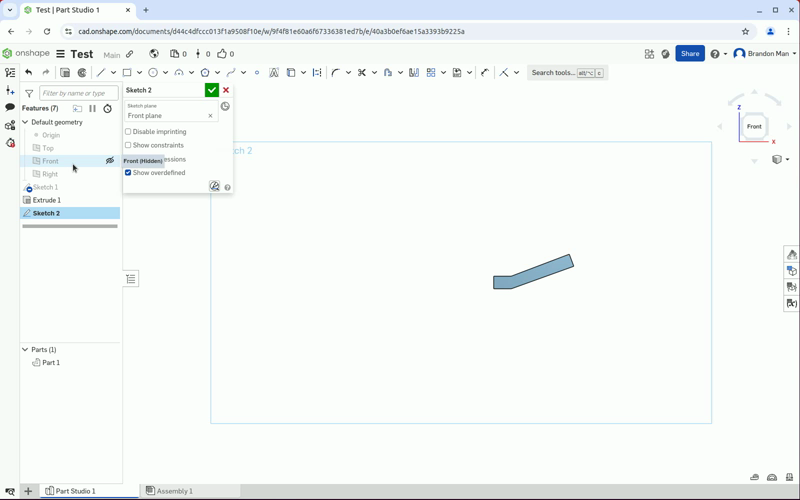
mouse_move(73, 352)
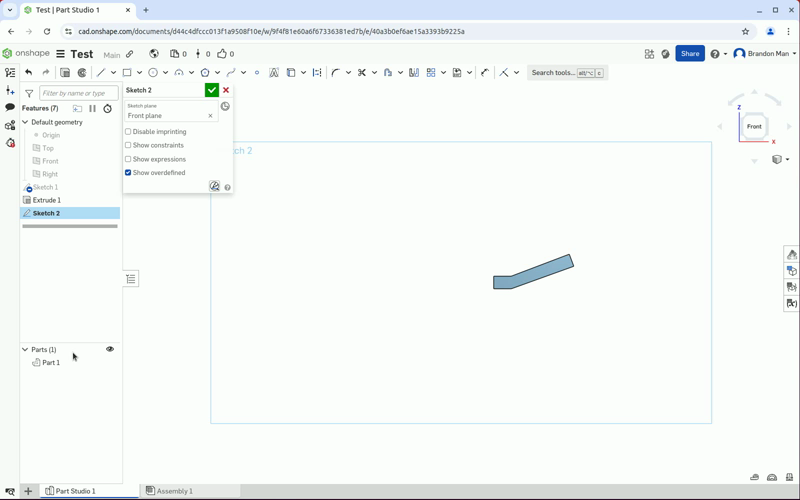
key(y)
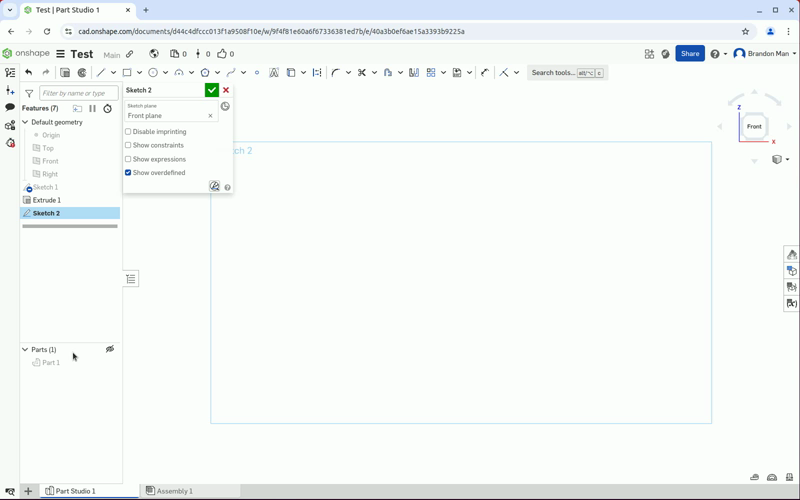
key(l)
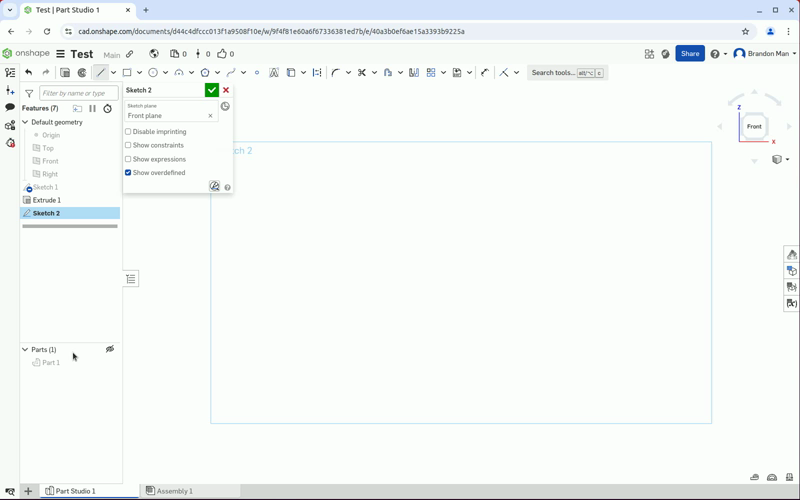
key_down(shift)
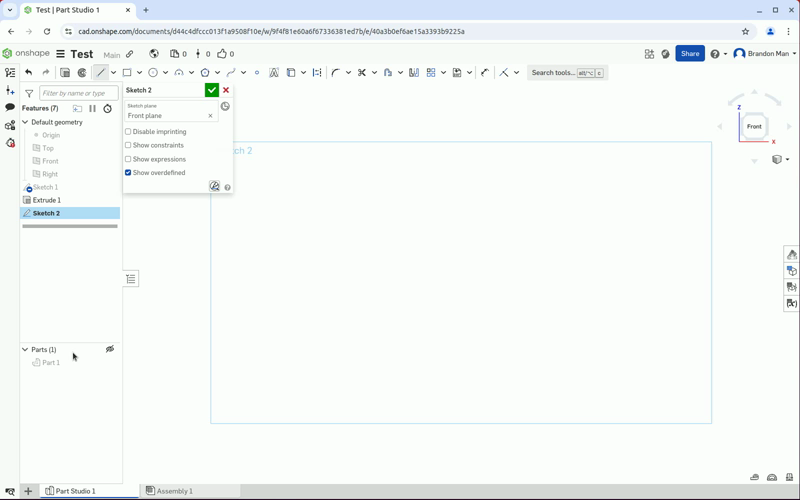
mouse_move(363, 303)
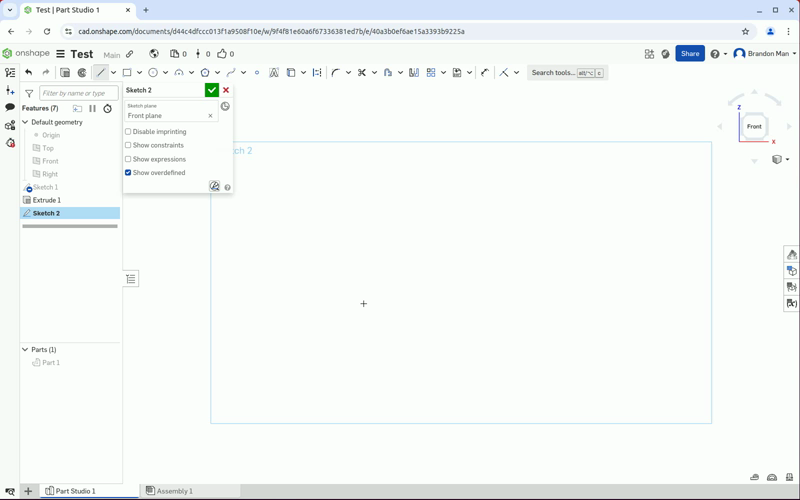
click(363, 303)
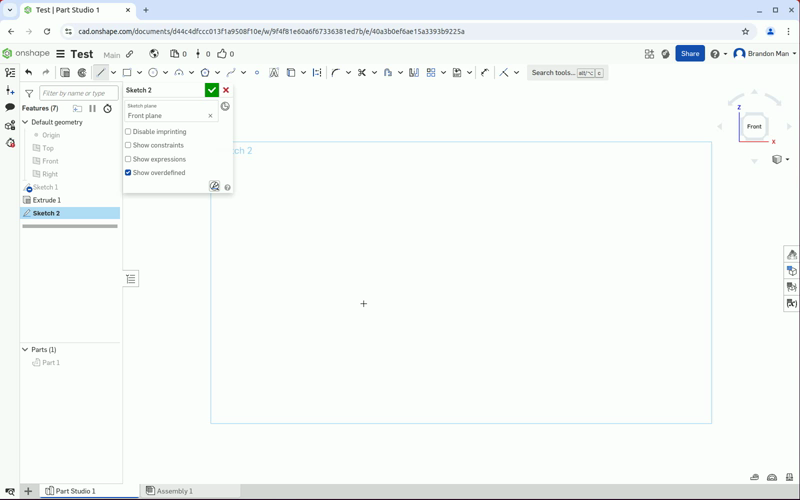
key_up(shift)
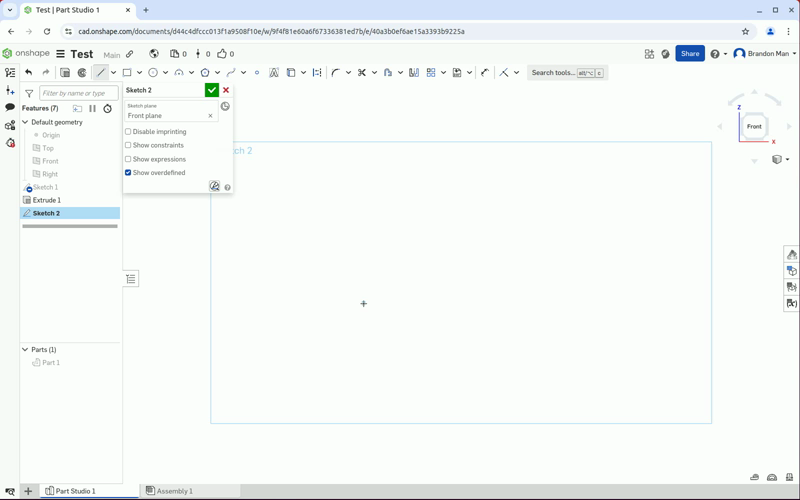
key_down(shift)
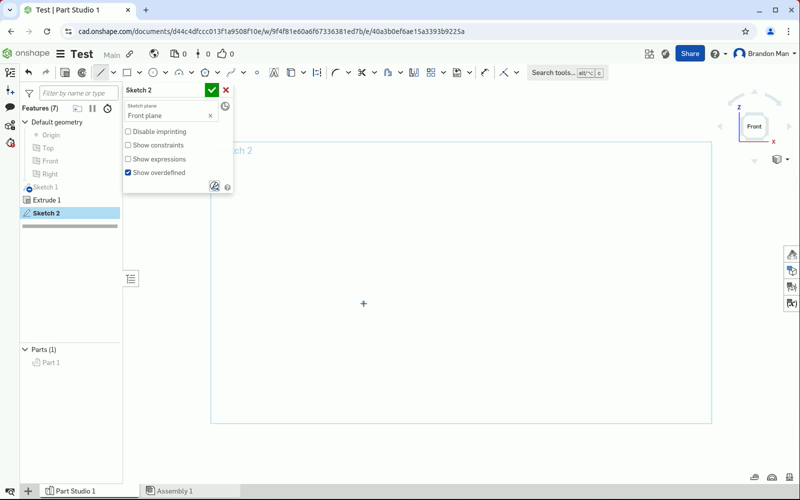
mouse_move(393, 303)
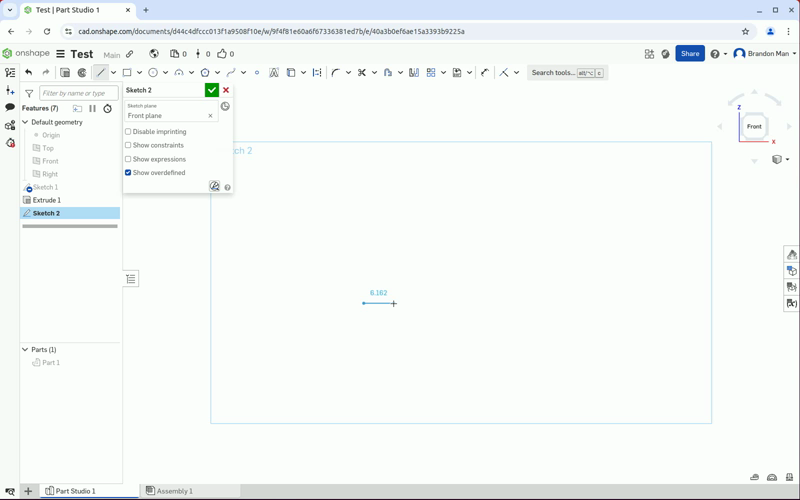
mouse_move(368, 312)
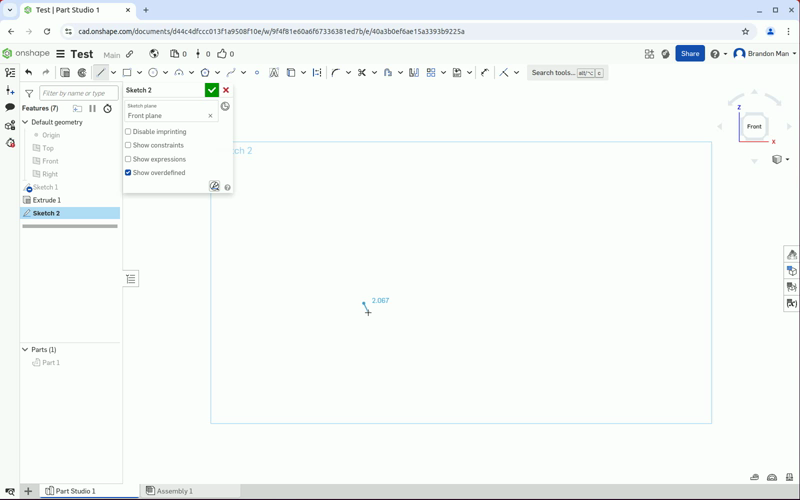
click(368, 312)
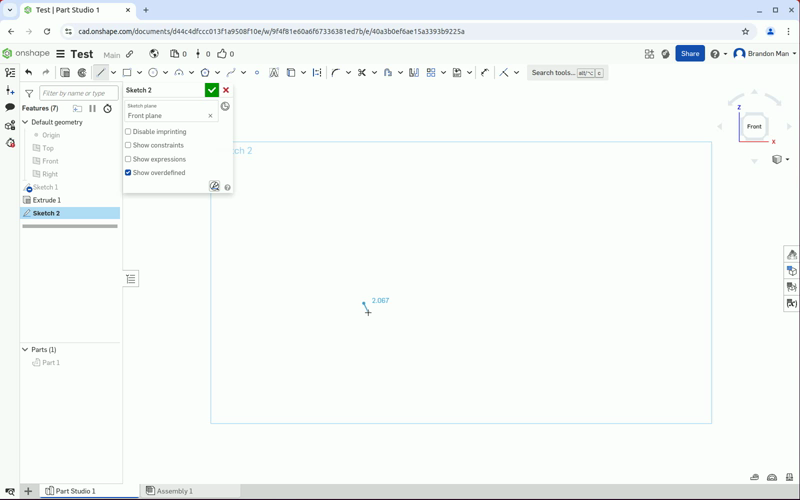
key_up(shift)
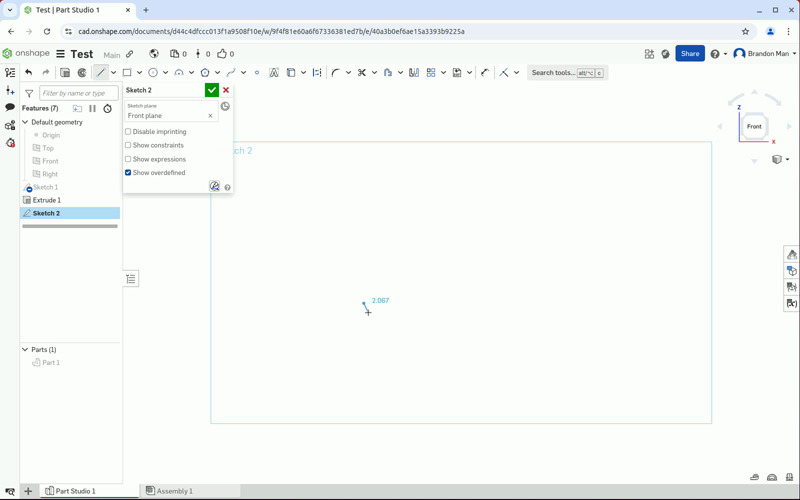
key_down(shift)
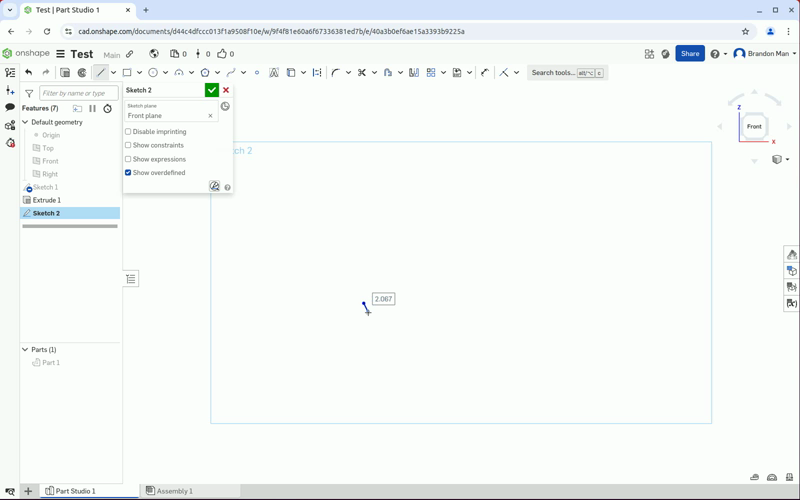
mouse_move(398, 312)
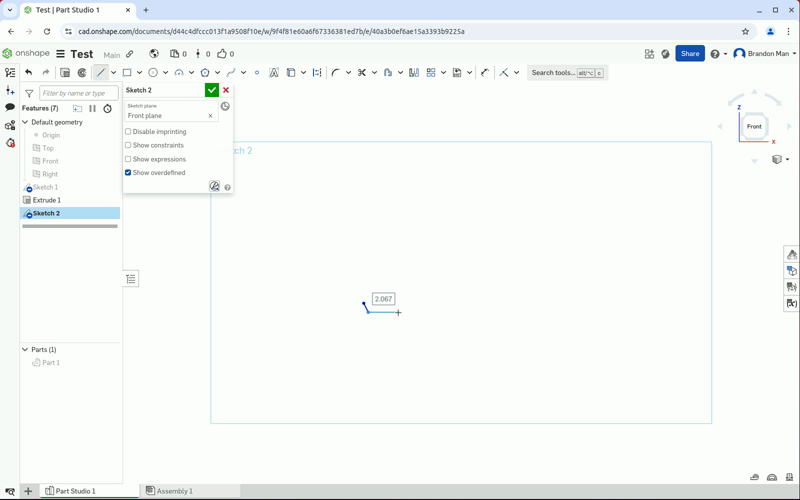
mouse_move(410, 287)
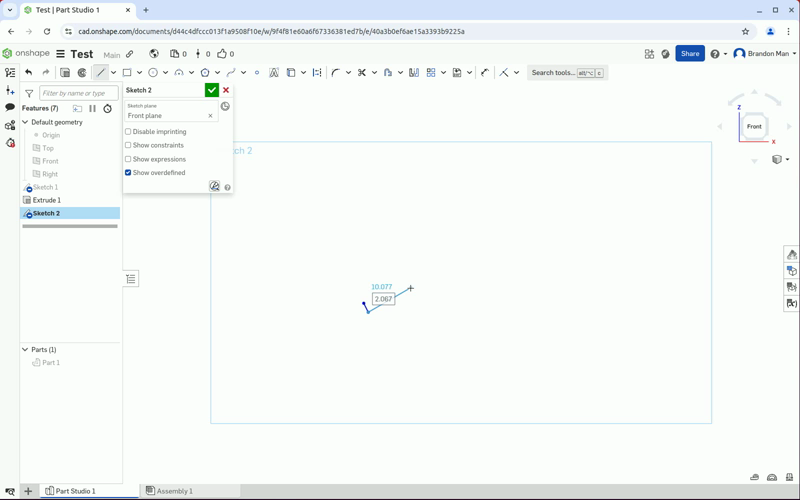
click(410, 287)
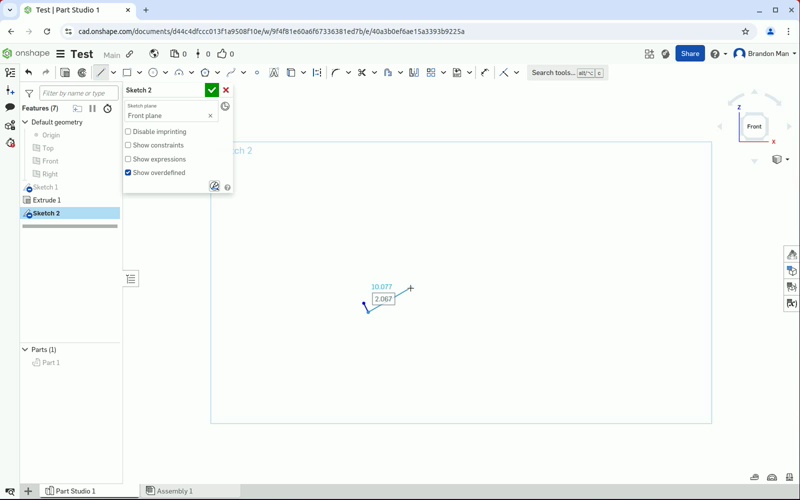
key_up(shift)
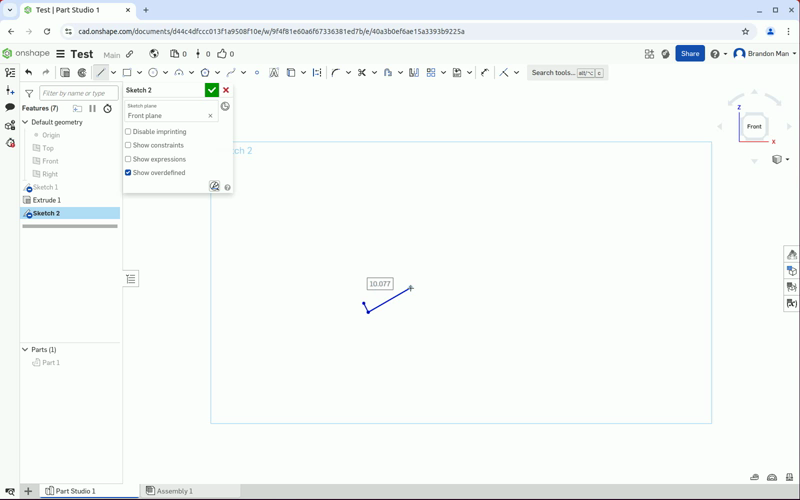
key_down(shift)
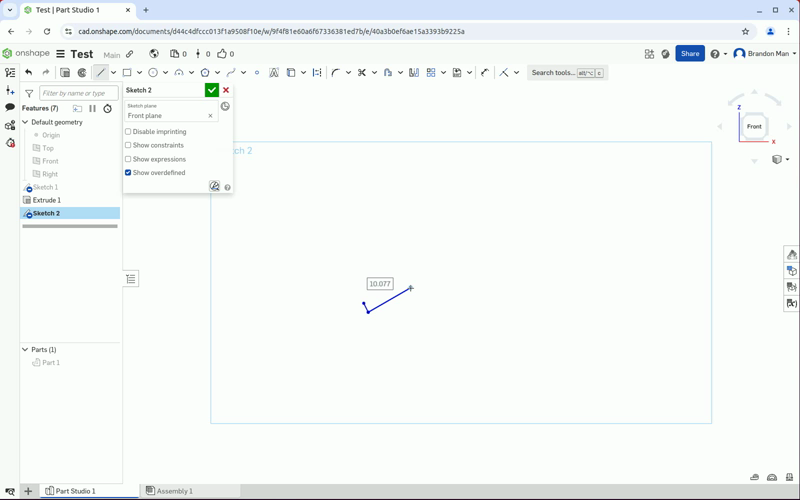
mouse_move(440, 287)
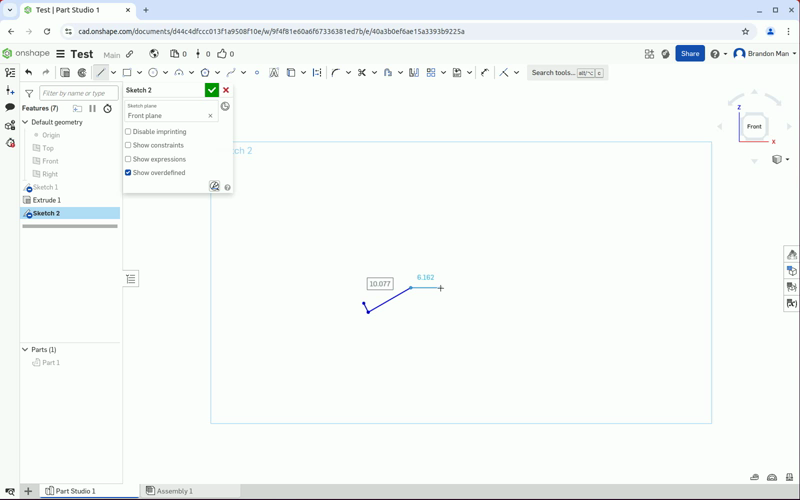
mouse_move(428, 287)
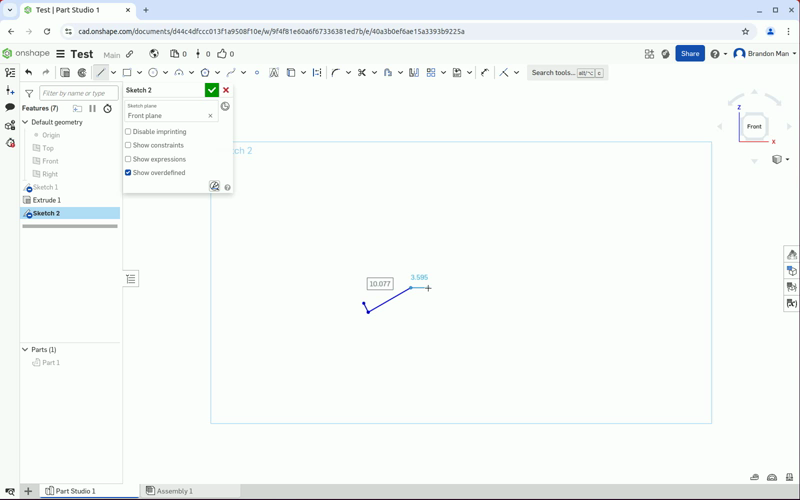
click(428, 287)
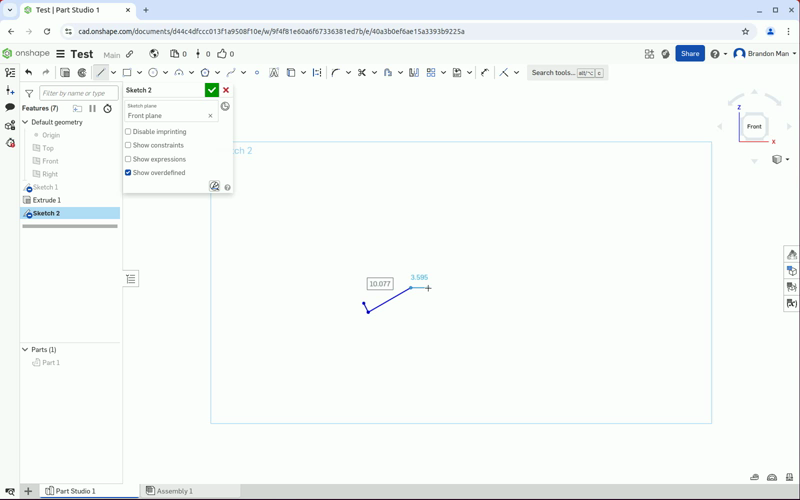
key_up(shift)
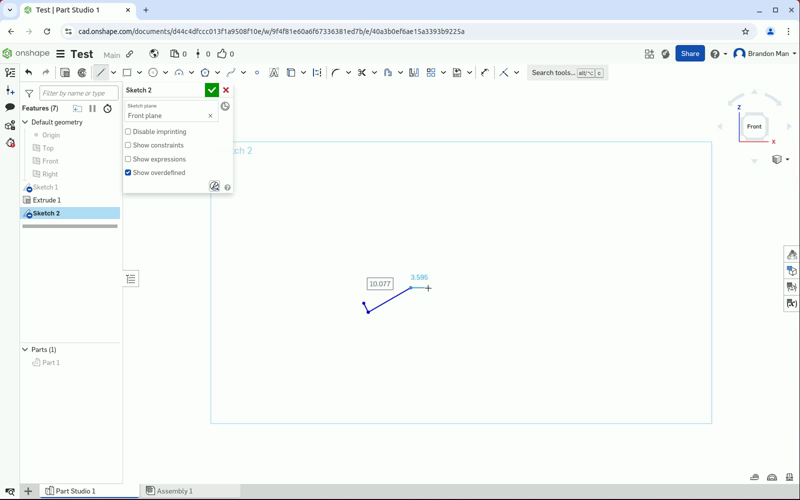
key_down(shift)
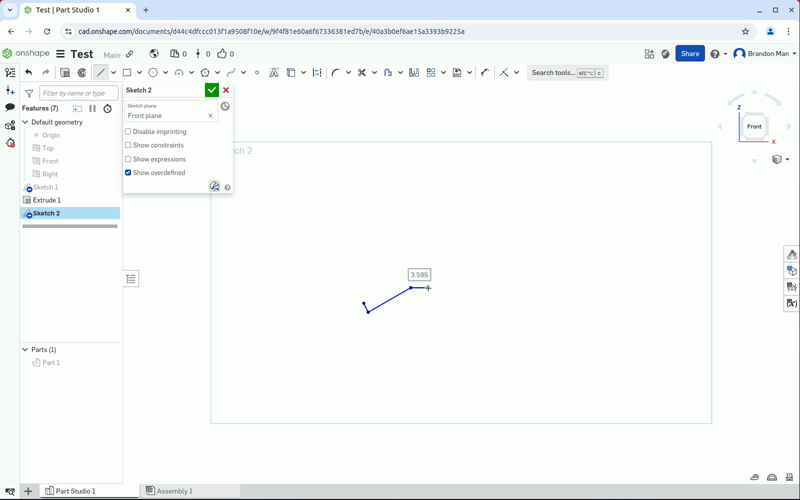
mouse_move(458, 287)
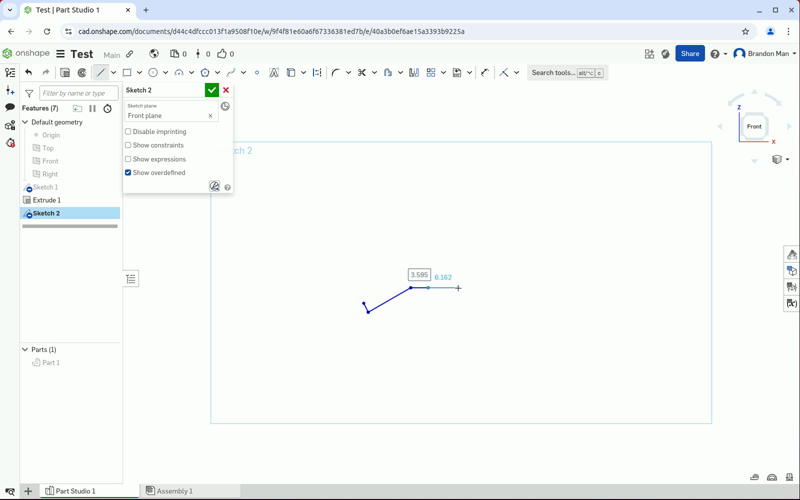
mouse_move(428, 277)
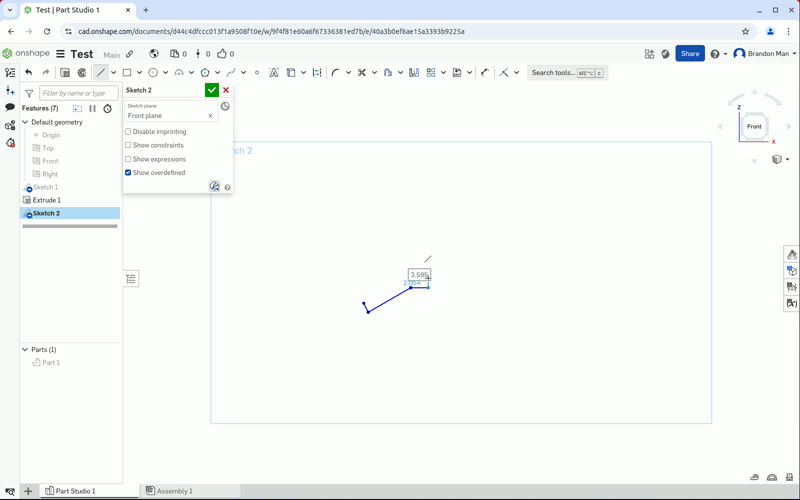
click(428, 277)
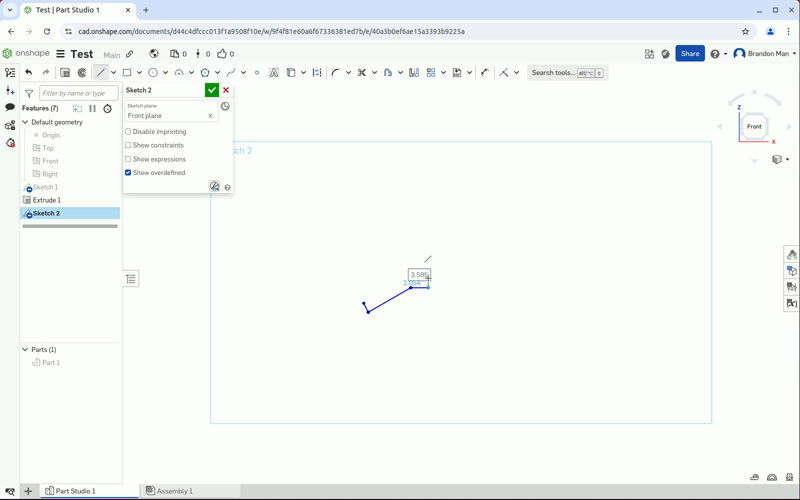
key_up(shift)
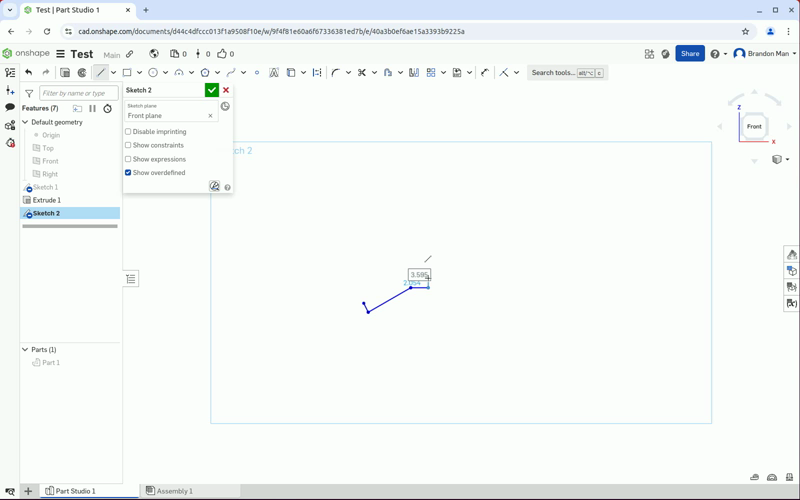
key_down(shift)
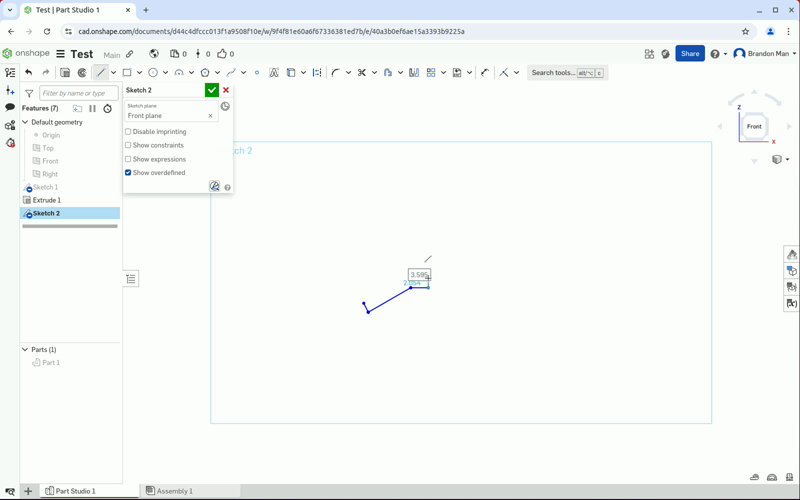
mouse_move(458, 277)
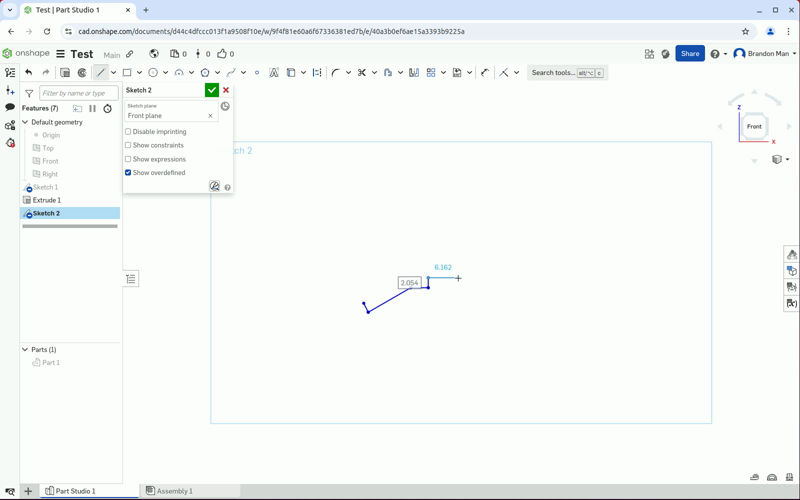
mouse_move(410, 277)
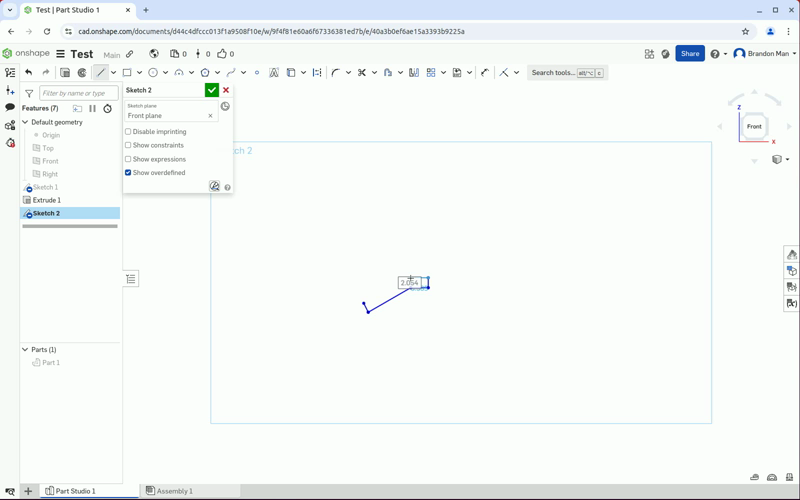
click(410, 277)
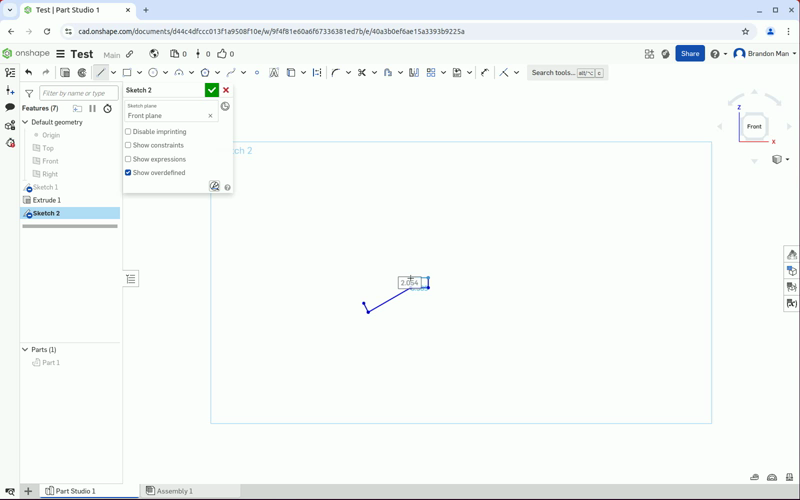
key_up(shift)
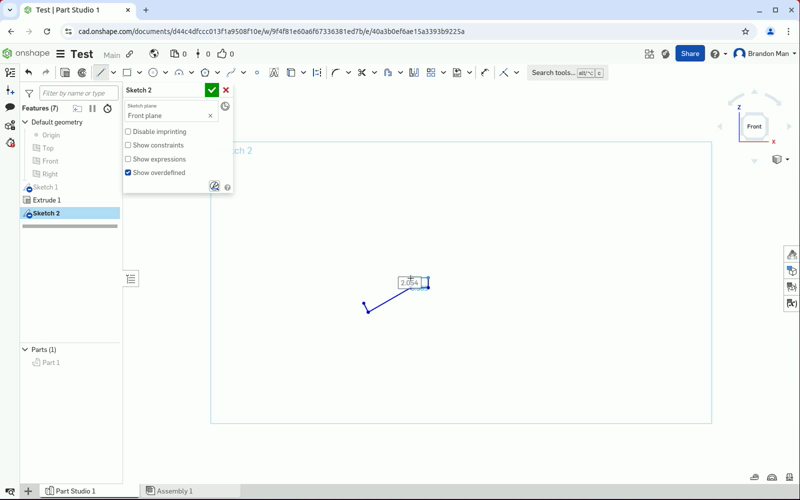
mouse_move(440, 277)
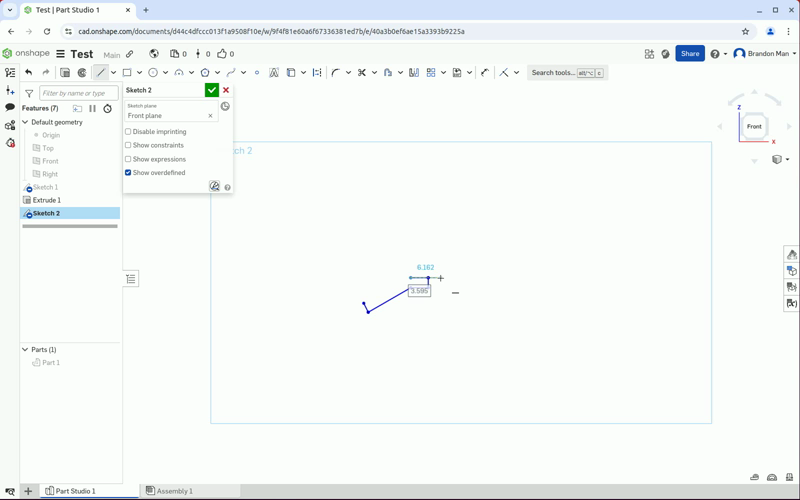
key_down(shift)
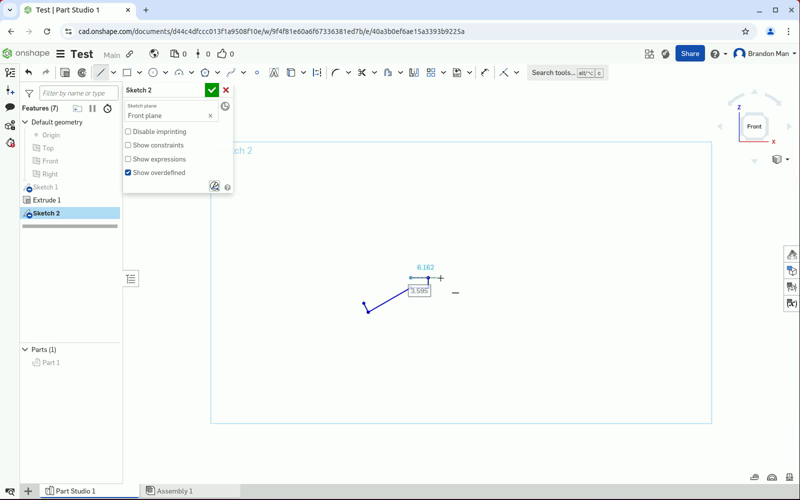
mouse_move(363, 303)
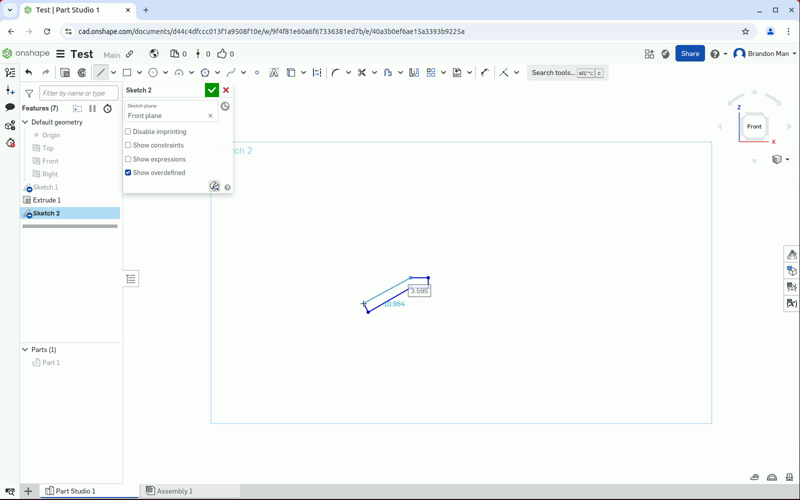
key_up(shift)
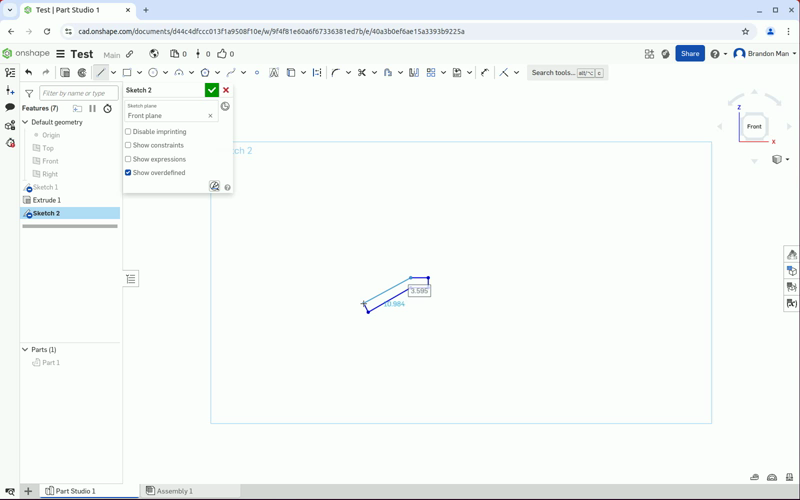
click(363, 303)
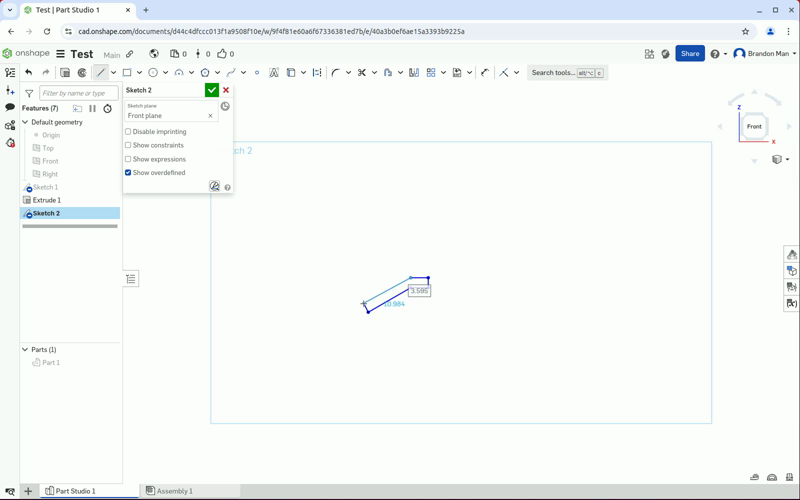
key(esc)
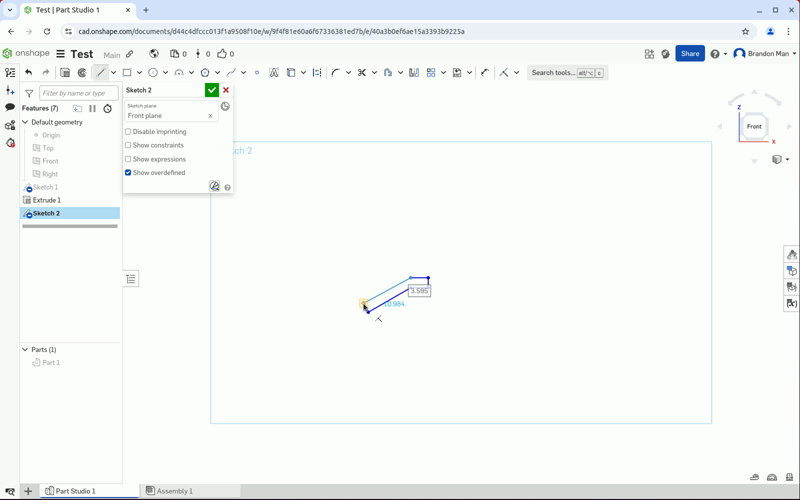
mouse_move(392, 289)
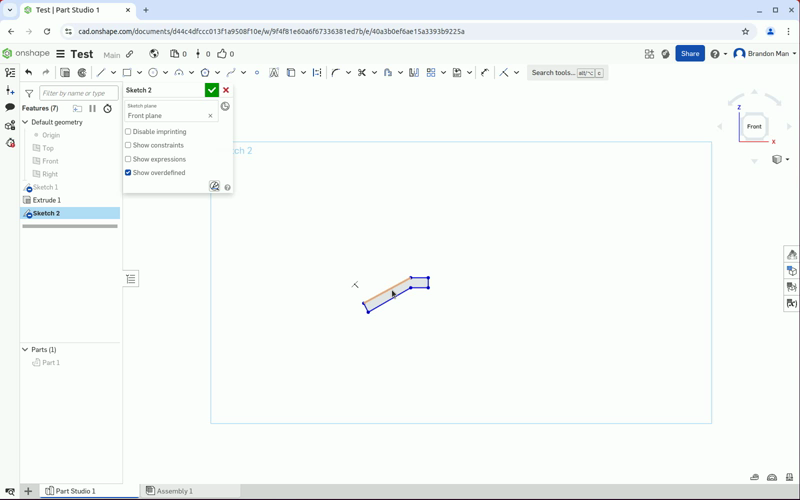
scroll(6)
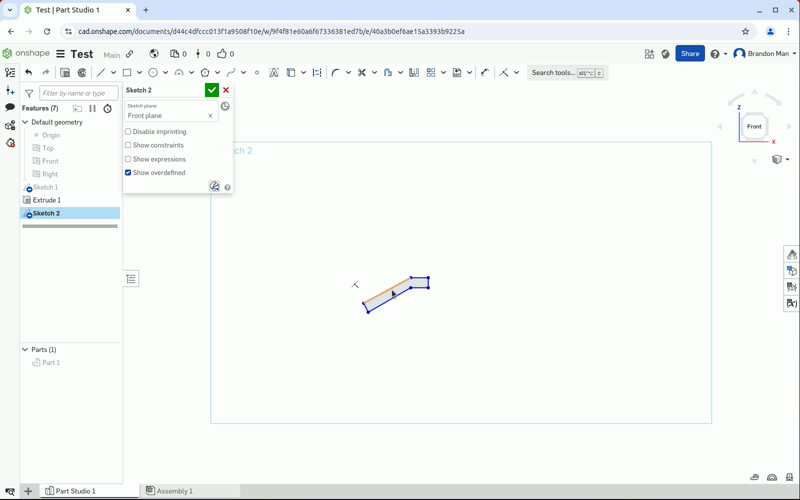
scroll(6)
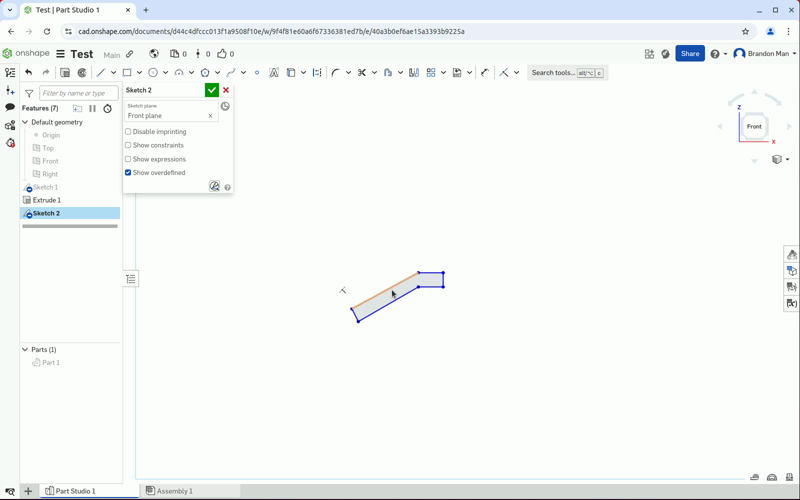
scroll(6)
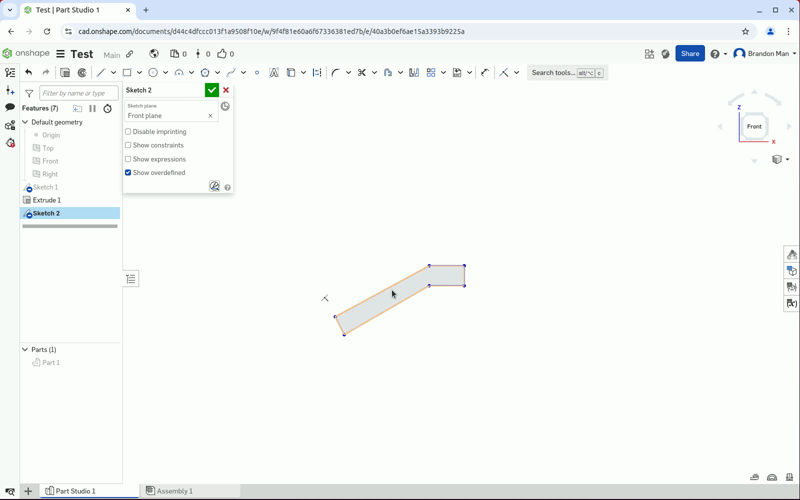
scroll(6)
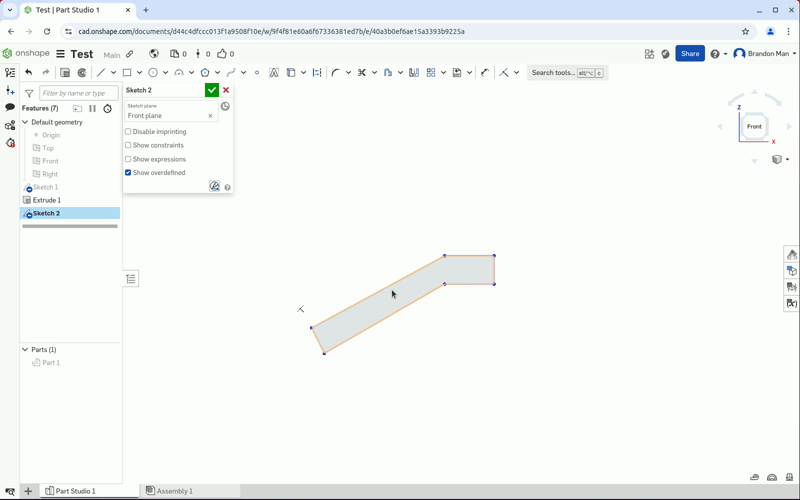
scroll(6)
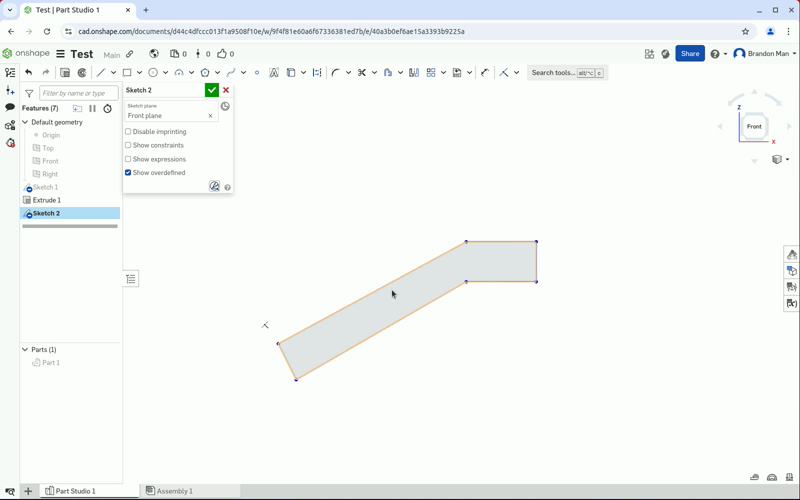
scroll(6)
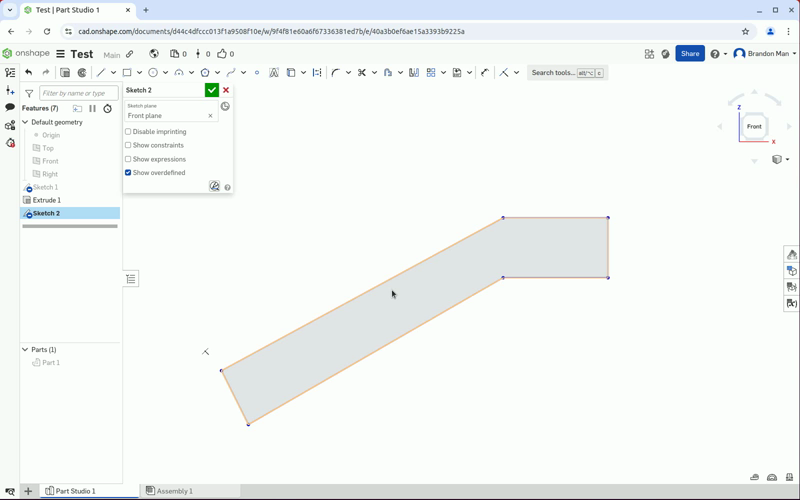
scroll(6)
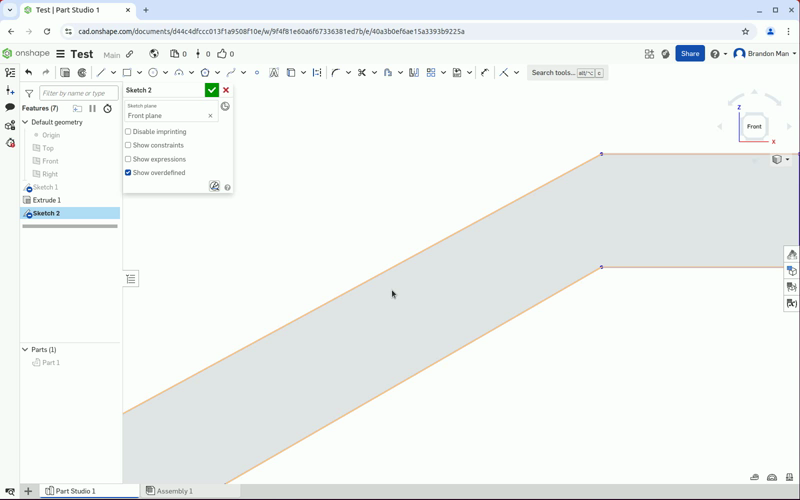
click(392, 289)
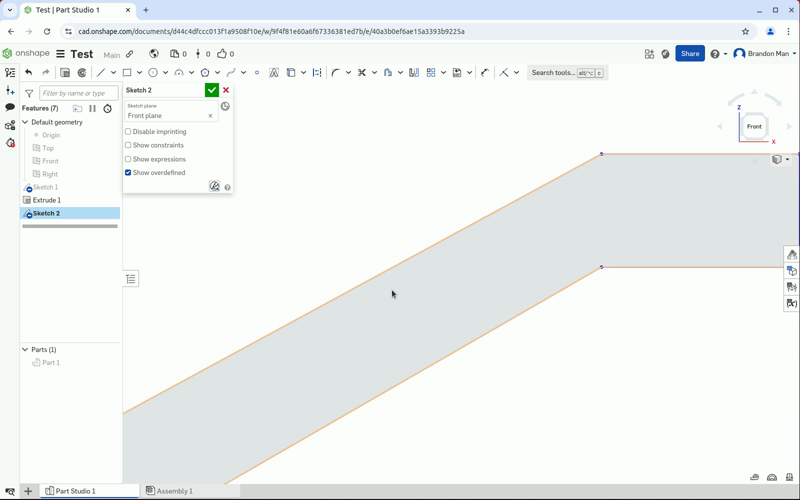
scroll(-6)
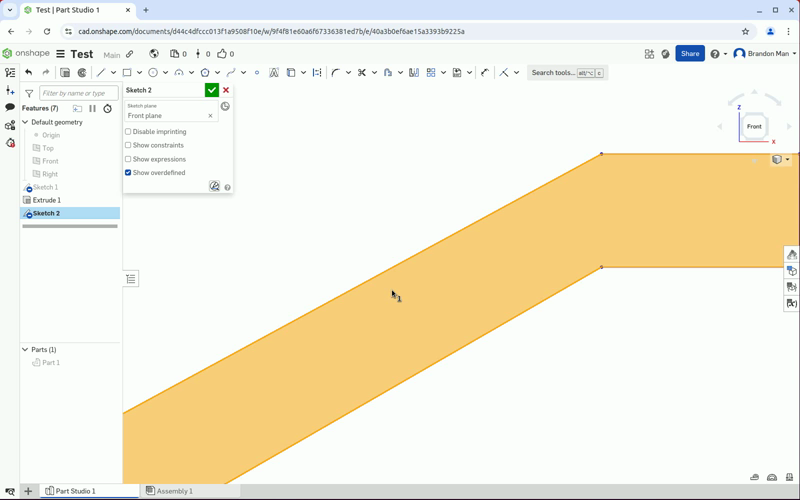
scroll(-6)
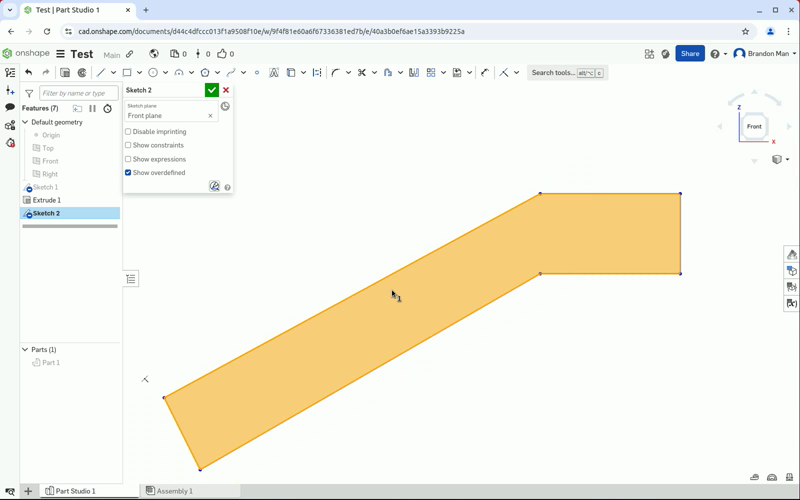
scroll(-6)
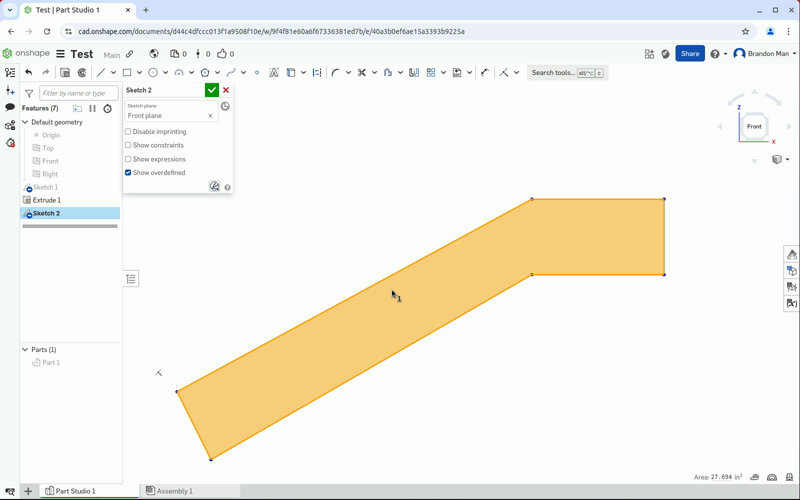
scroll(-6)
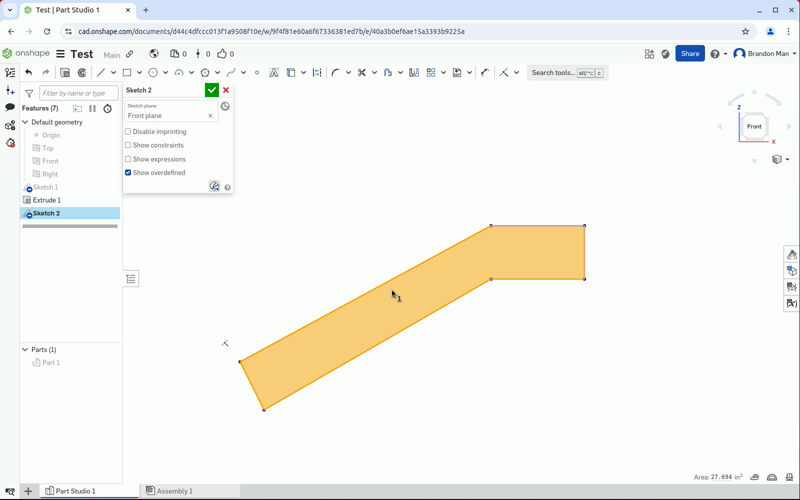
scroll(-6)
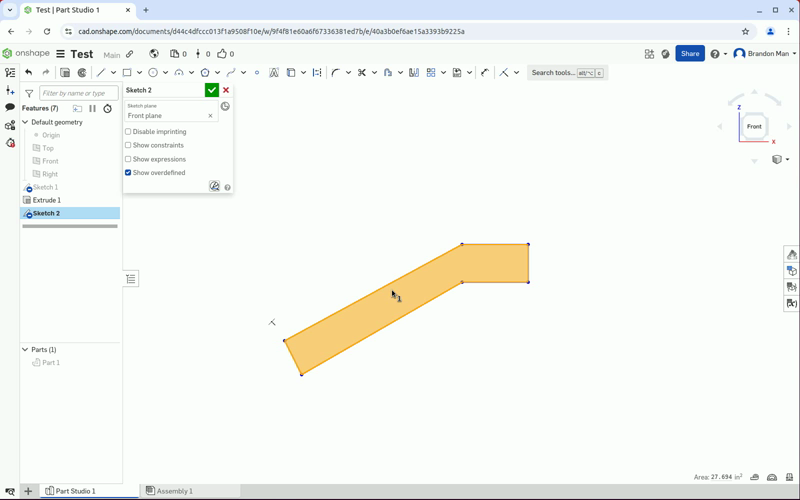
scroll(-6)
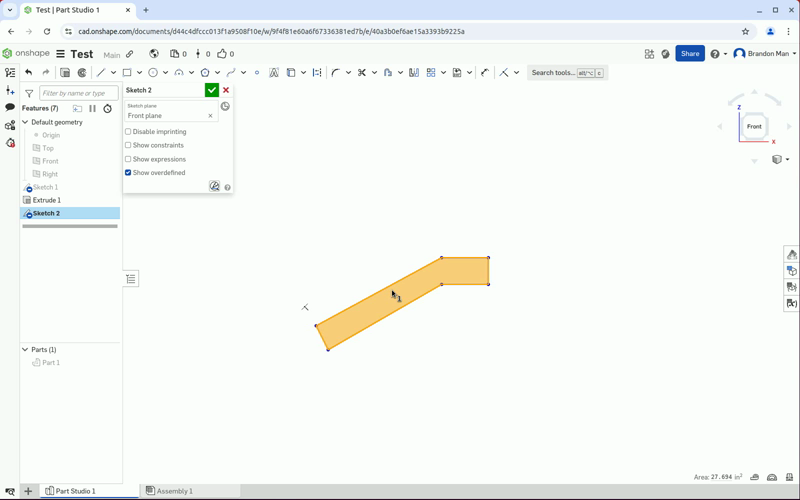
scroll(-6)
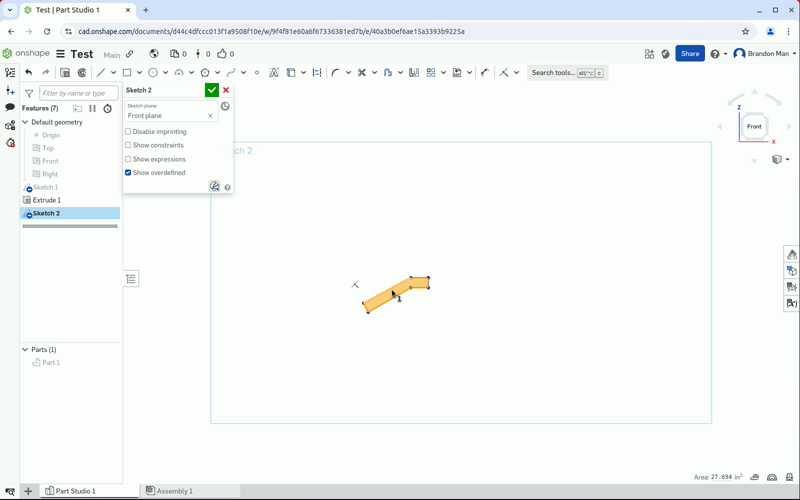
mouse_move(73, 352)
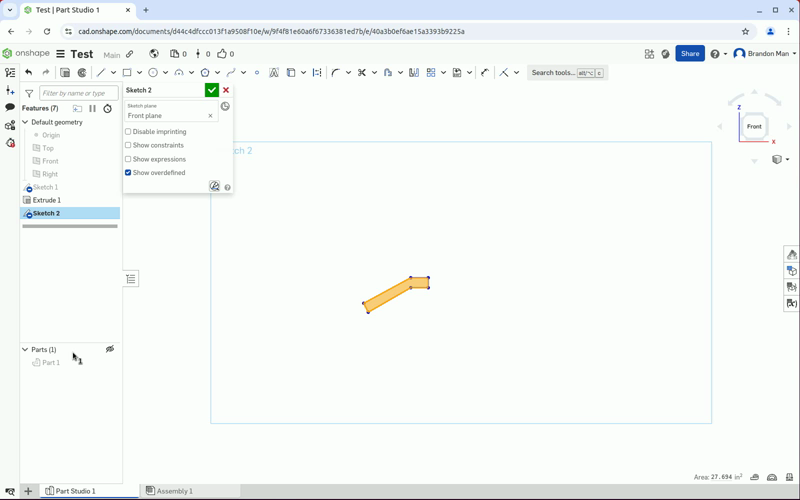
key(shift+y)
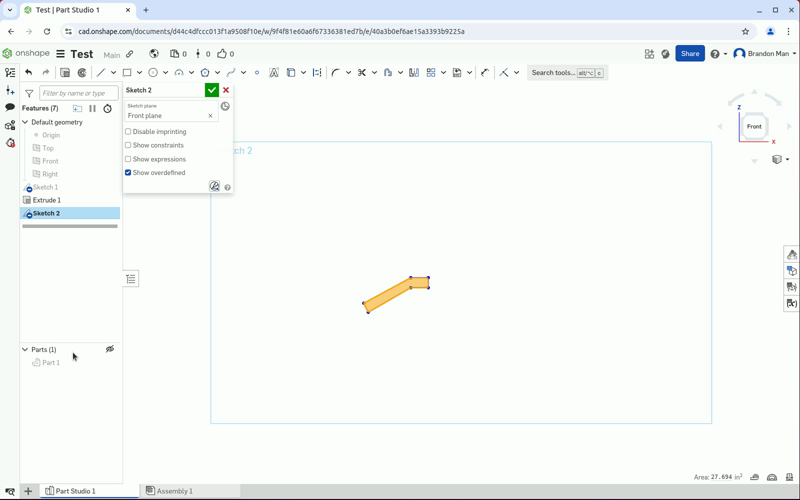
key(shift+e)
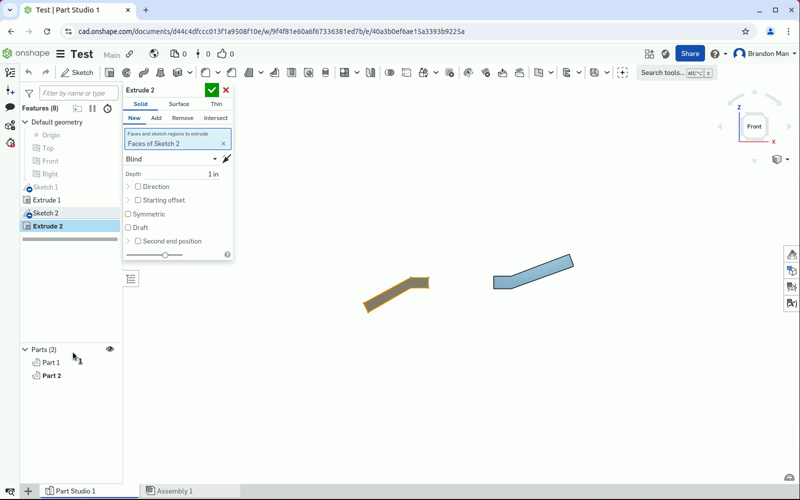
mouse_move(143, 106)
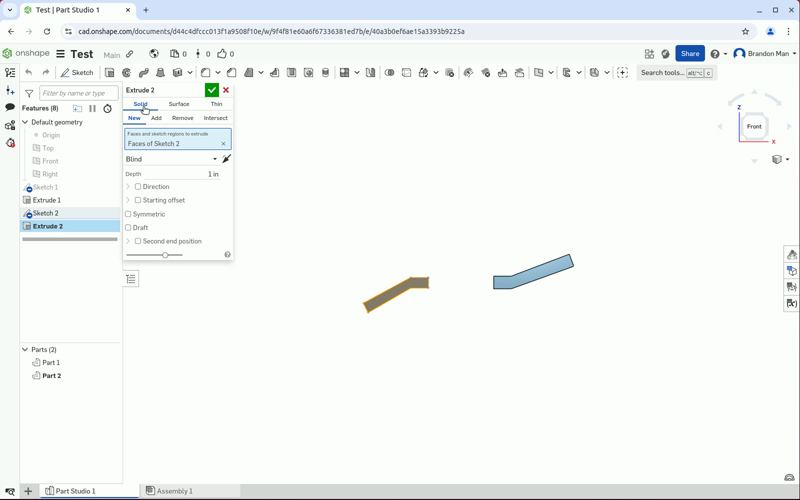
click(143, 106)
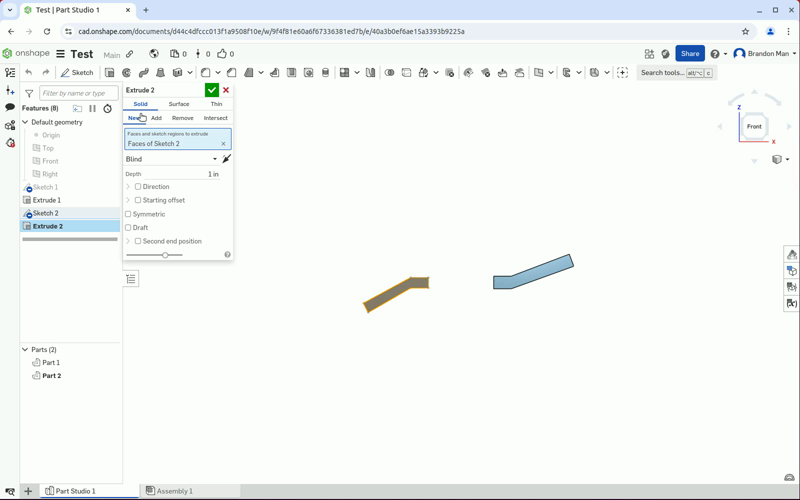
mouse_move(137, 120)
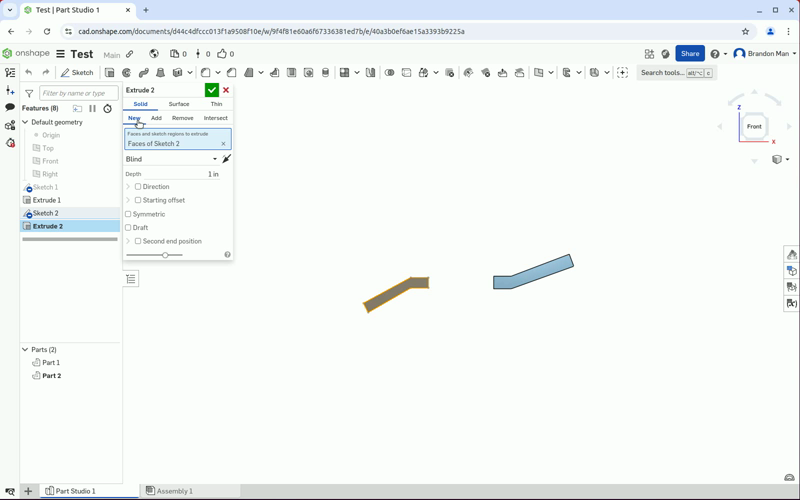
click(137, 120)
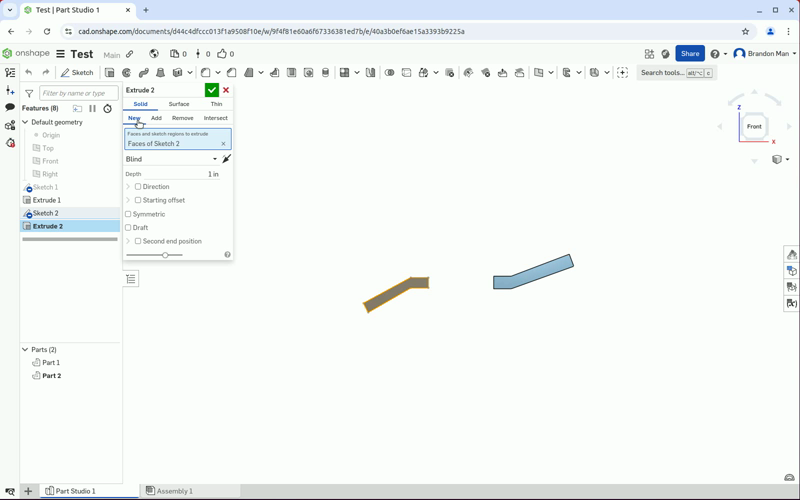
key(tab, 4)
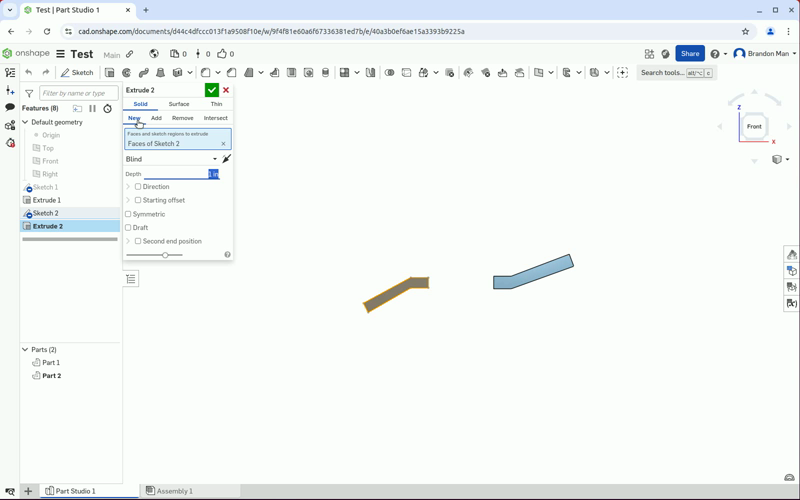
text(11.072)
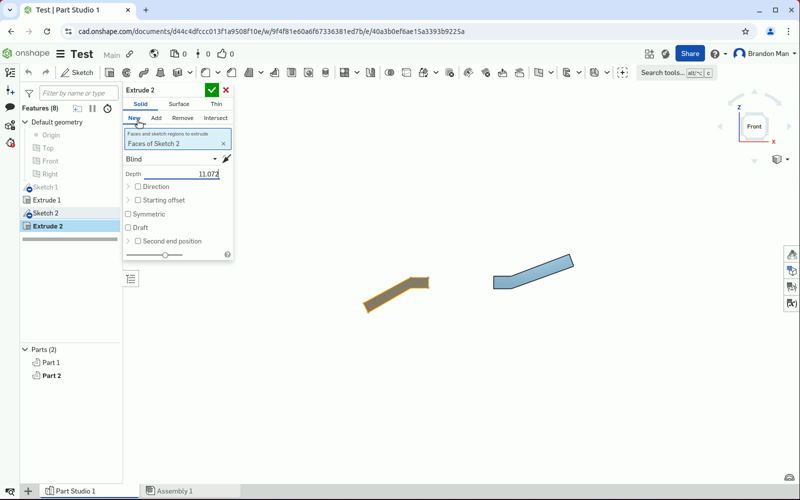
key(tab, 3)
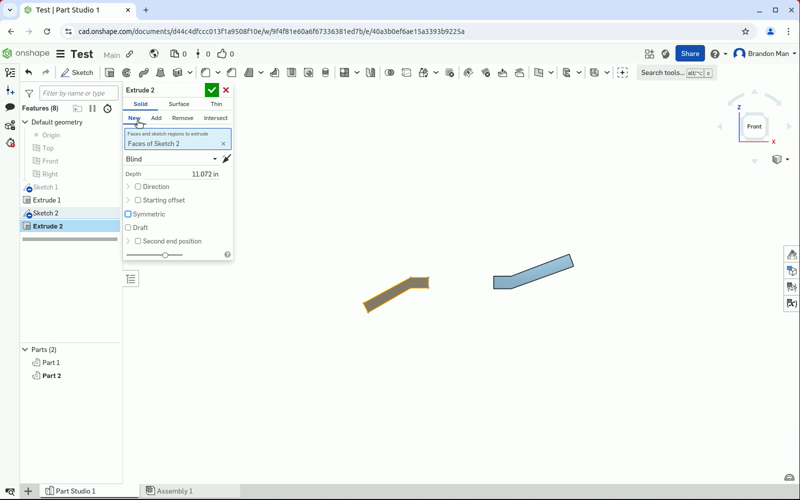
key(space)
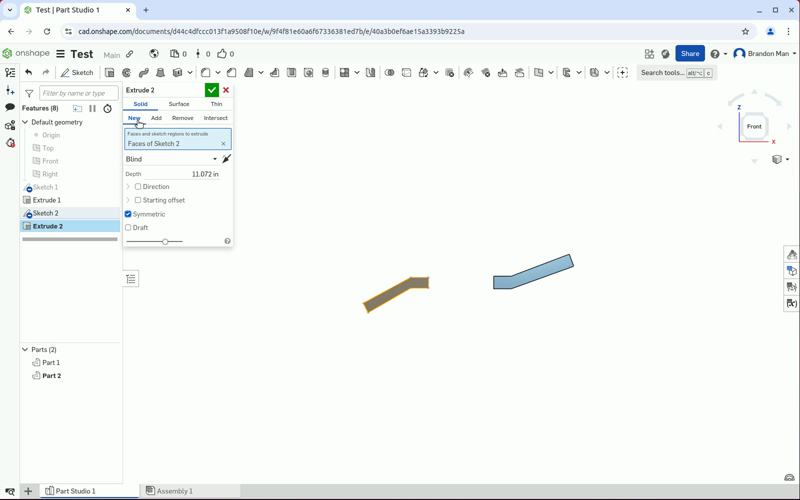
key(enter)
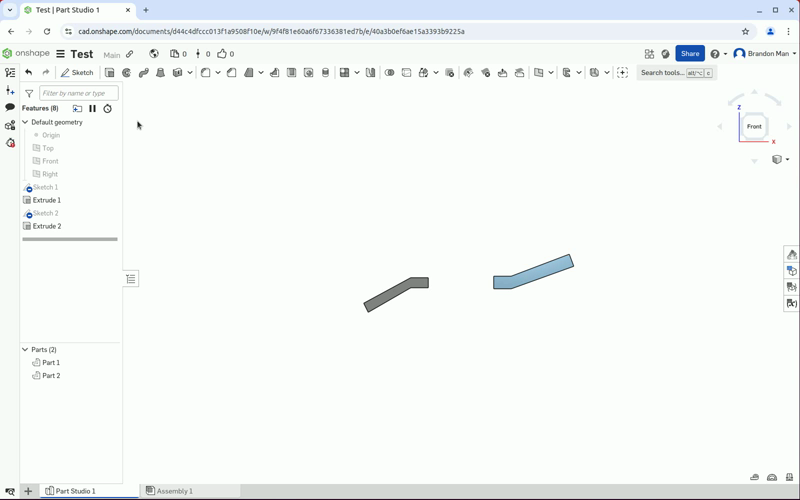
key(shift+h)
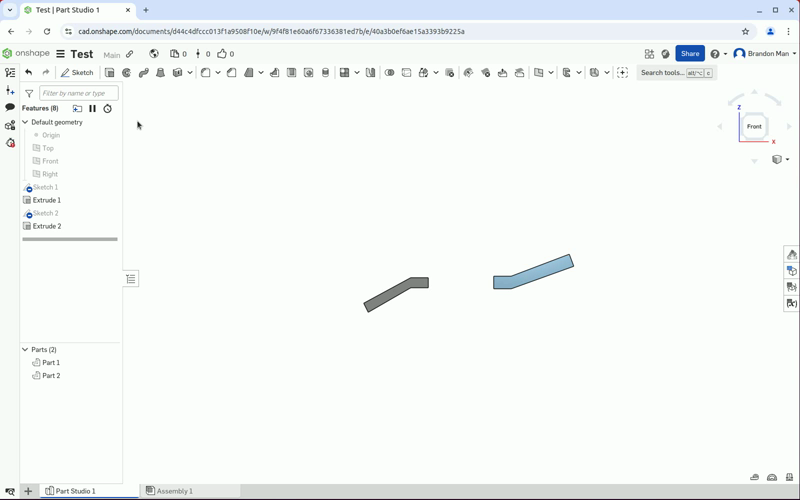
key(shift+h)
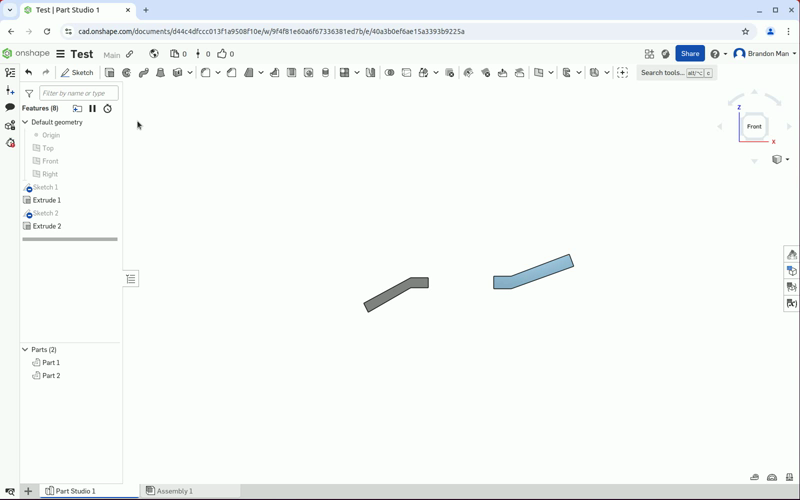
mouse_move(73, 189)
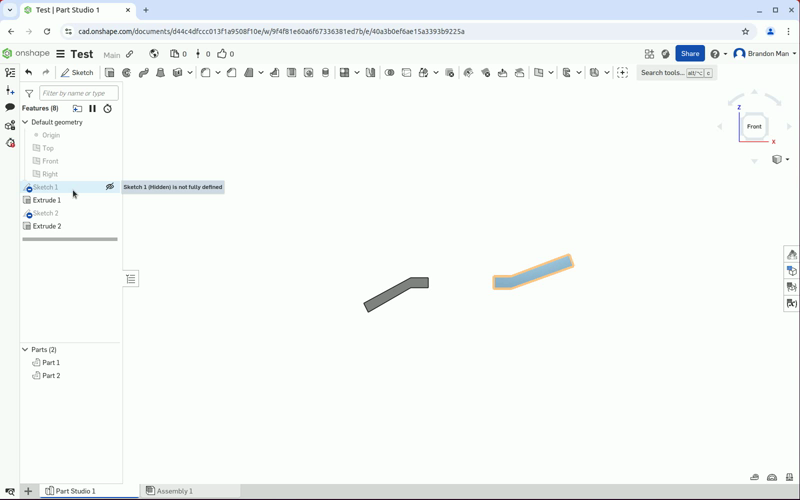
click(73, 189)
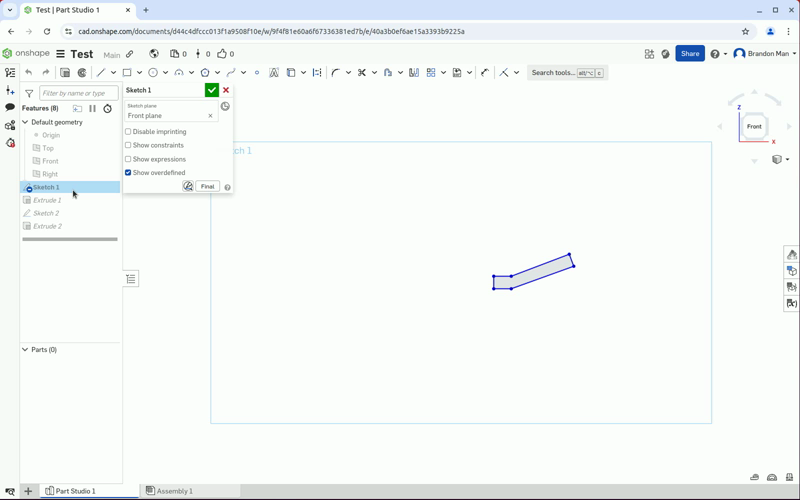
mouse_move(229, 92)
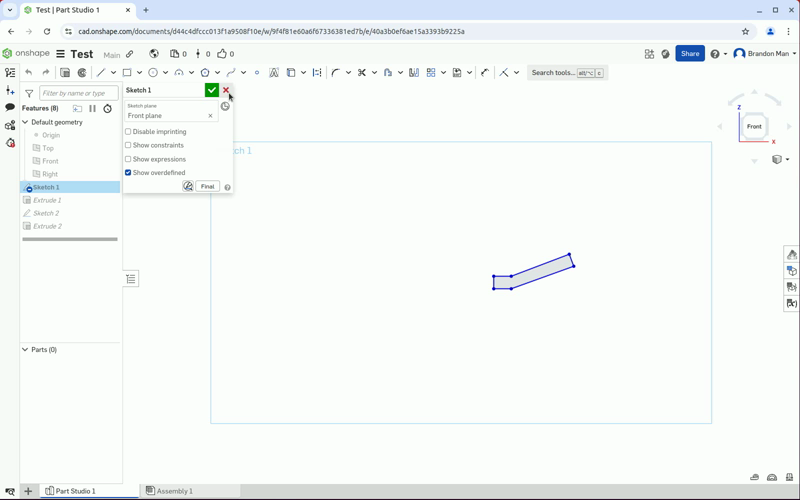
click(229, 92)
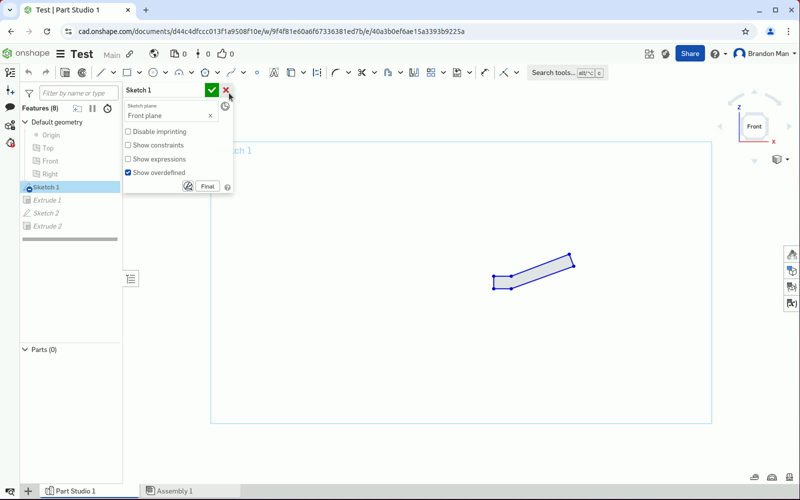
key(shift+s)
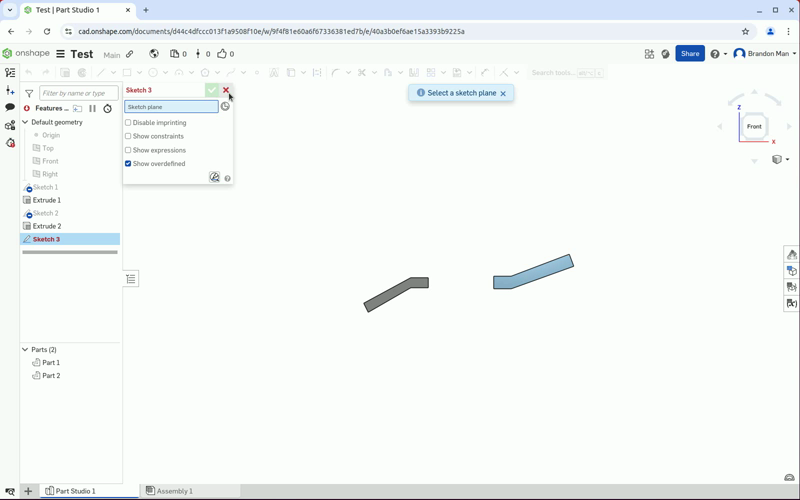
mouse_move(73, 163)
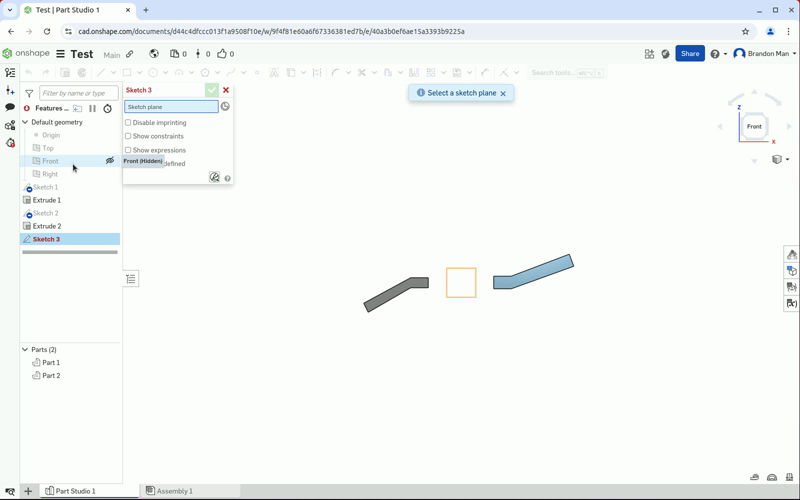
click(73, 163)
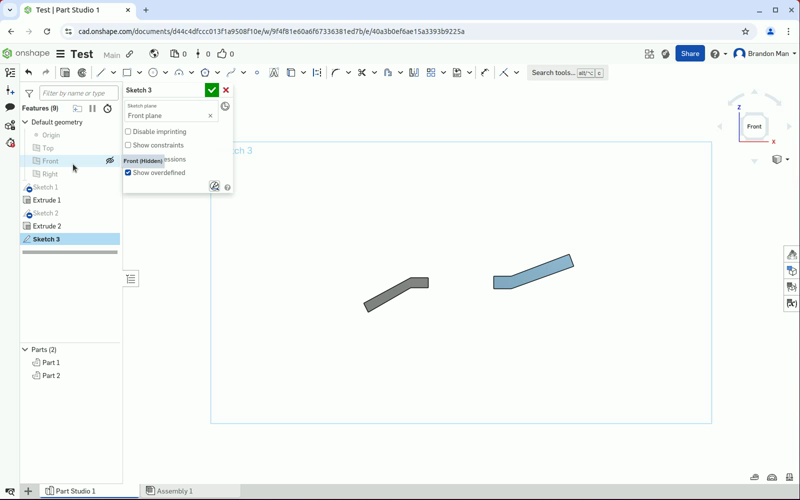
mouse_move(73, 352)
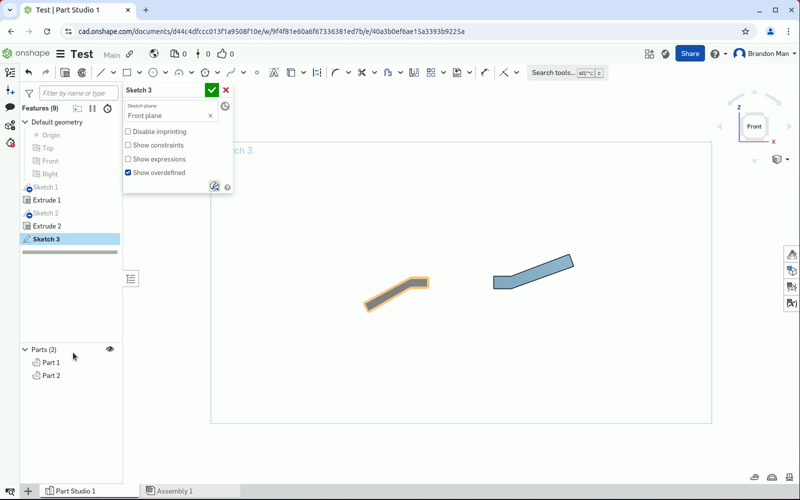
key(y)
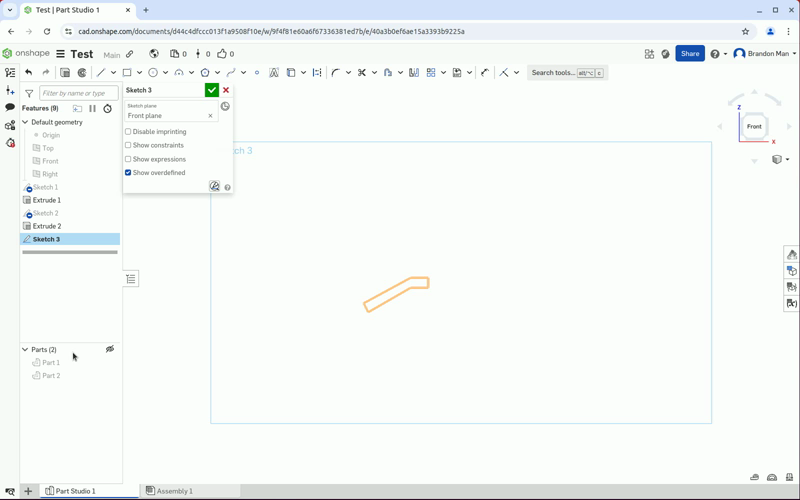
key(l)
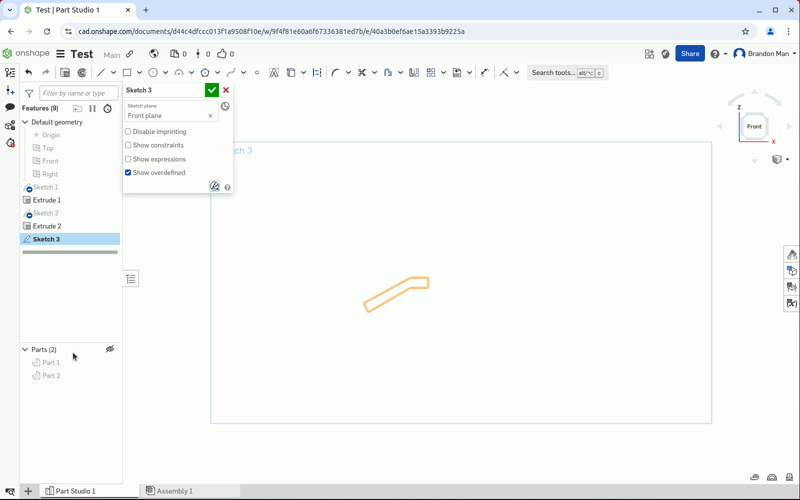
key_down(shift)
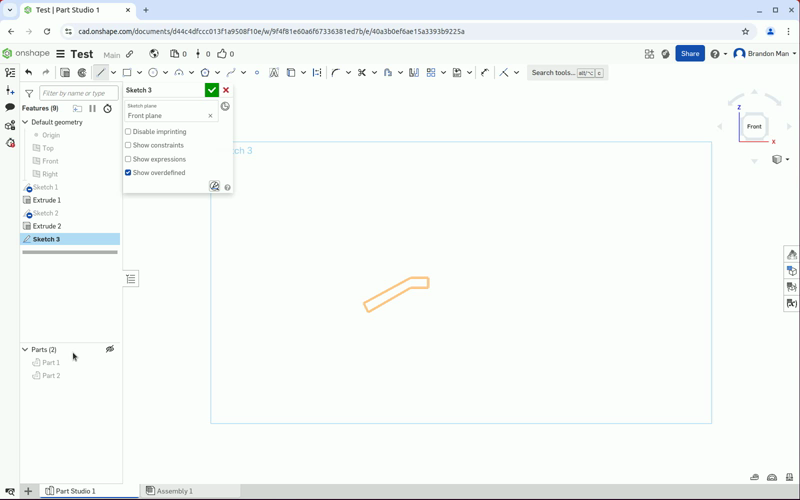
mouse_move(427, 293)
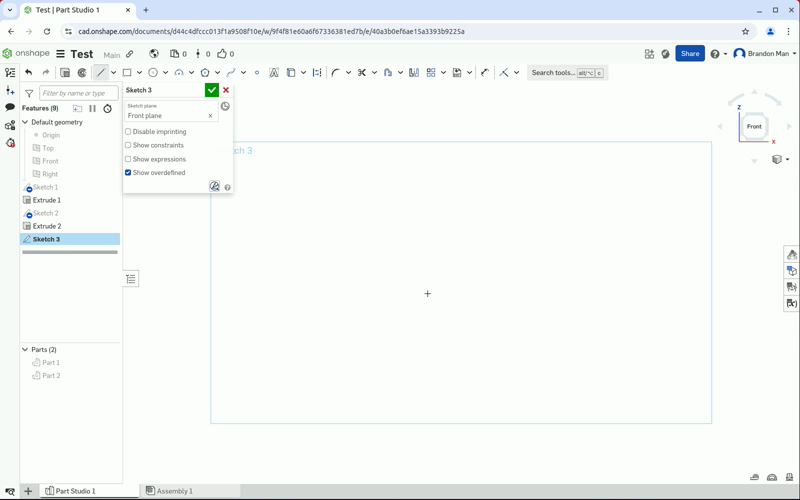
click(427, 293)
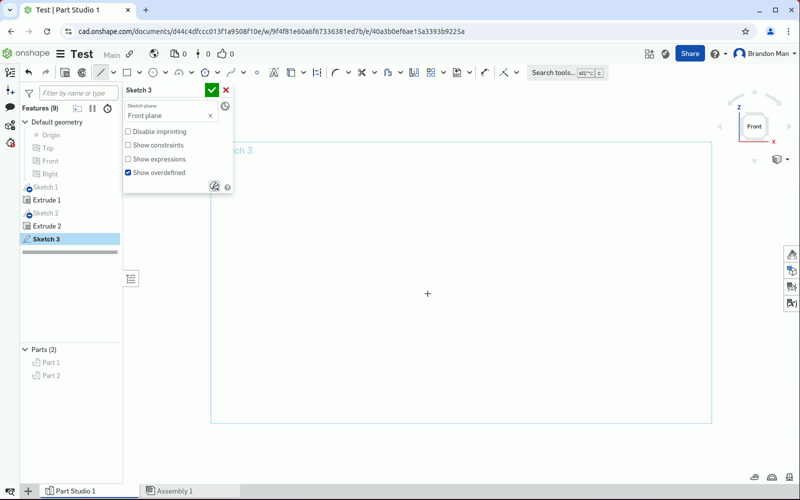
key_up(shift)
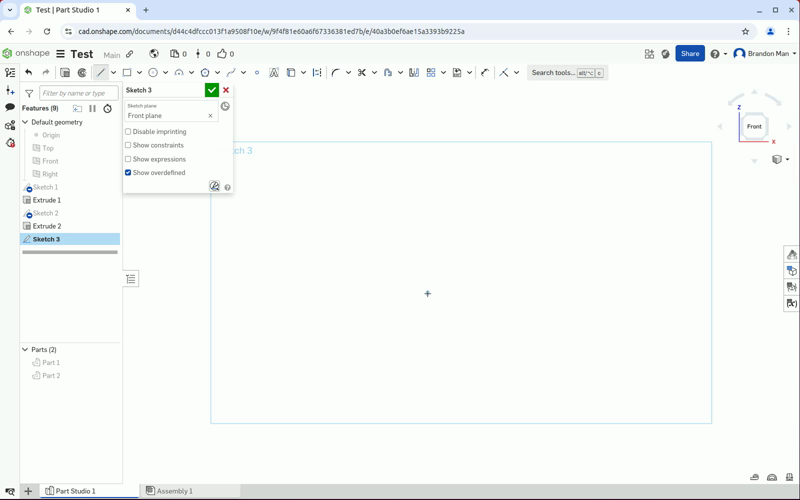
key_down(shift)
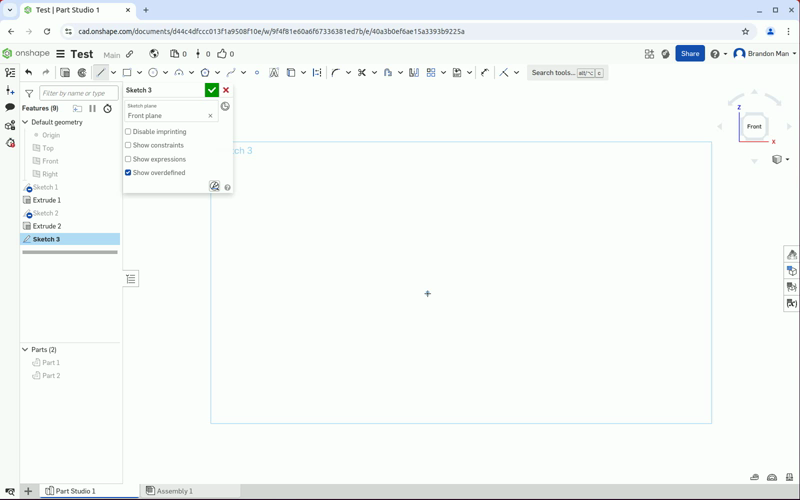
mouse_move(494, 293)
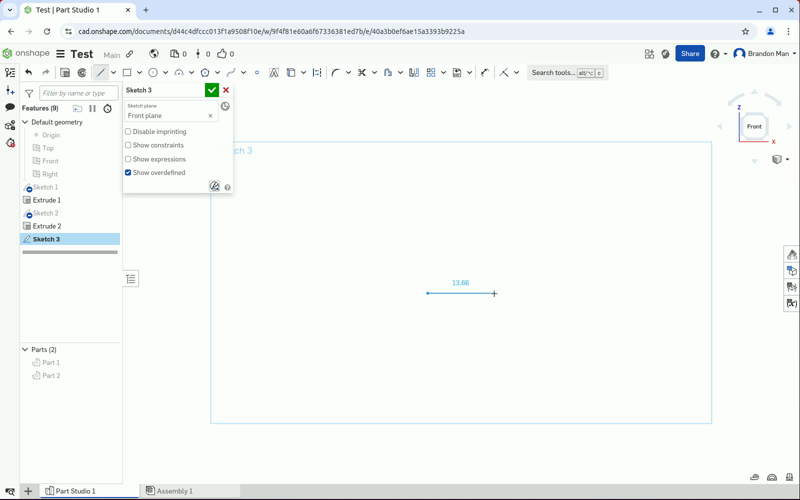
click(494, 293)
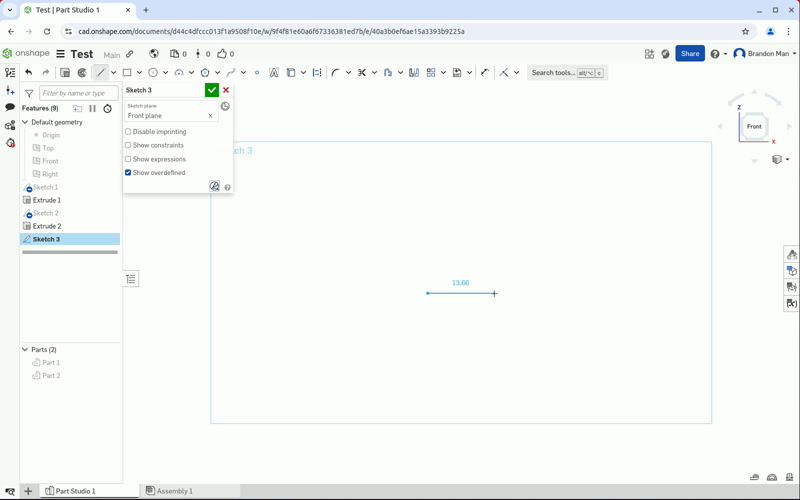
key_up(shift)
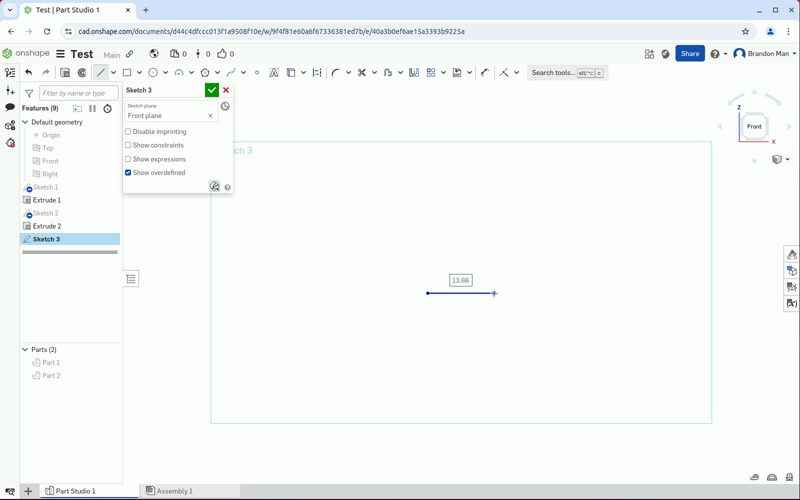
key_down(shift)
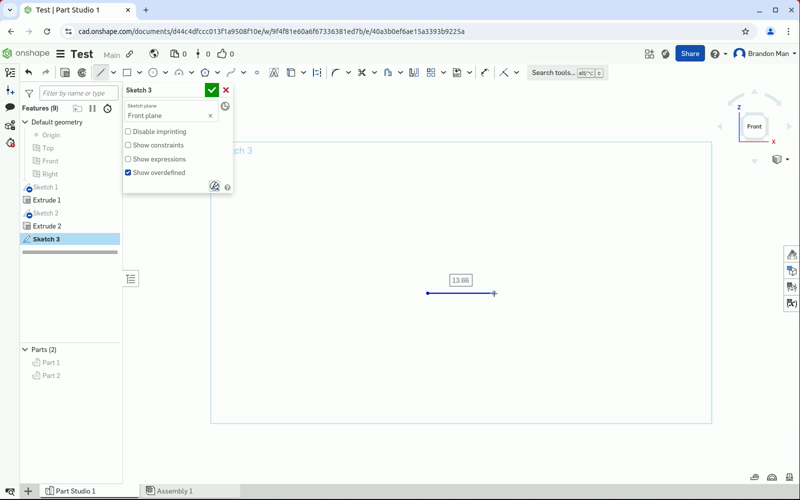
mouse_move(524, 293)
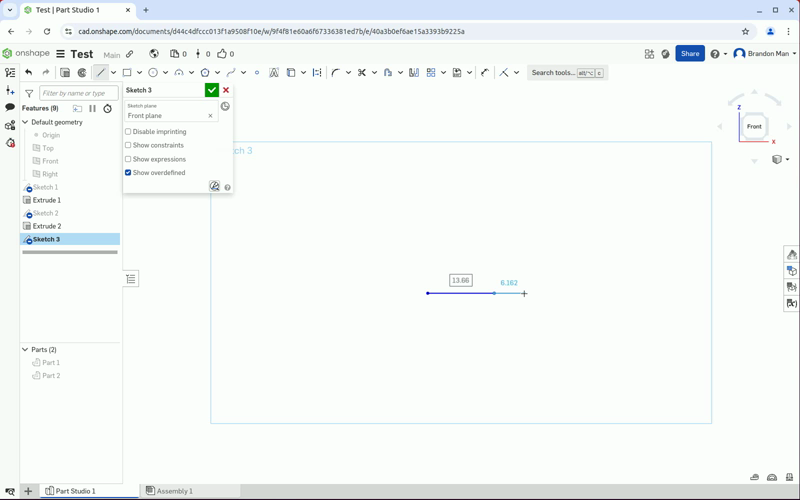
mouse_move(494, 287)
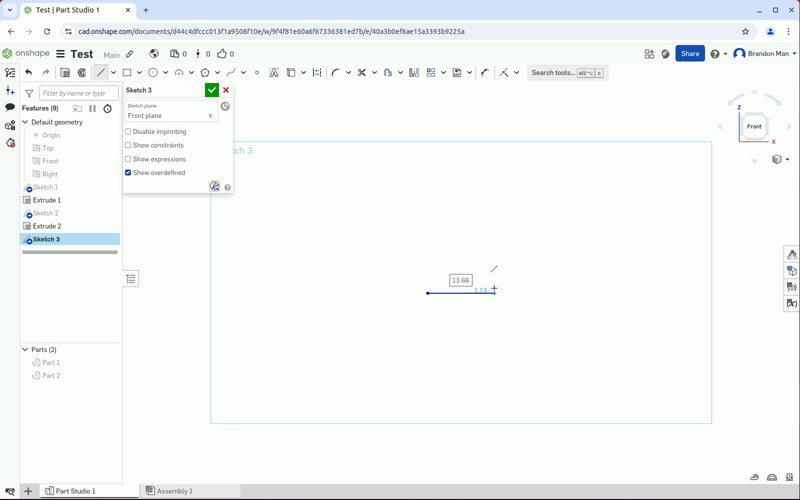
scroll(6)
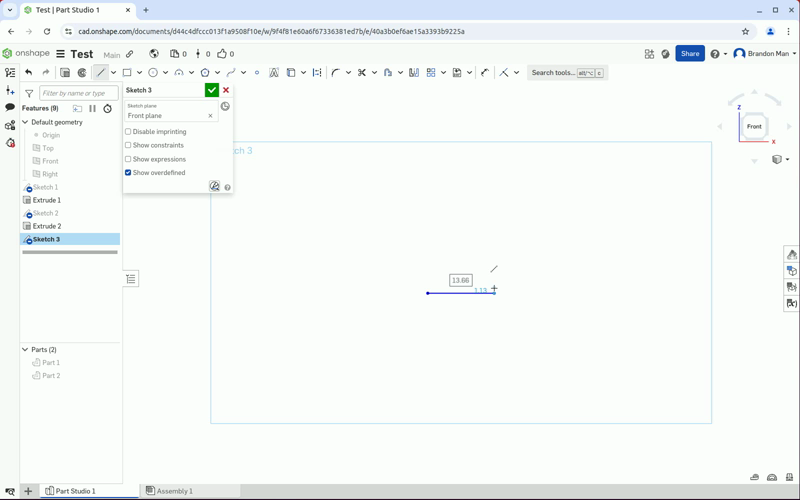
scroll(6)
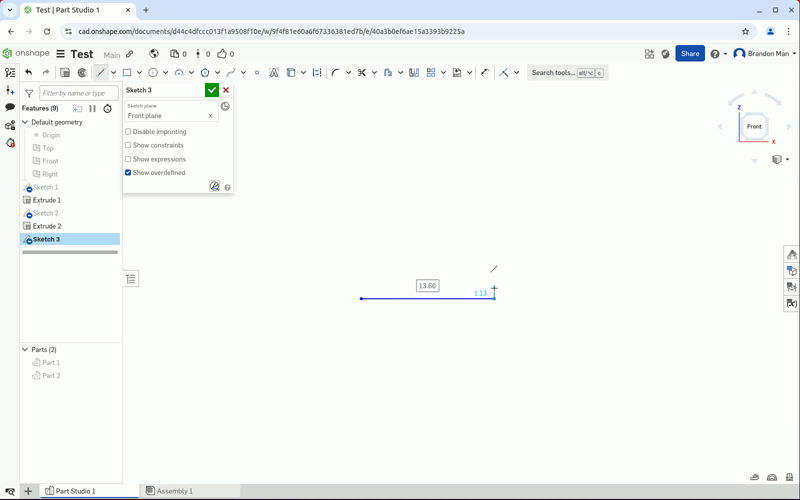
scroll(6)
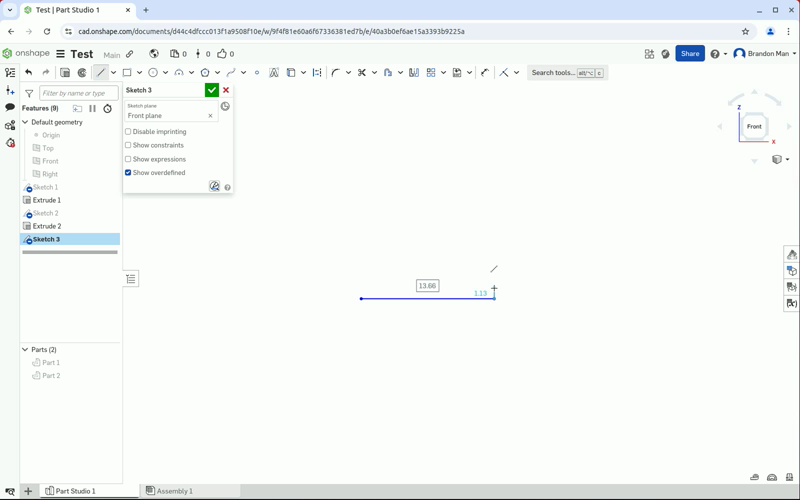
scroll(6)
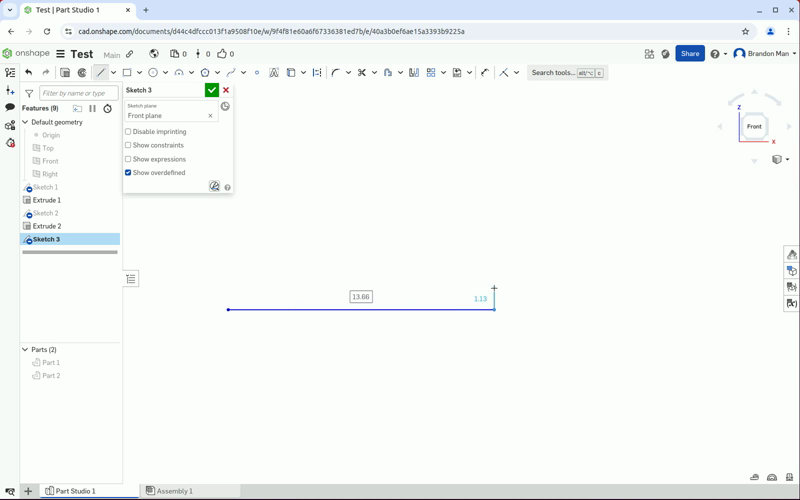
scroll(6)
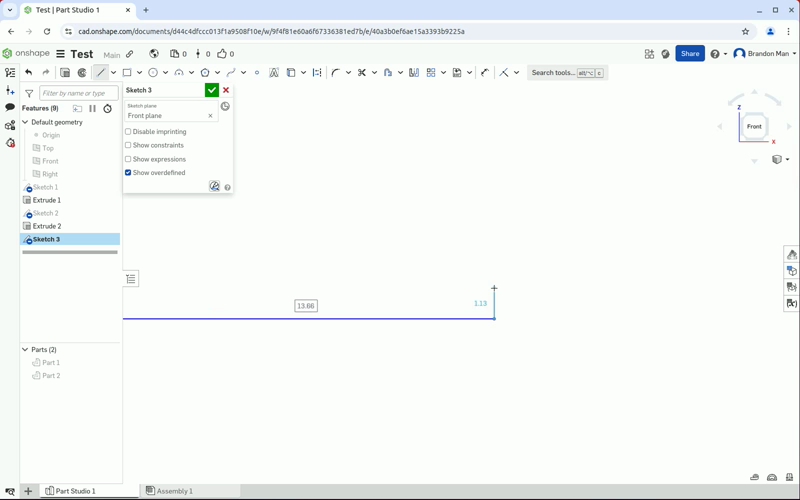
scroll(6)
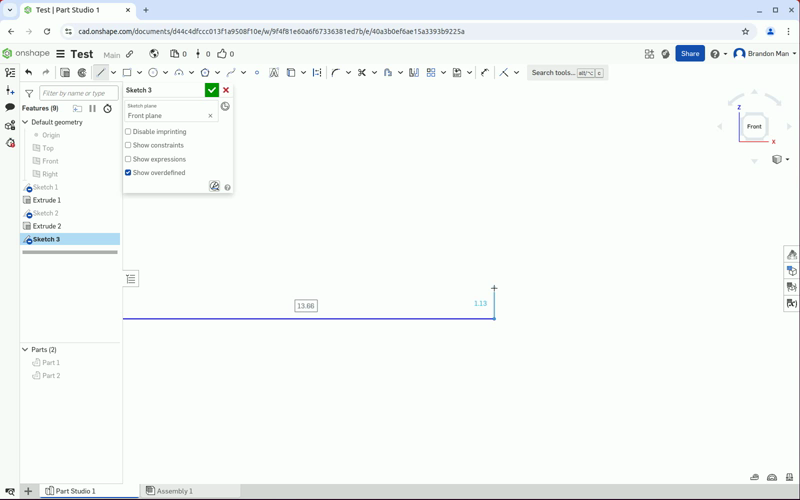
scroll(6)
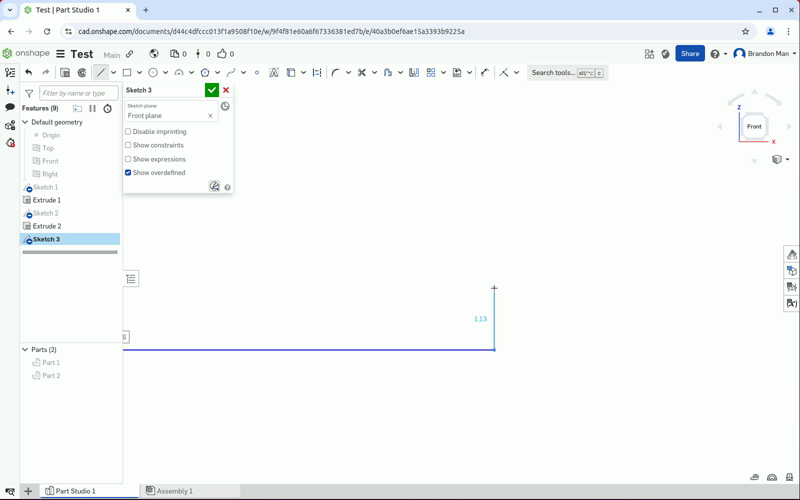
click(494, 287)
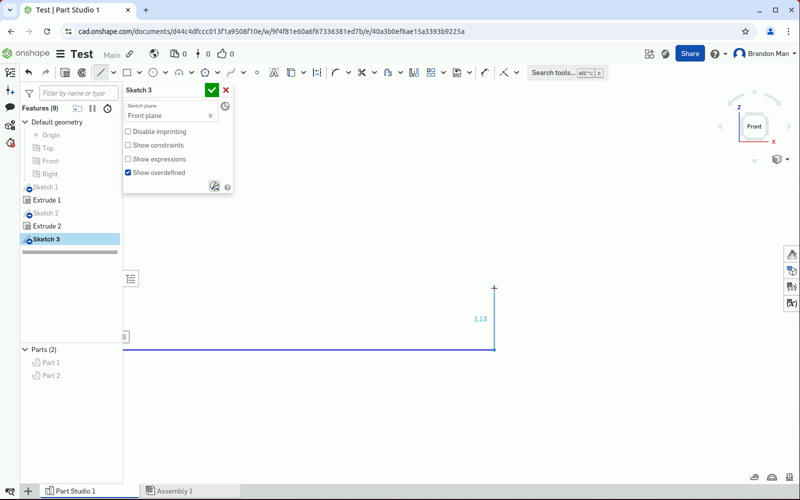
scroll(-6)
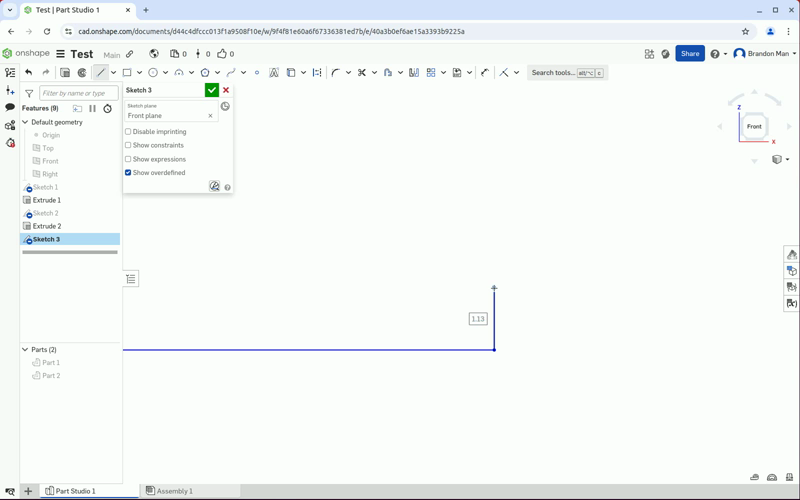
scroll(-6)
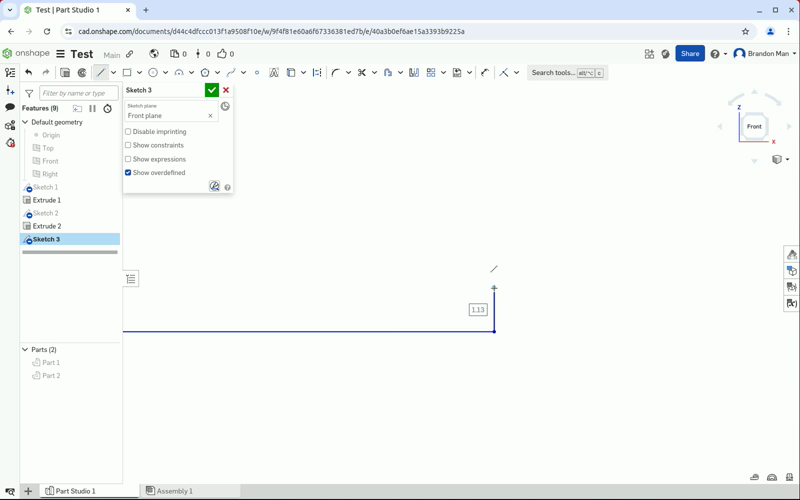
scroll(-6)
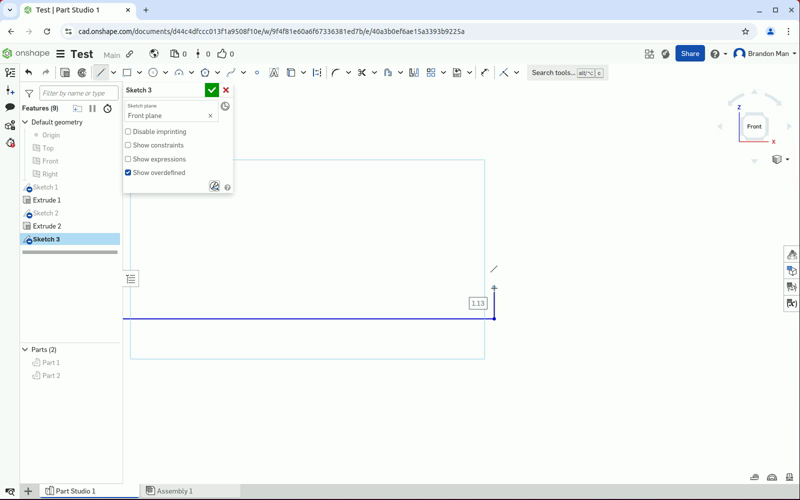
scroll(-6)
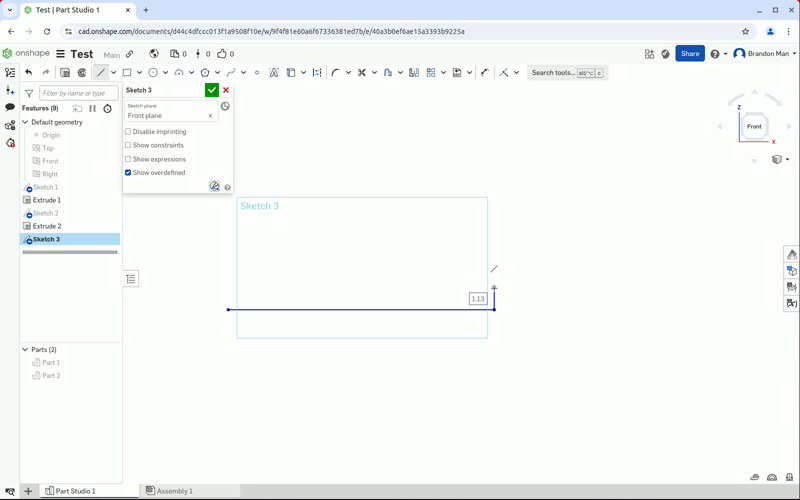
scroll(-6)
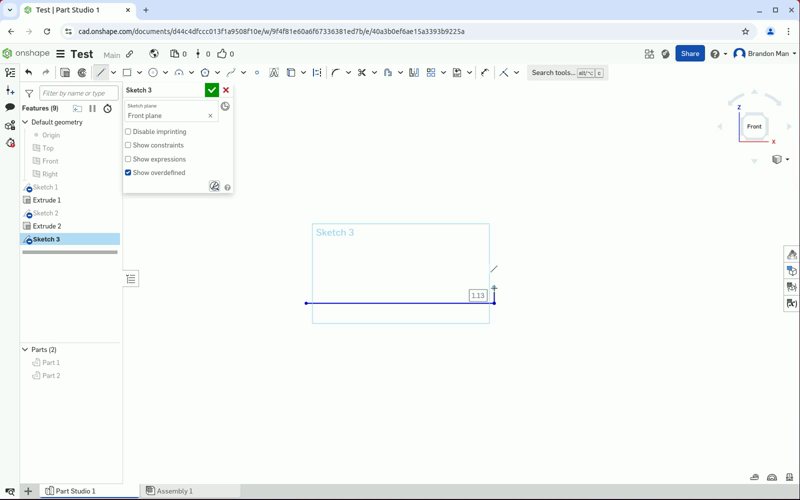
scroll(-6)
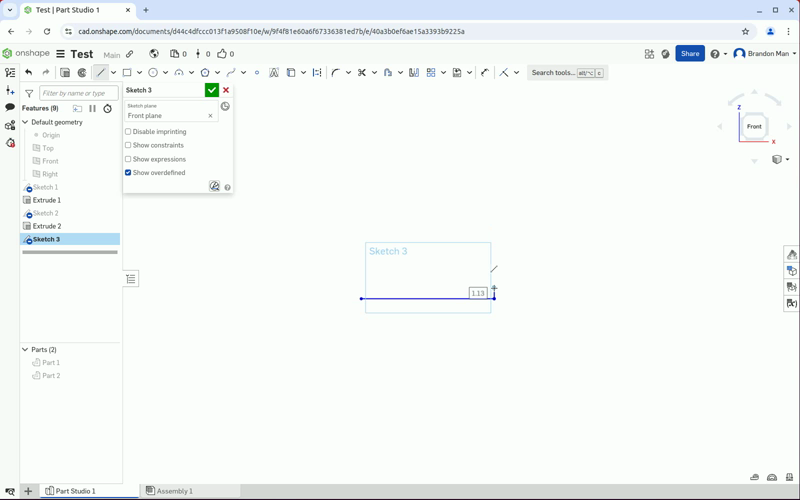
scroll(-6)
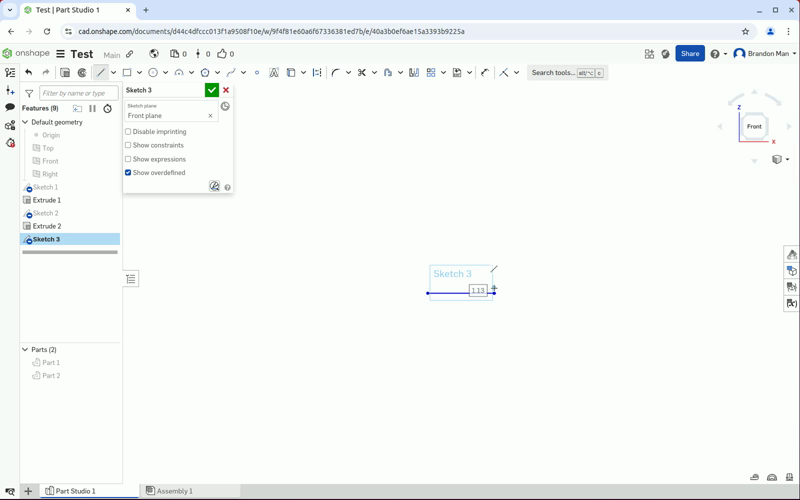
key_up(shift)
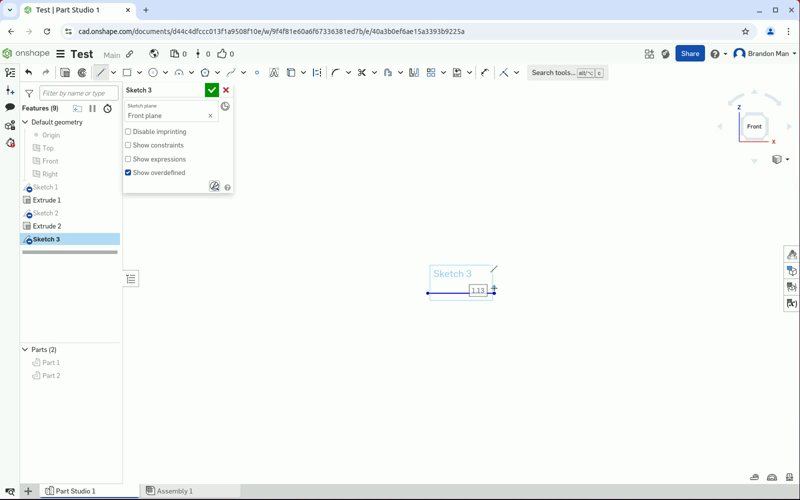
key_down(shift)
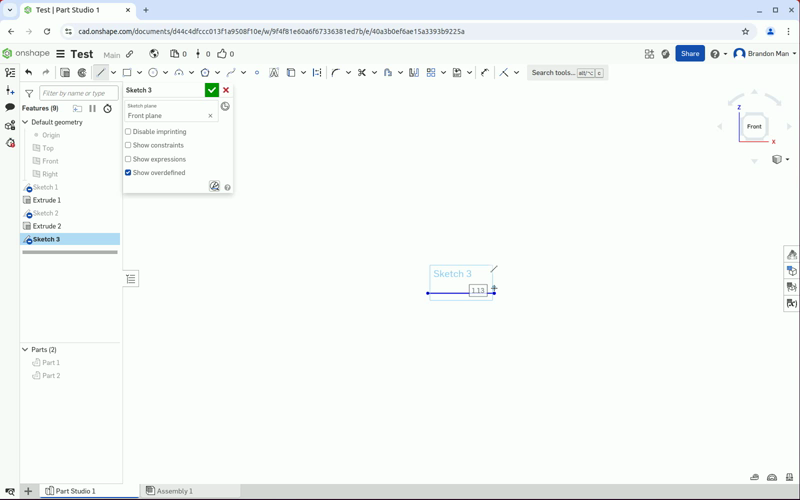
mouse_move(524, 287)
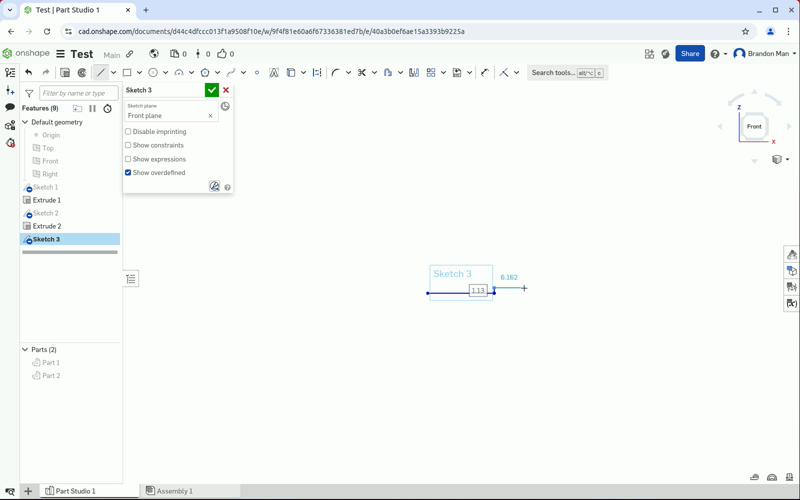
mouse_move(494, 275)
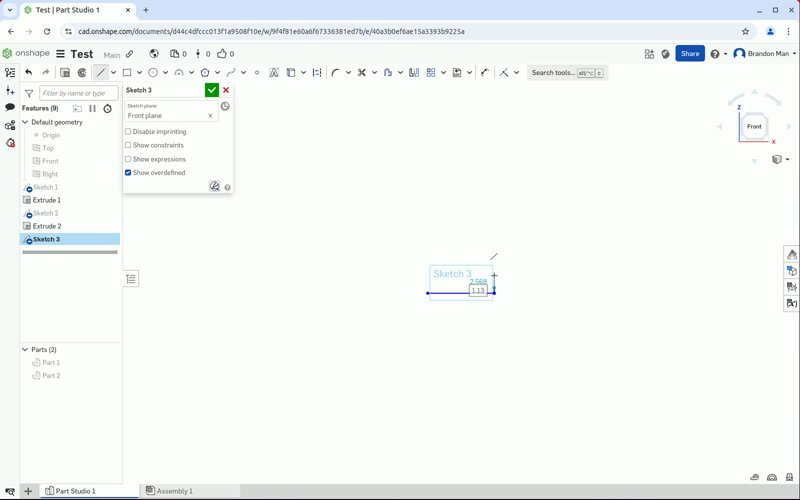
click(494, 275)
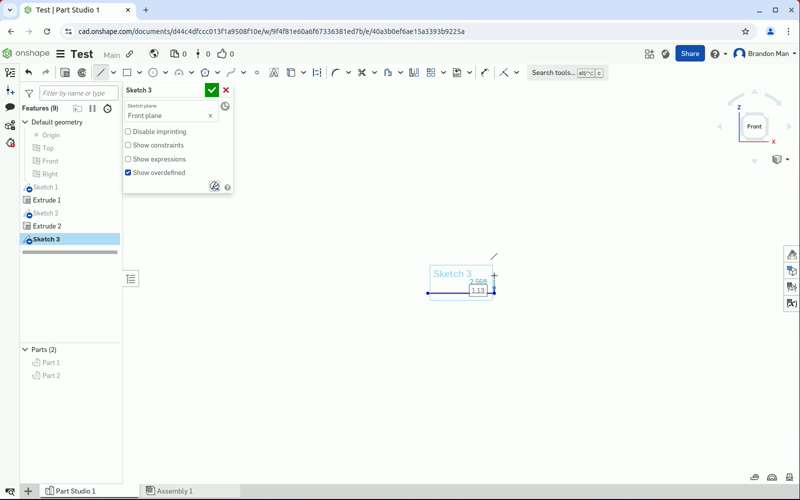
key_up(shift)
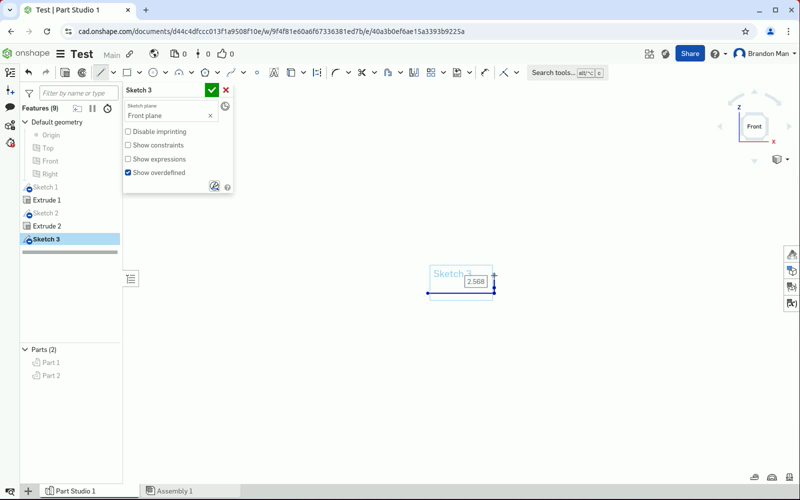
key_down(shift)
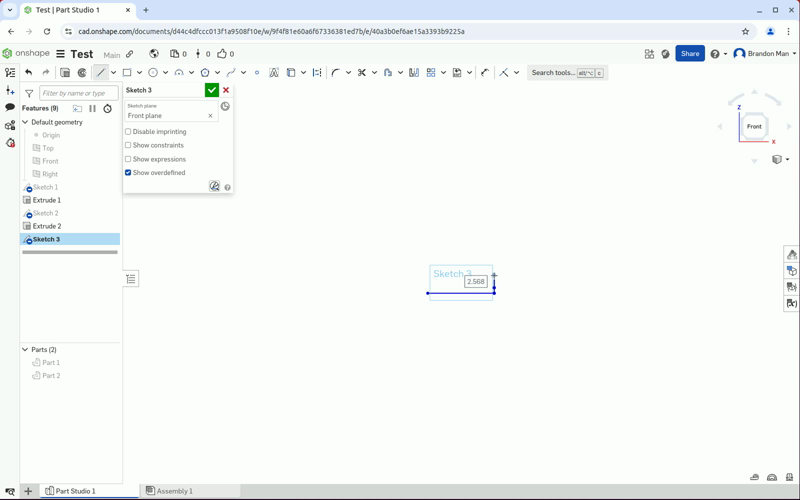
mouse_move(524, 275)
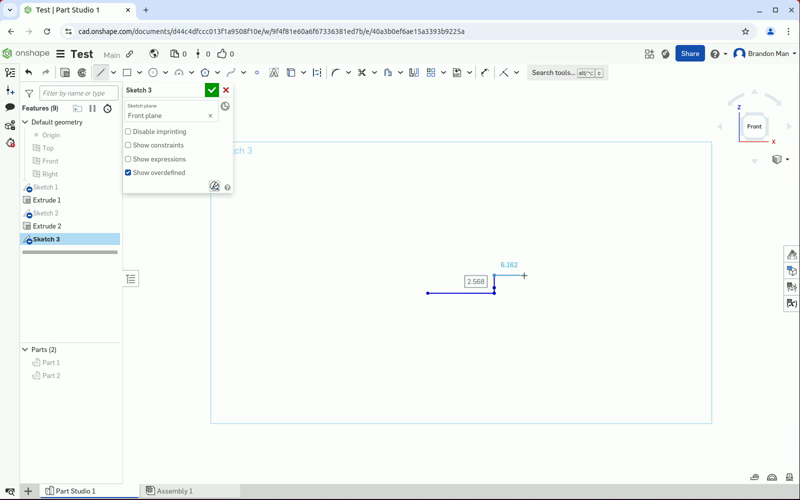
mouse_move(494, 271)
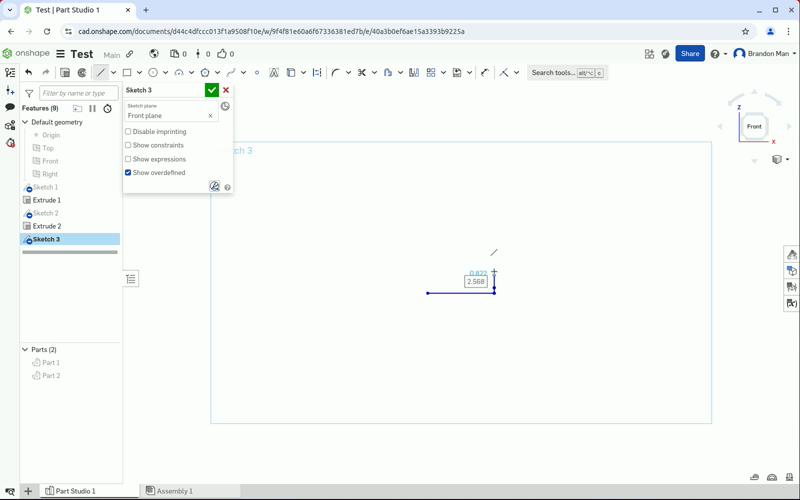
scroll(6)
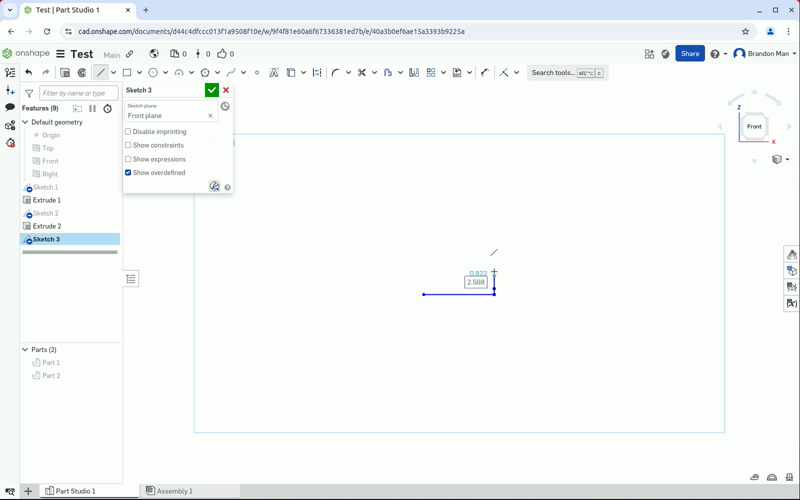
scroll(6)
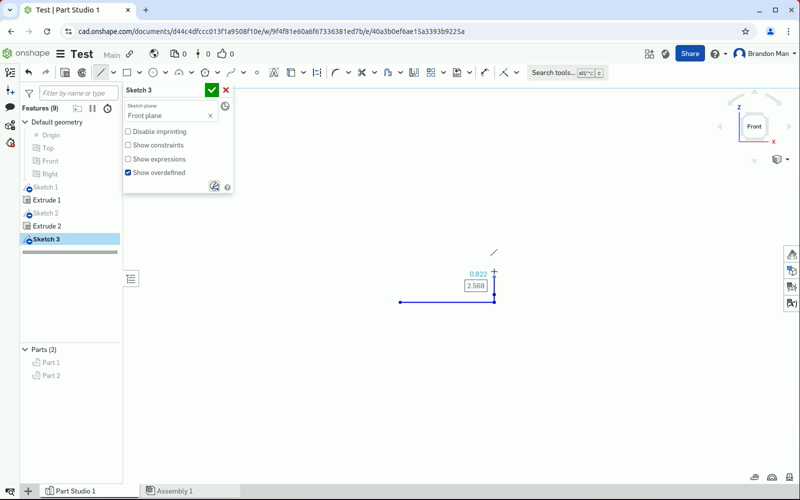
scroll(6)
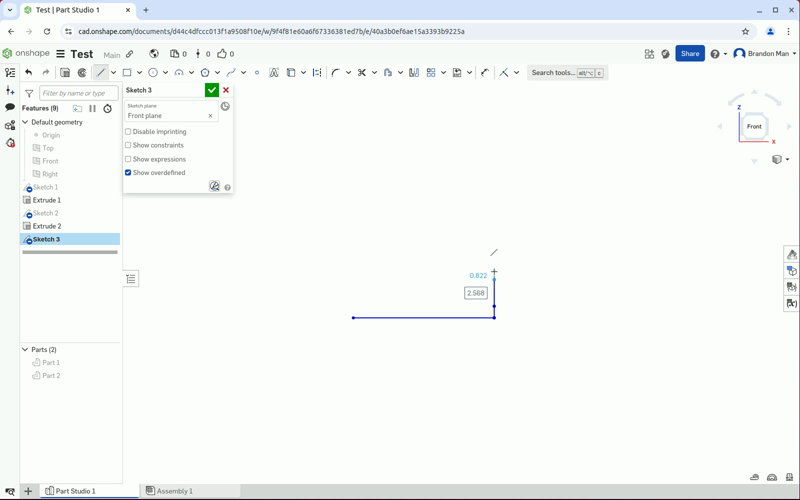
scroll(6)
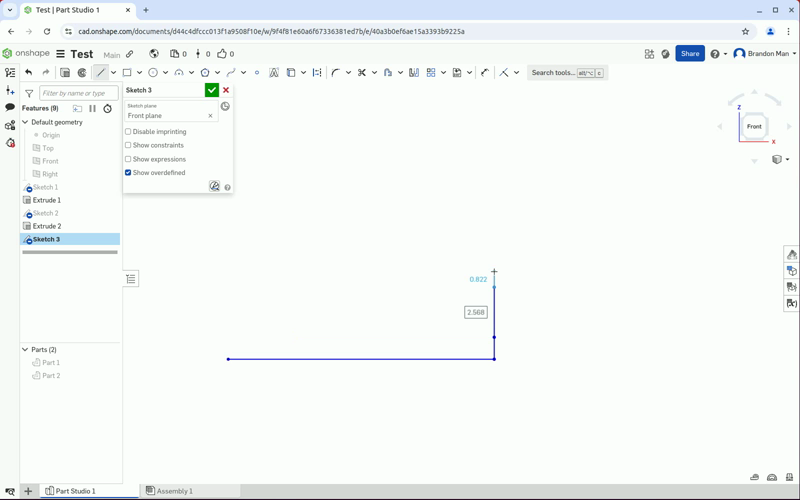
scroll(6)
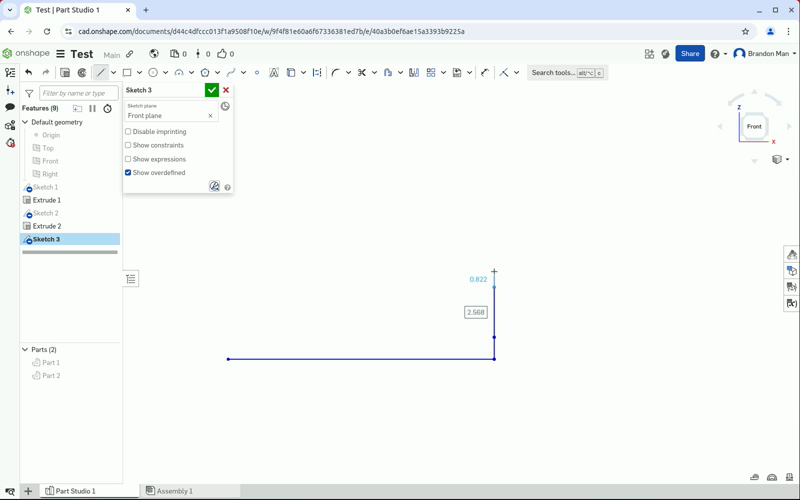
scroll(6)
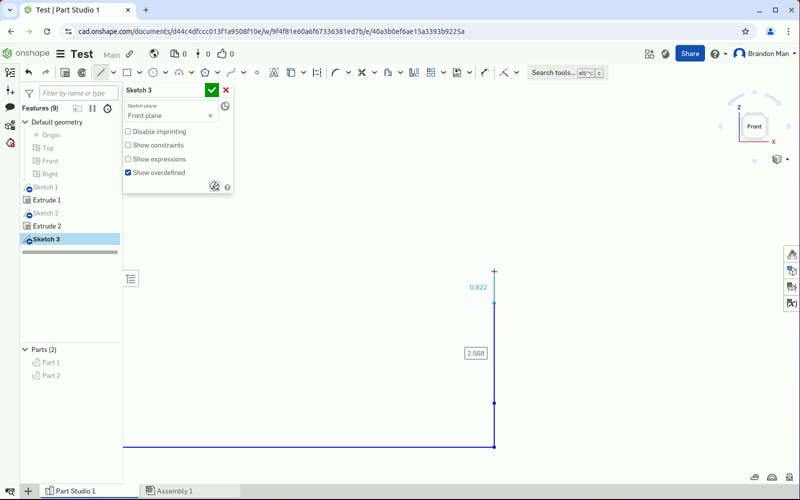
scroll(6)
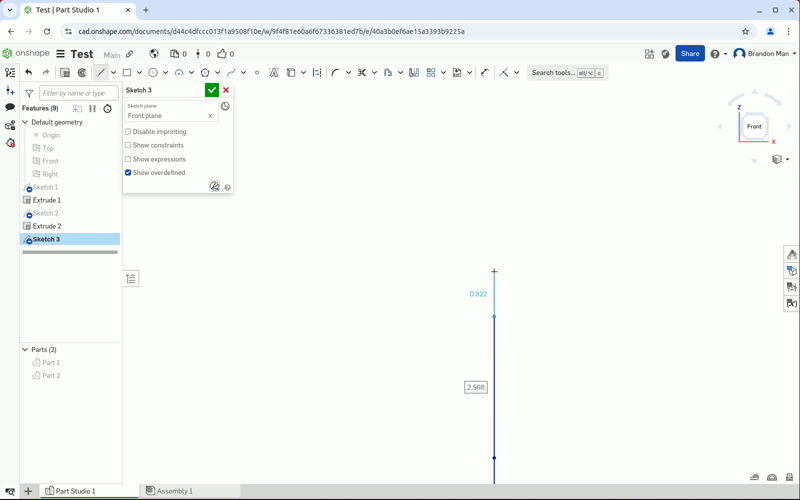
click(494, 271)
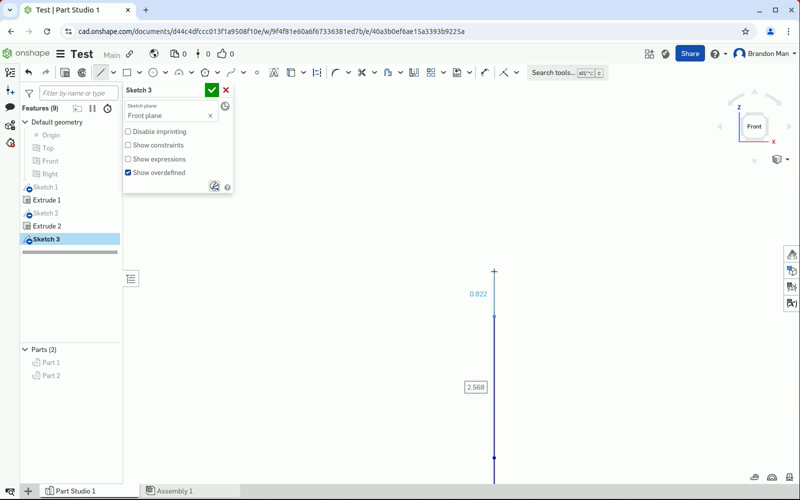
scroll(-6)
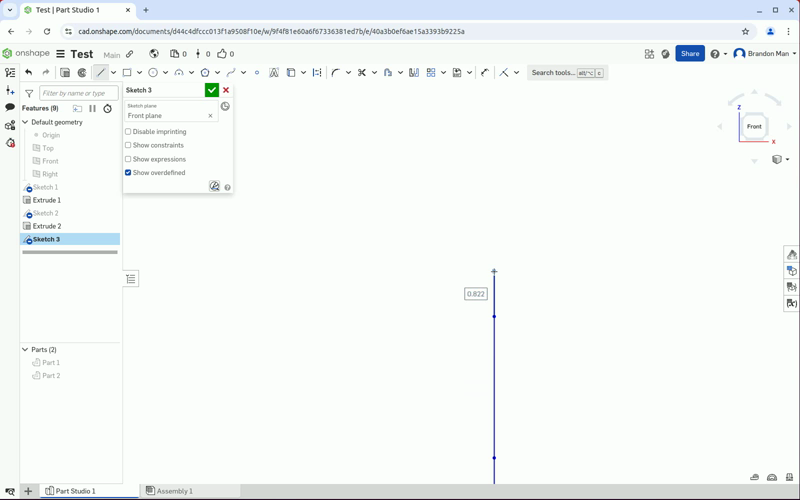
scroll(-6)
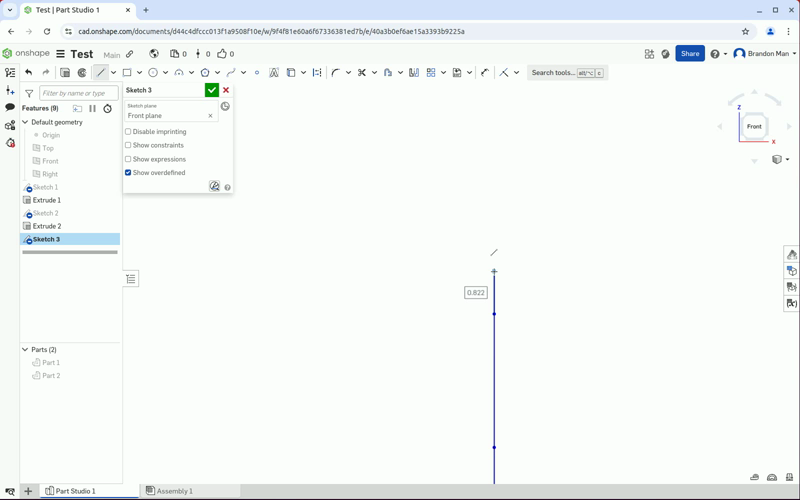
scroll(-6)
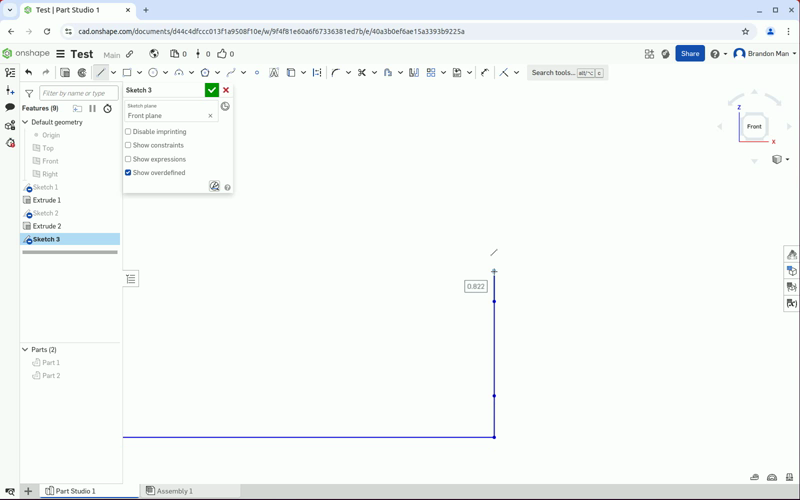
scroll(-6)
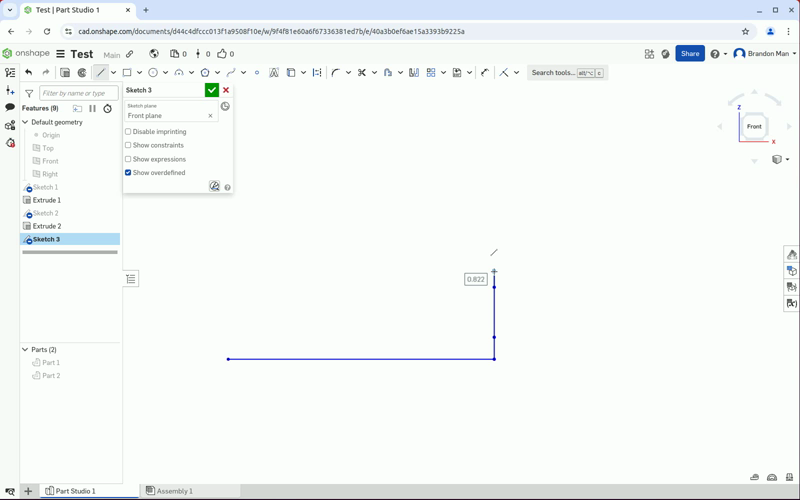
scroll(-6)
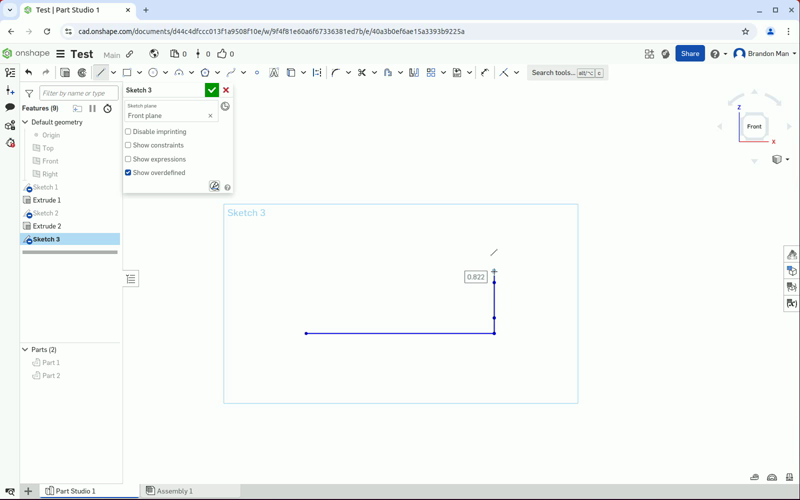
scroll(-6)
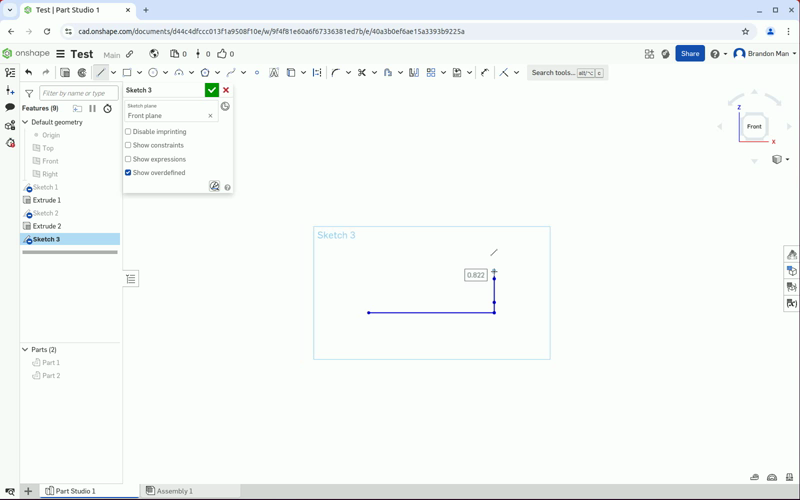
scroll(-6)
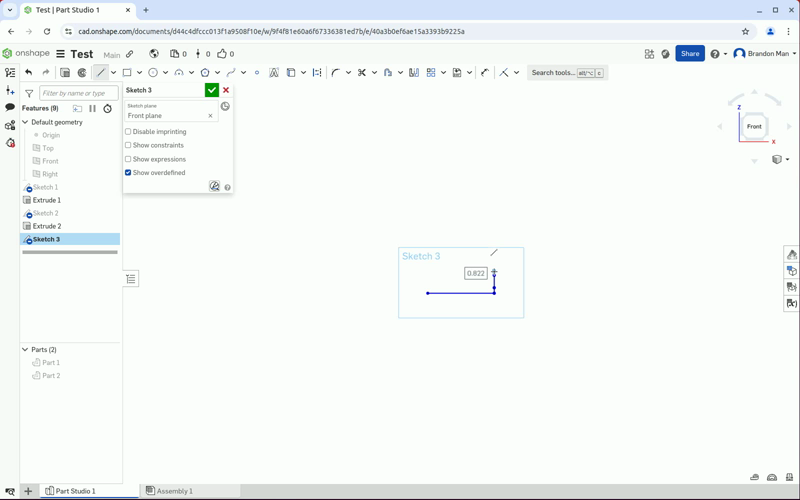
key_up(shift)
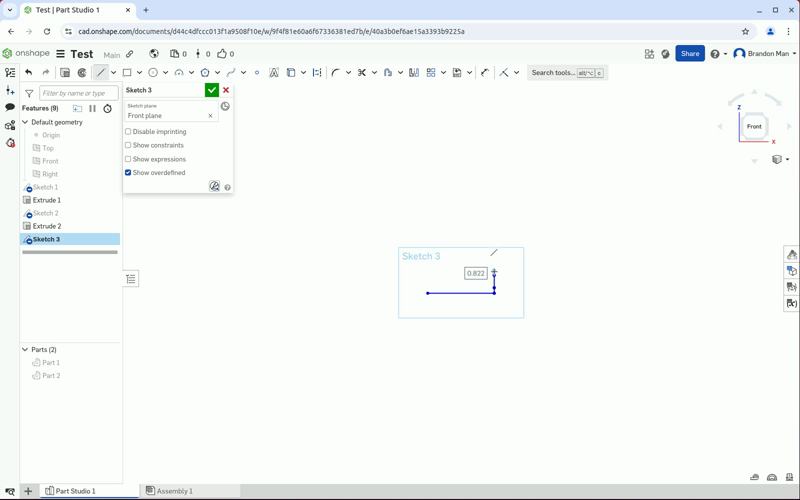
key_down(shift)
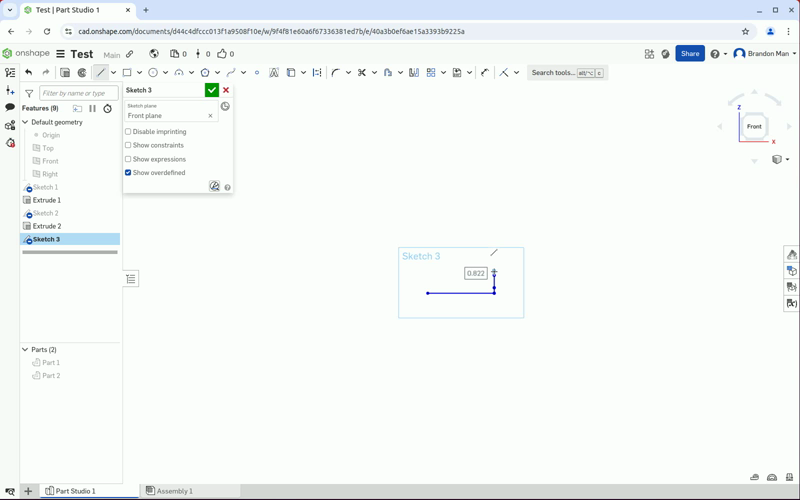
mouse_move(427, 271)
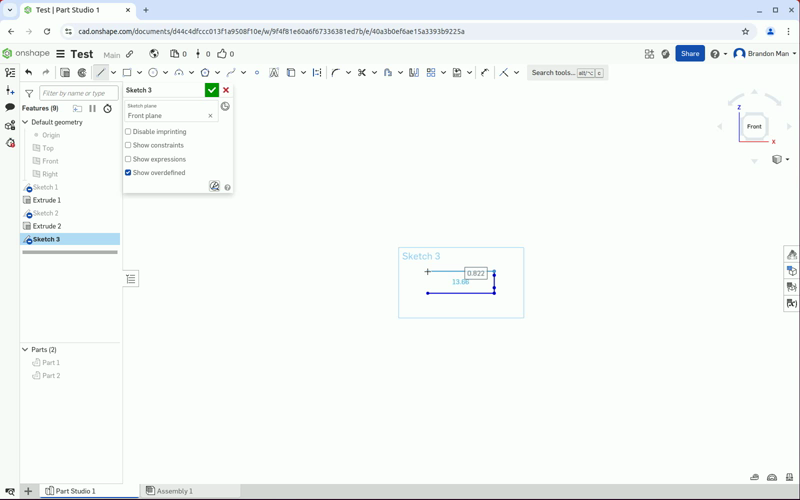
click(427, 271)
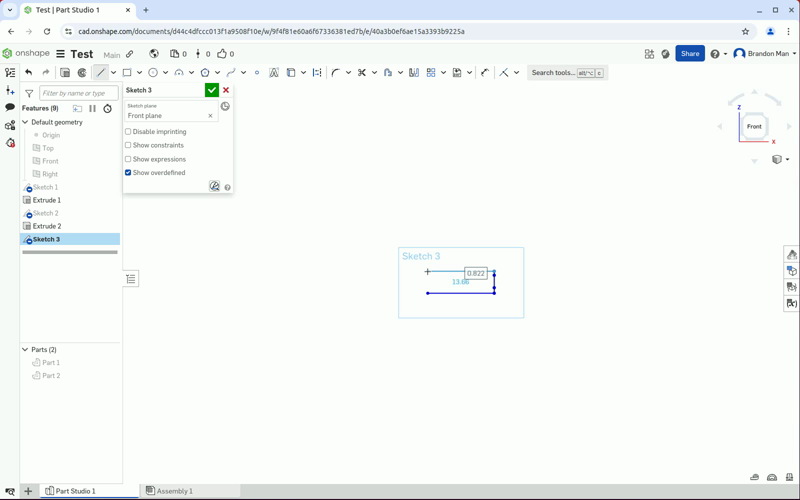
key_up(shift)
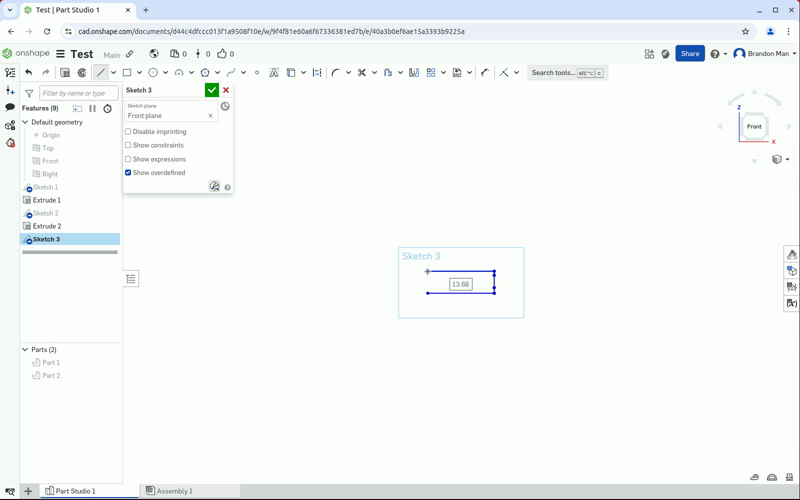
key_down(shift)
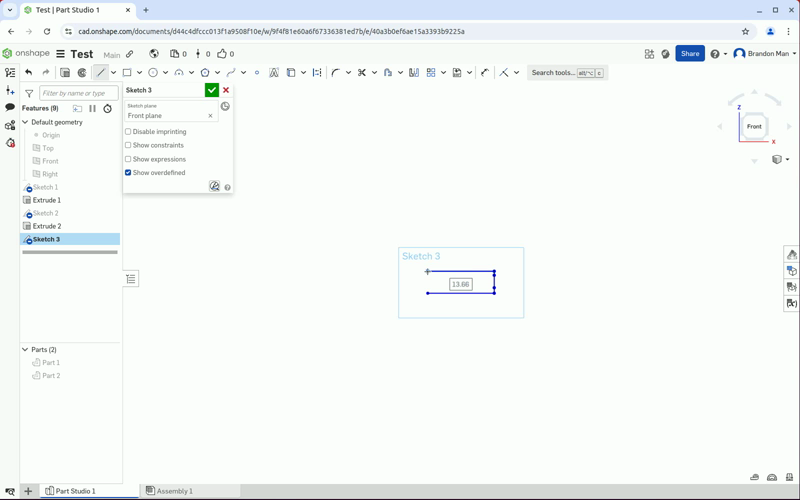
mouse_move(457, 271)
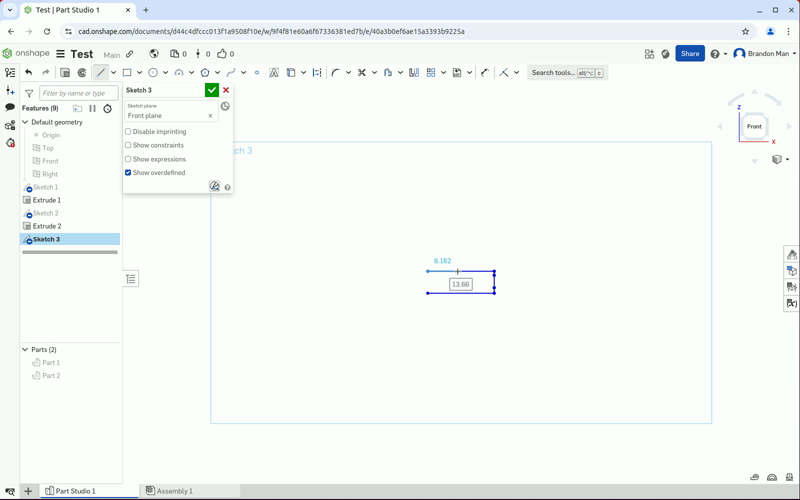
mouse_move(427, 276)
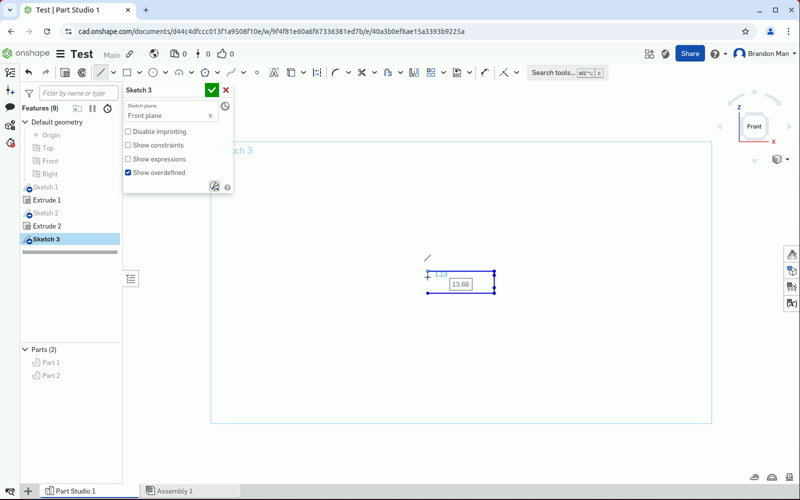
scroll(6)
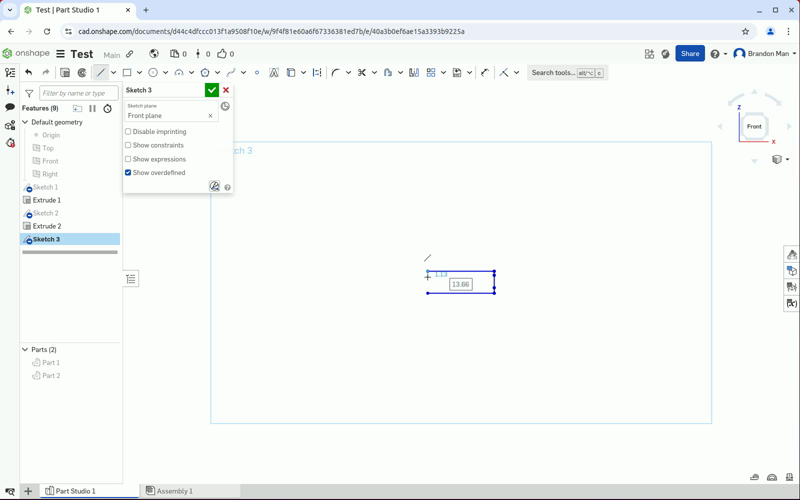
scroll(6)
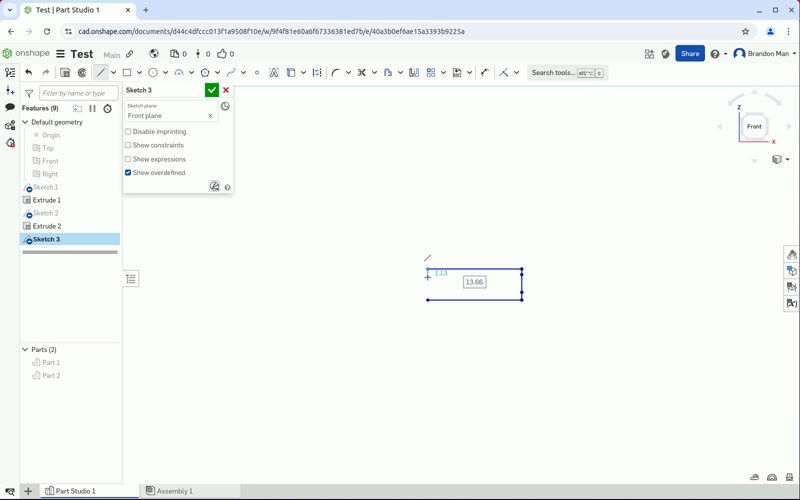
scroll(6)
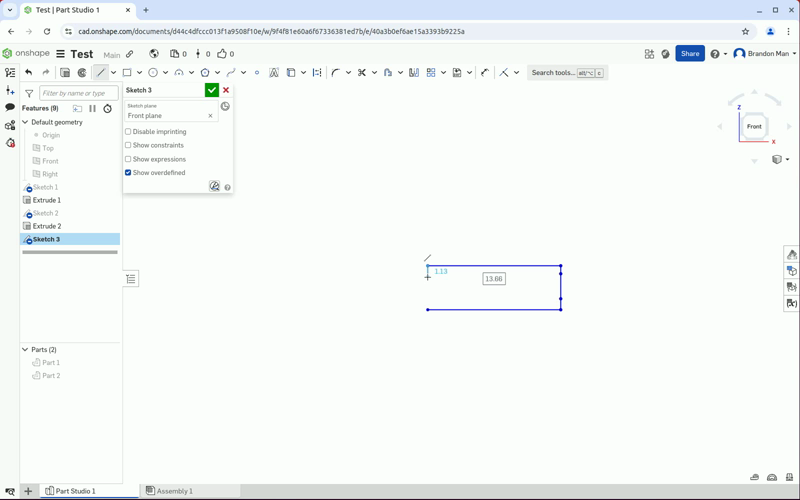
scroll(6)
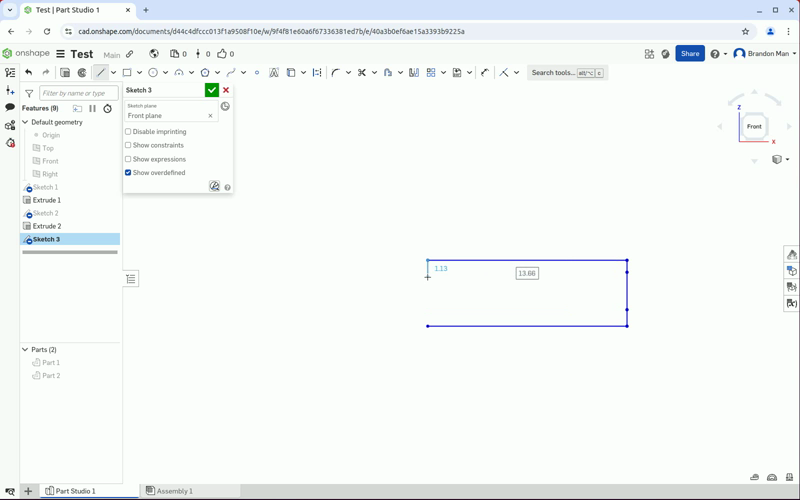
scroll(6)
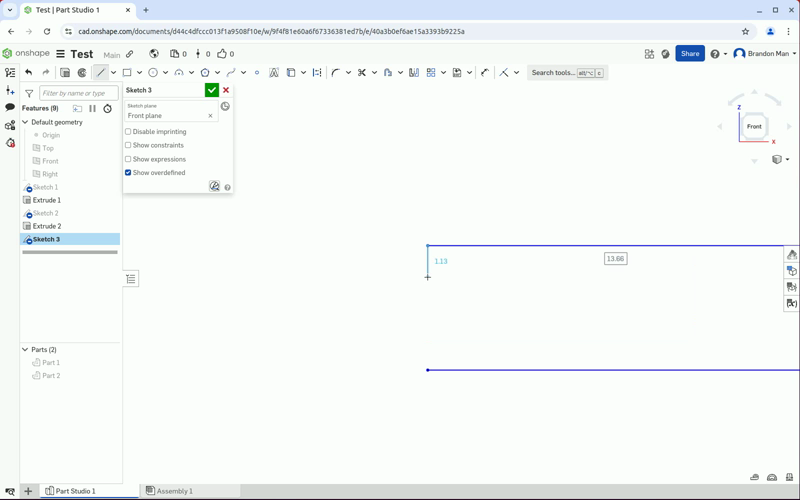
scroll(6)
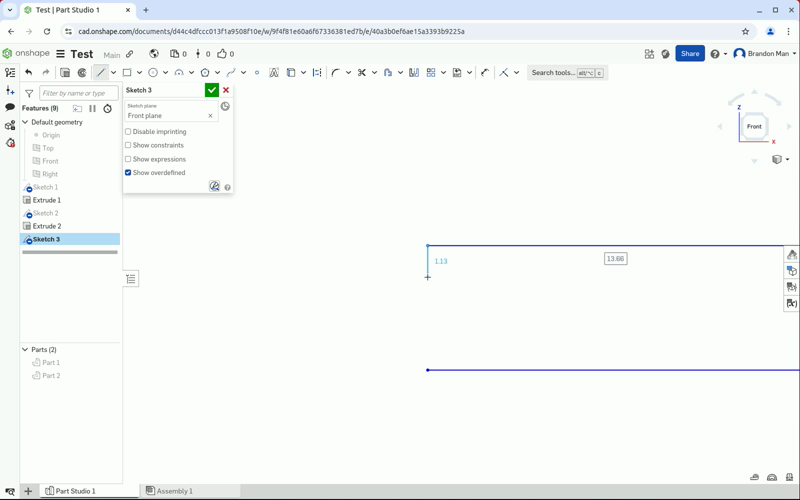
scroll(6)
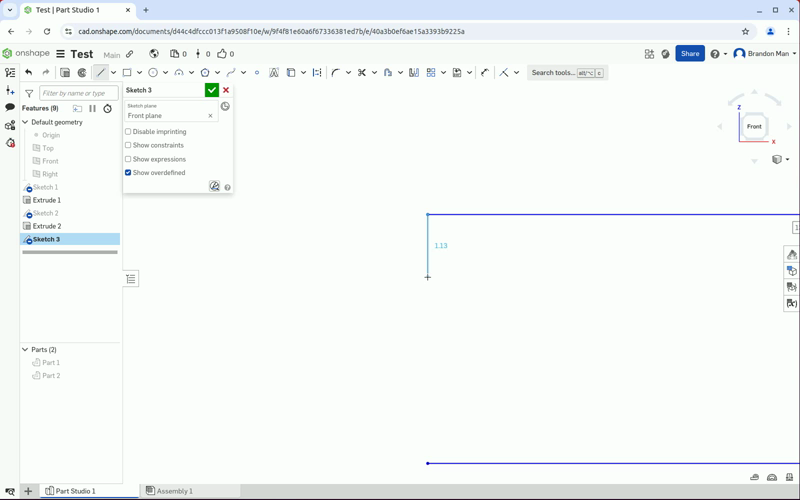
click(427, 276)
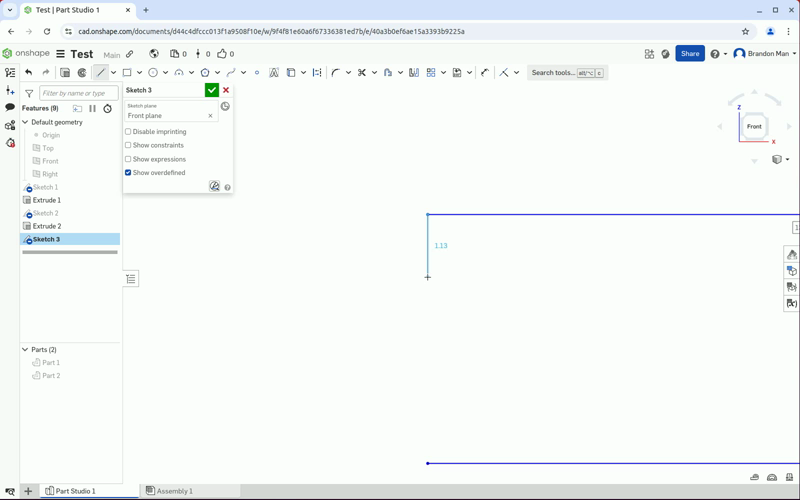
scroll(-6)
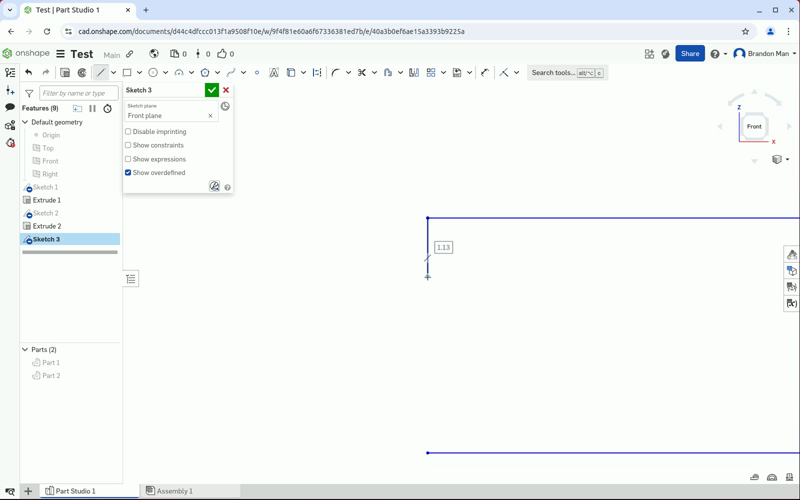
scroll(-6)
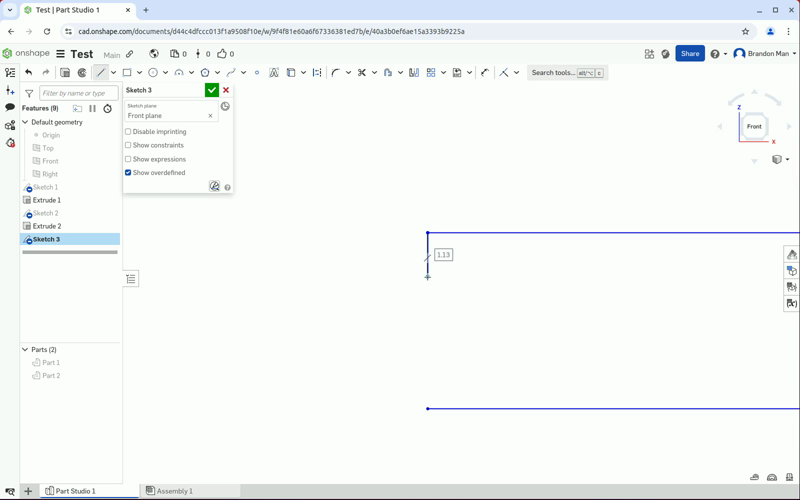
scroll(-6)
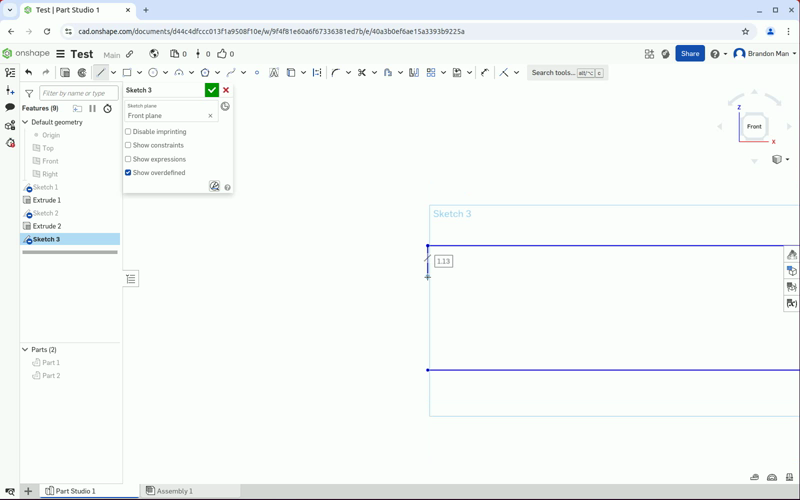
scroll(-6)
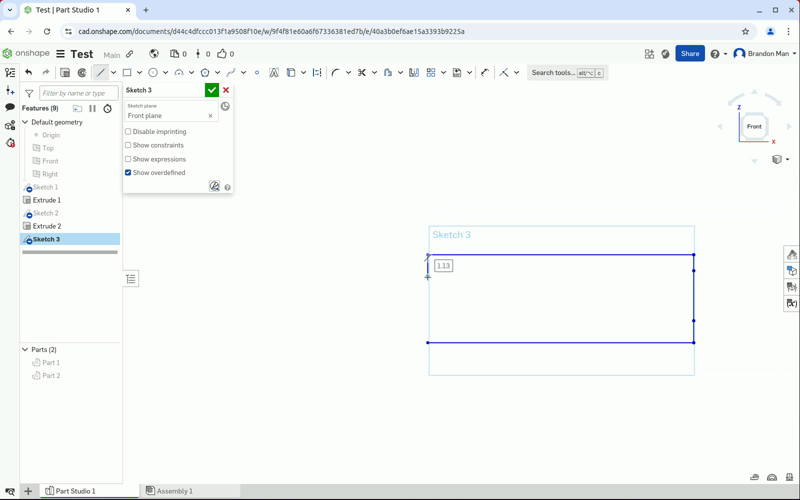
scroll(-6)
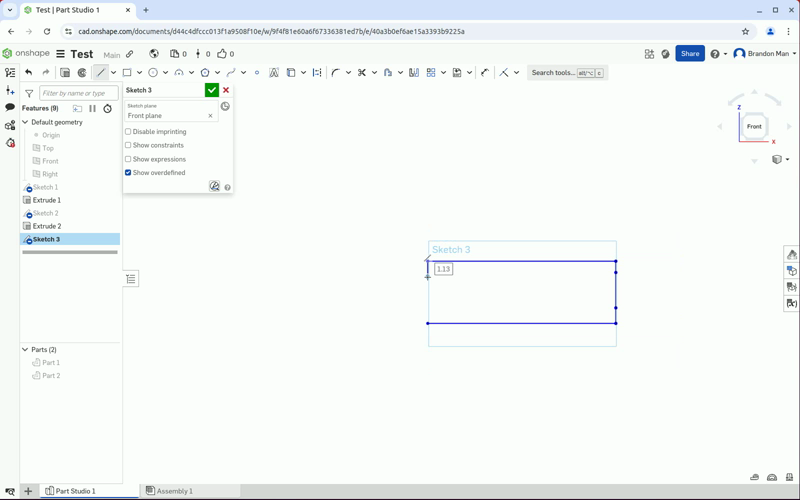
scroll(-6)
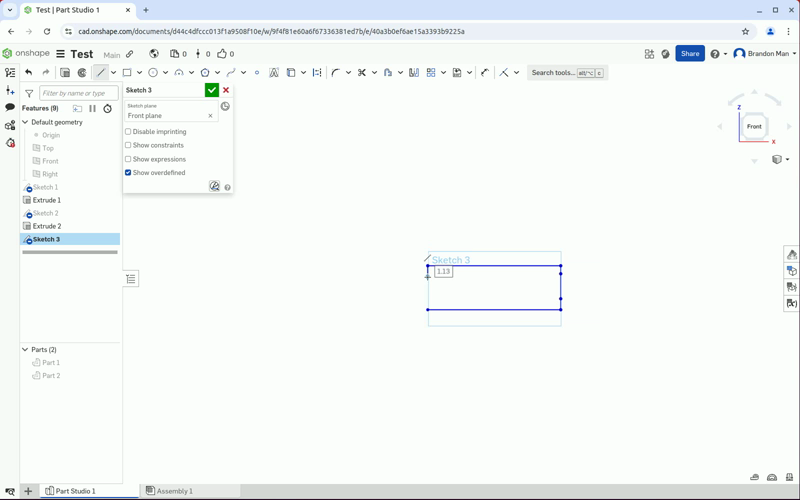
scroll(-6)
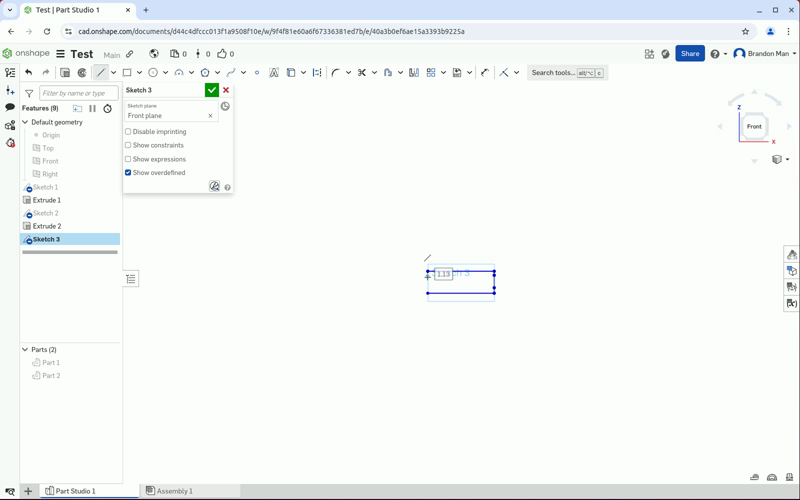
key_up(shift)
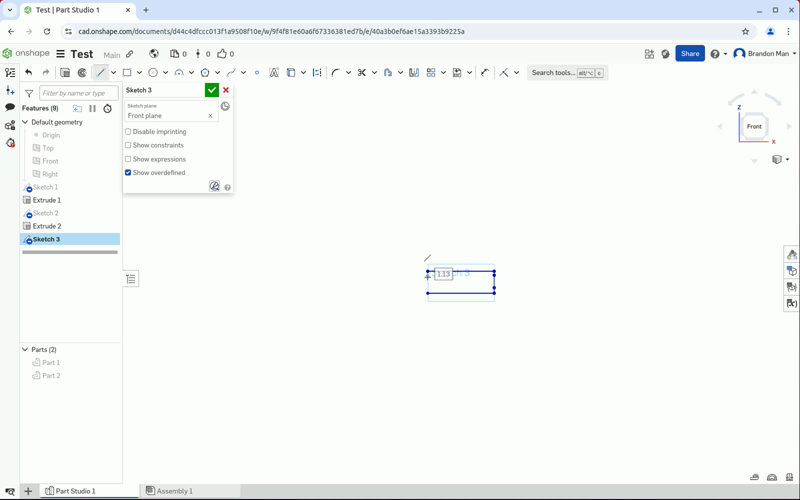
key_down(shift)
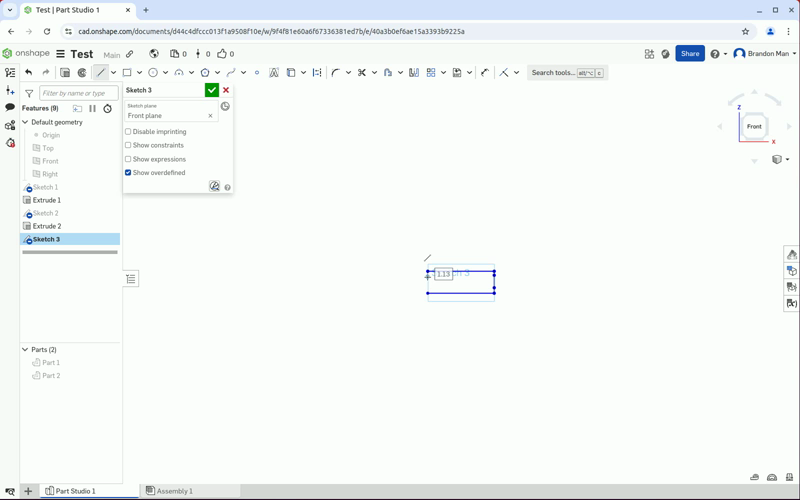
mouse_move(457, 276)
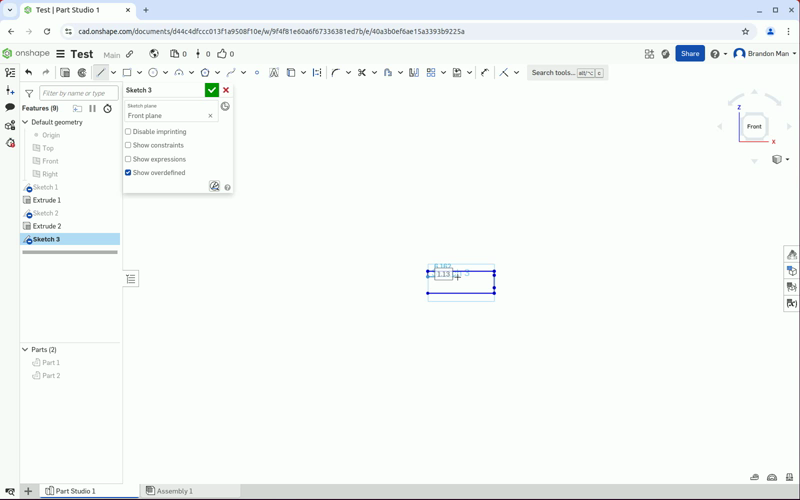
mouse_move(427, 287)
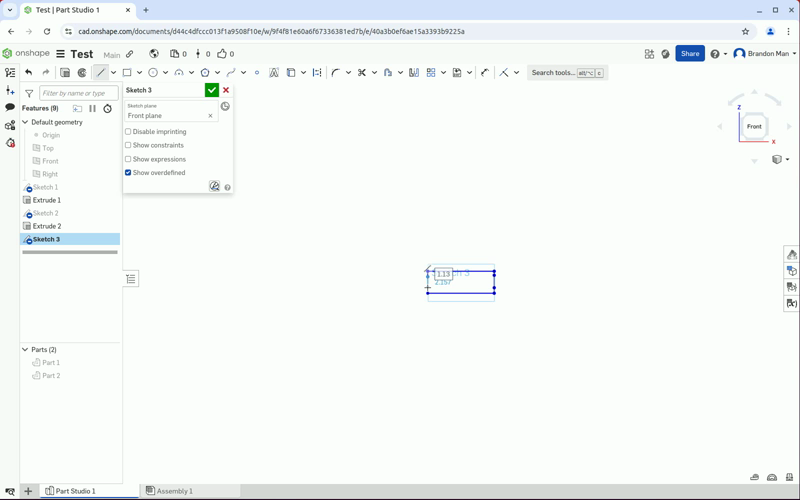
click(427, 287)
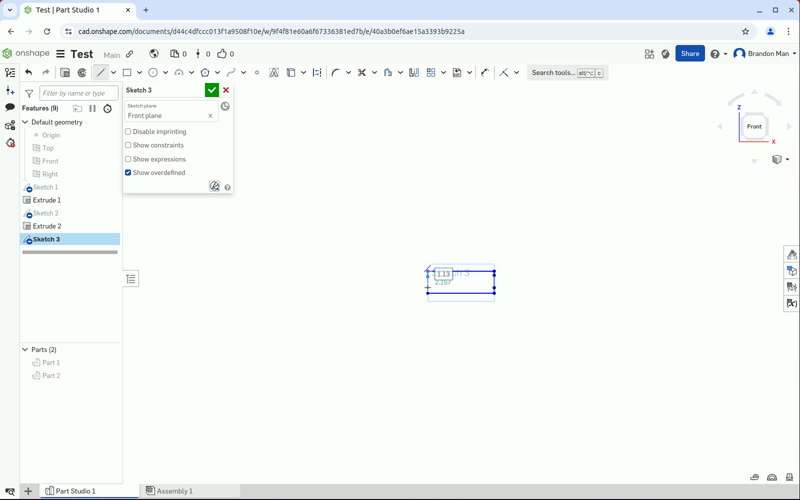
key_up(shift)
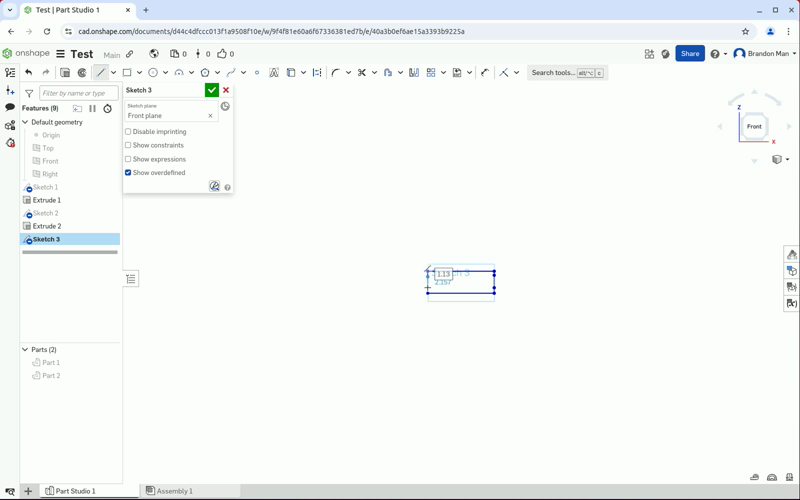
mouse_move(457, 287)
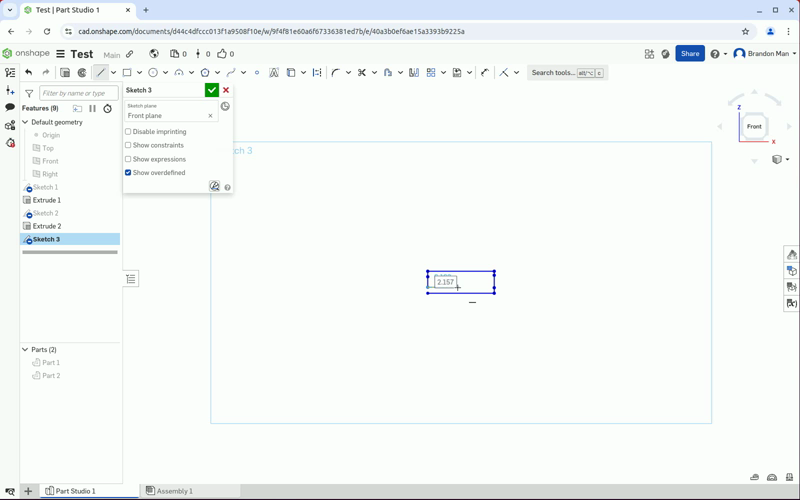
key_down(shift)
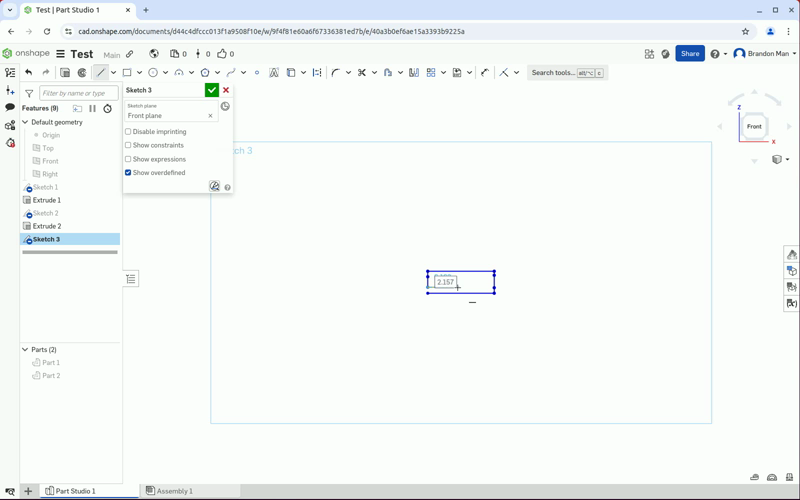
mouse_move(427, 293)
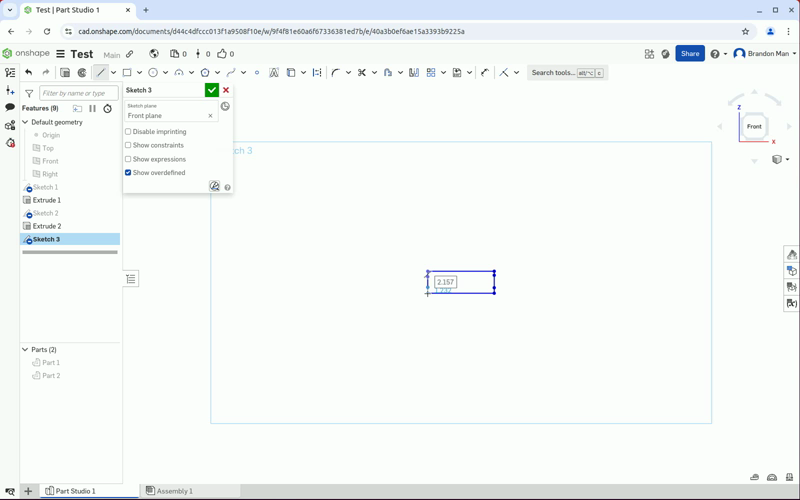
scroll(6)
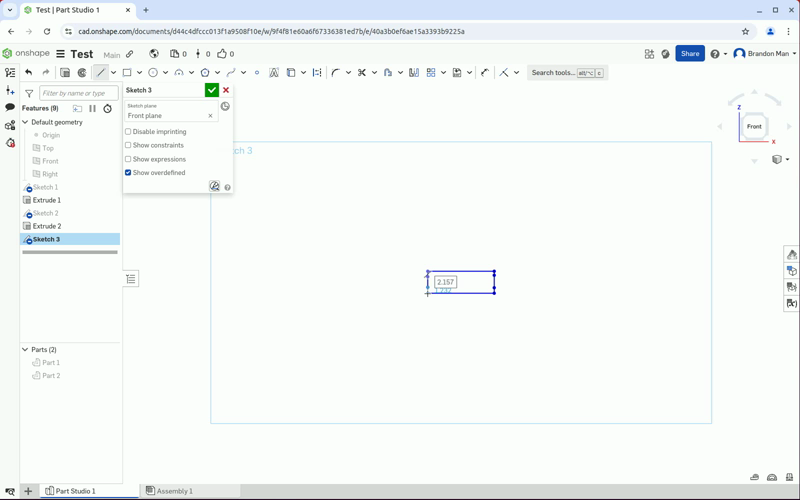
scroll(6)
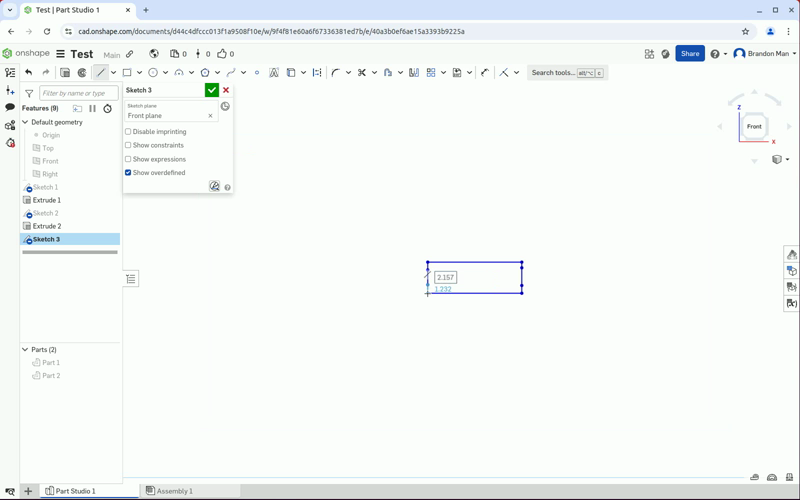
scroll(6)
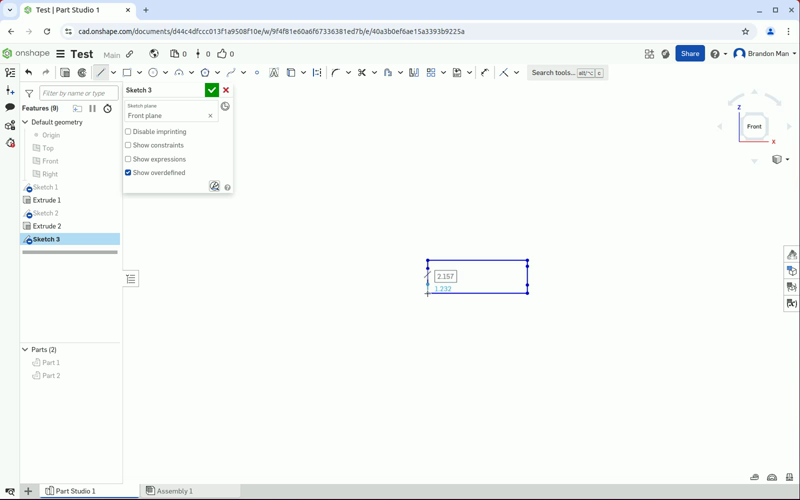
scroll(6)
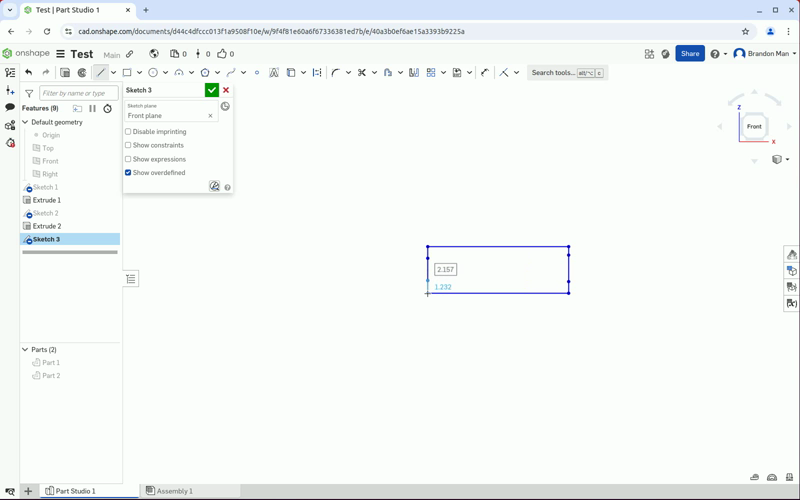
scroll(6)
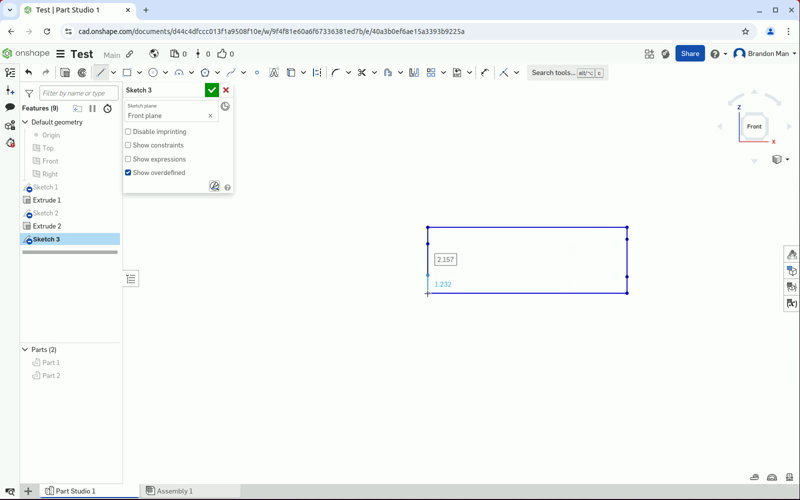
scroll(6)
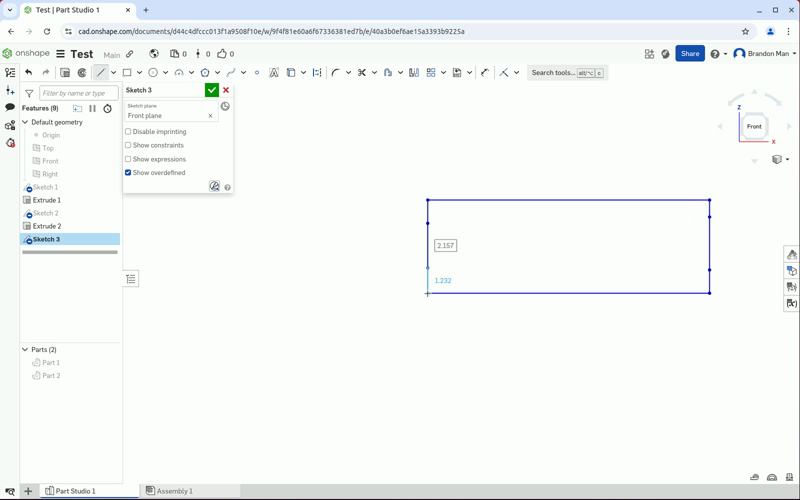
scroll(6)
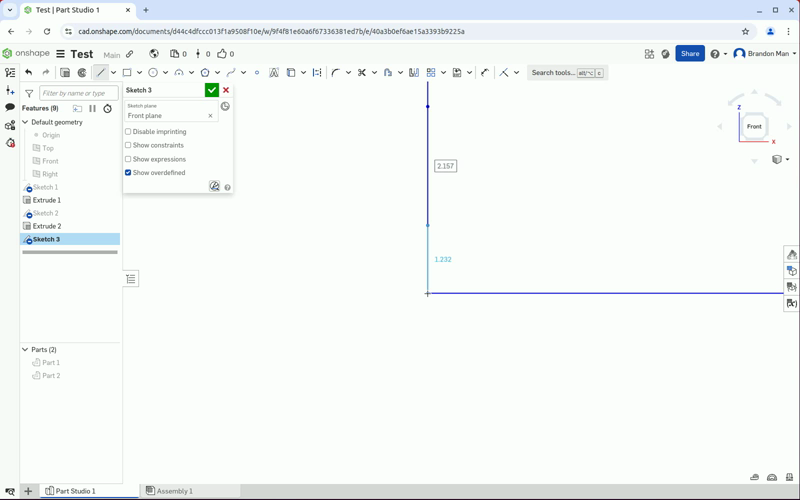
key_up(shift)
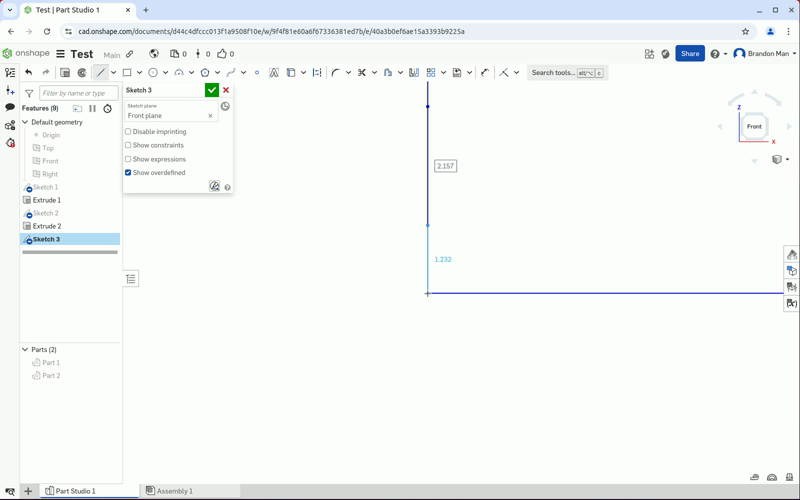
click(427, 293)
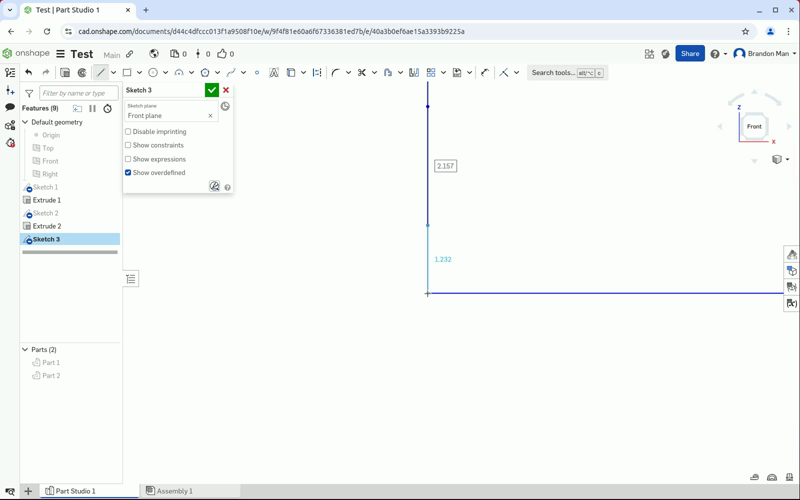
scroll(-6)
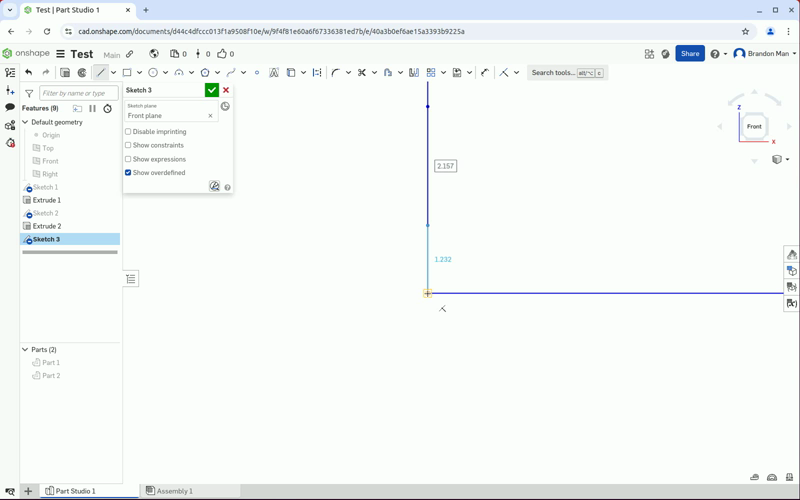
scroll(-6)
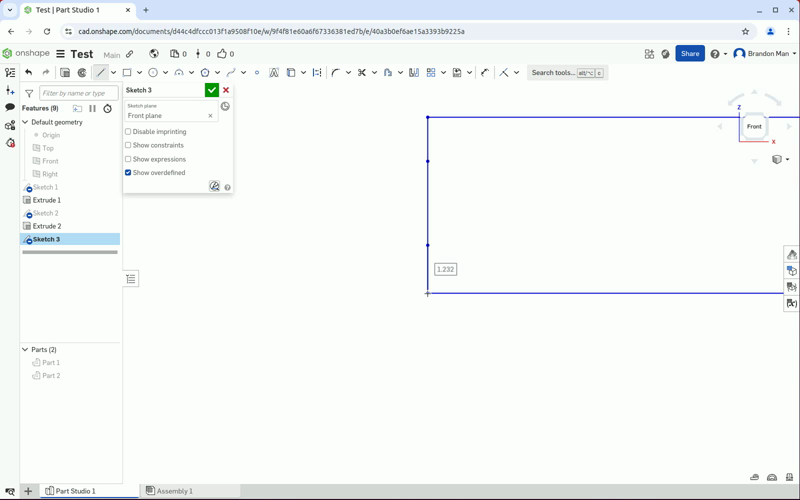
scroll(-6)
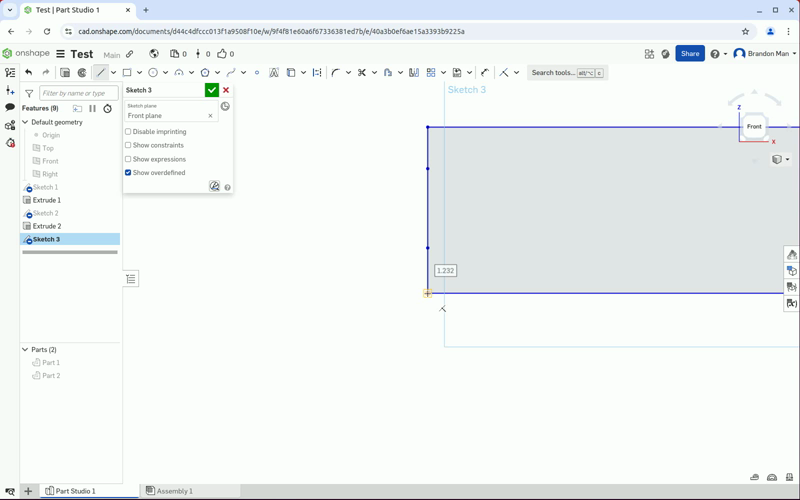
scroll(-6)
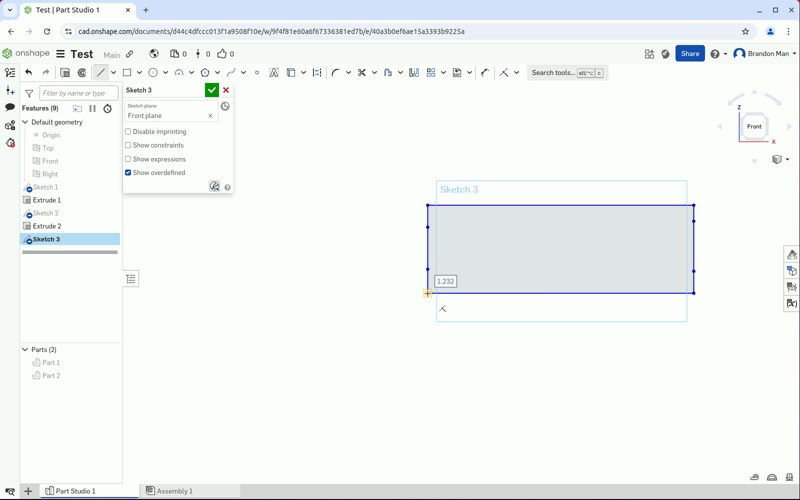
scroll(-6)
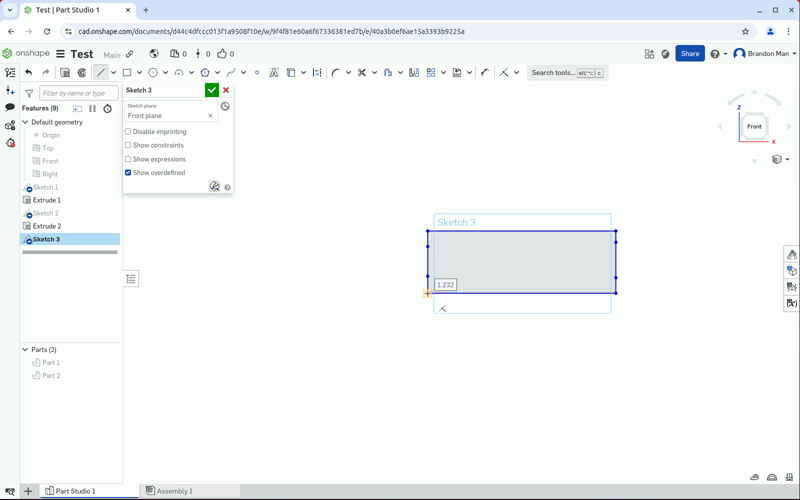
scroll(-6)
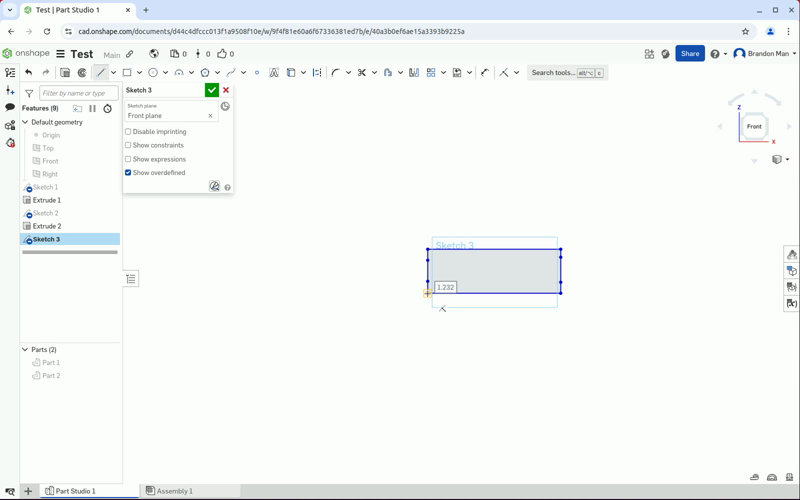
scroll(-6)
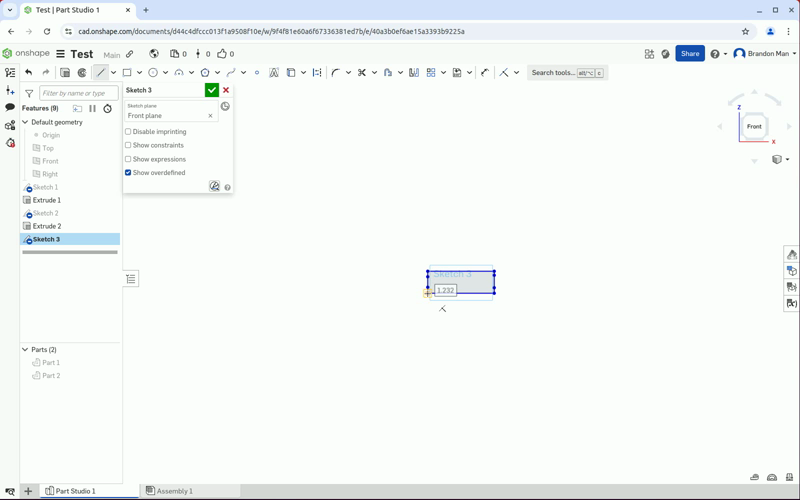
key(esc)
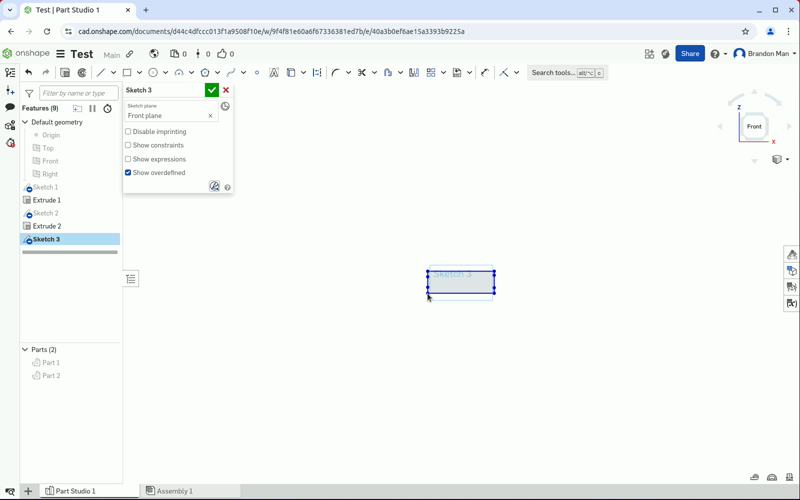
mouse_move(458, 283)
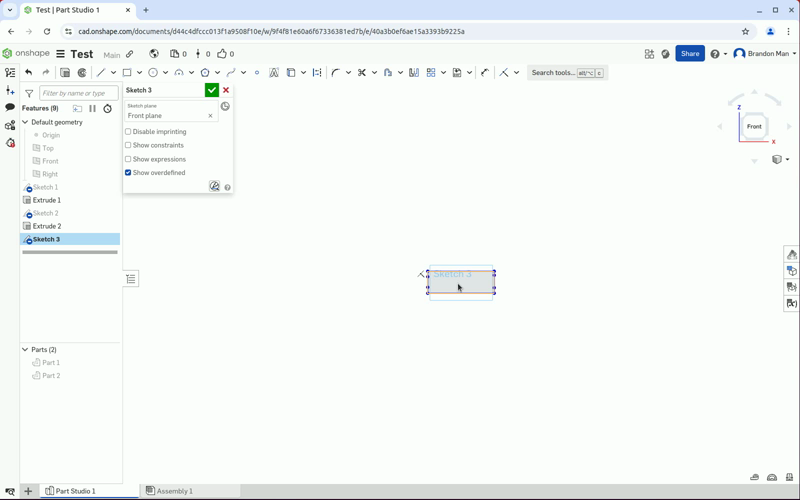
scroll(6)
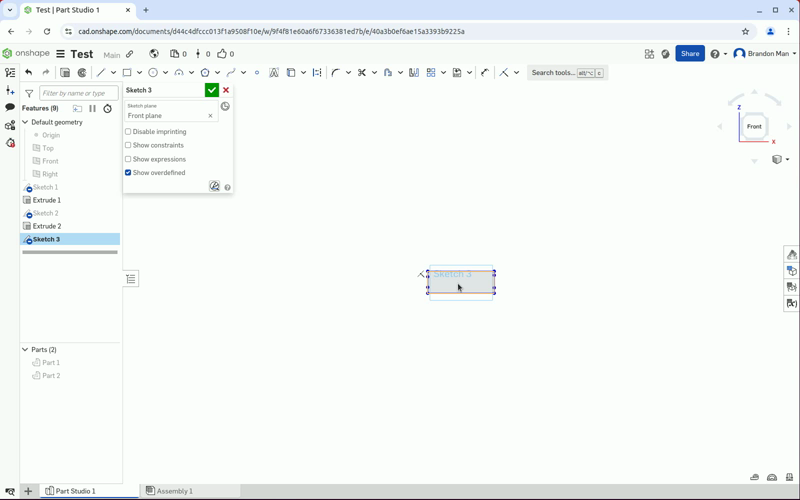
scroll(6)
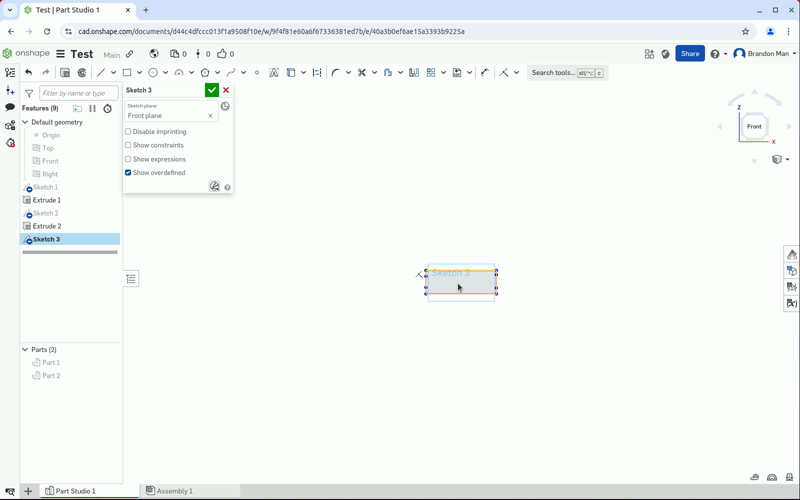
scroll(6)
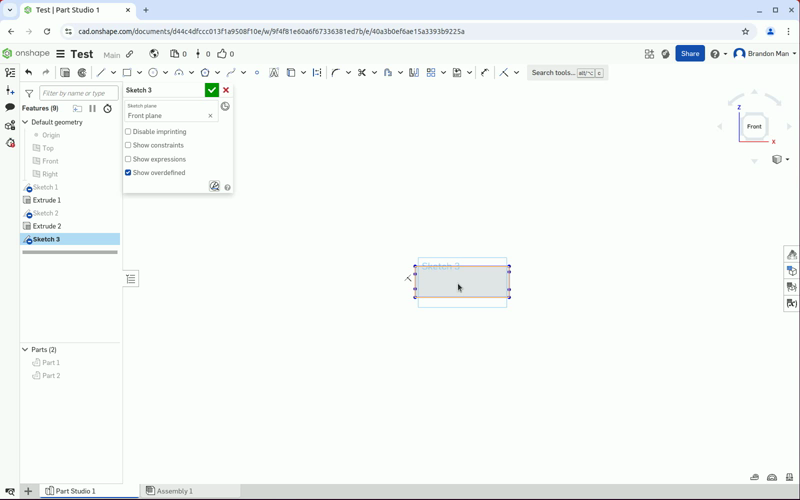
scroll(6)
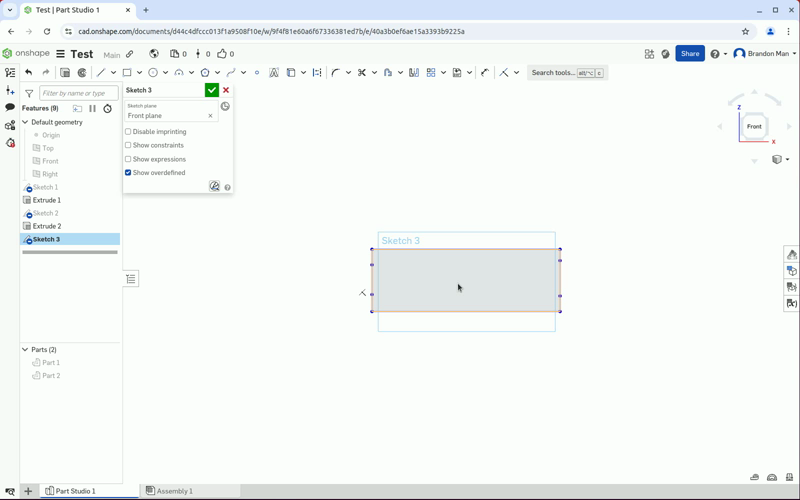
scroll(6)
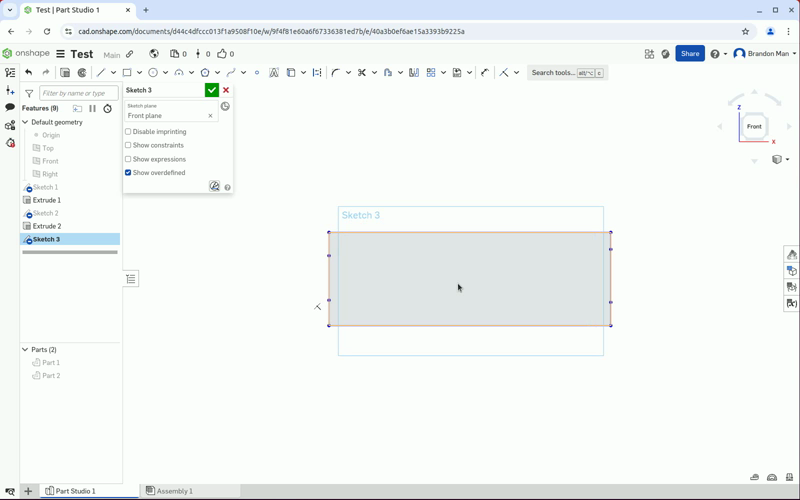
scroll(6)
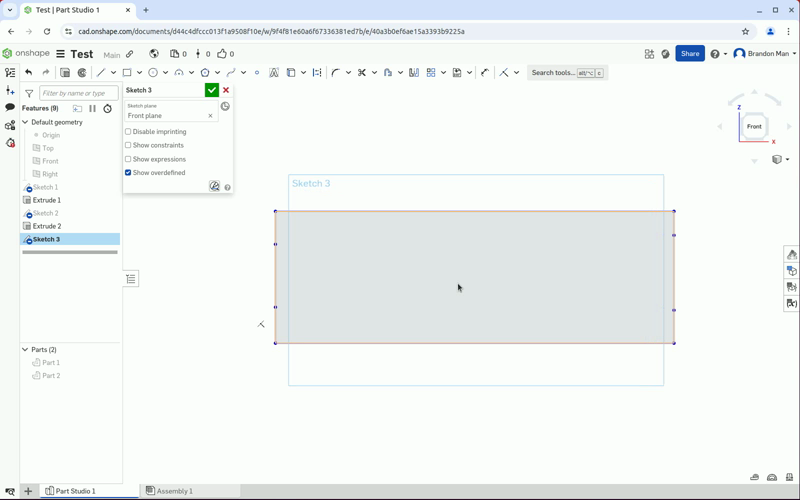
scroll(6)
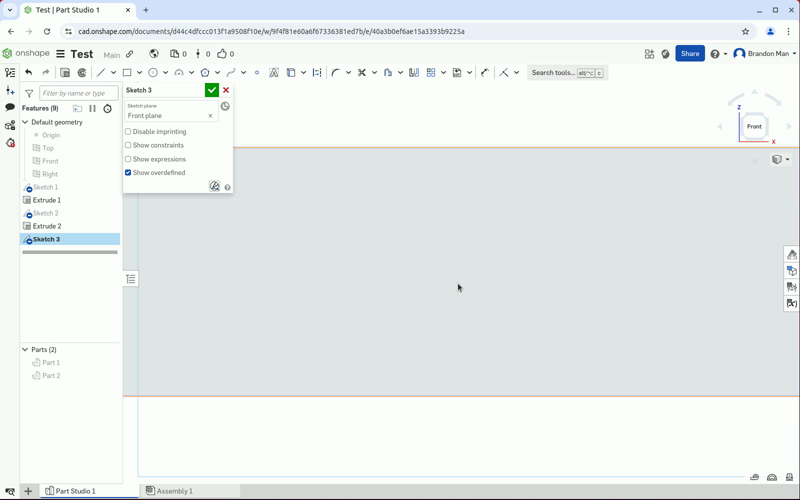
click(458, 283)
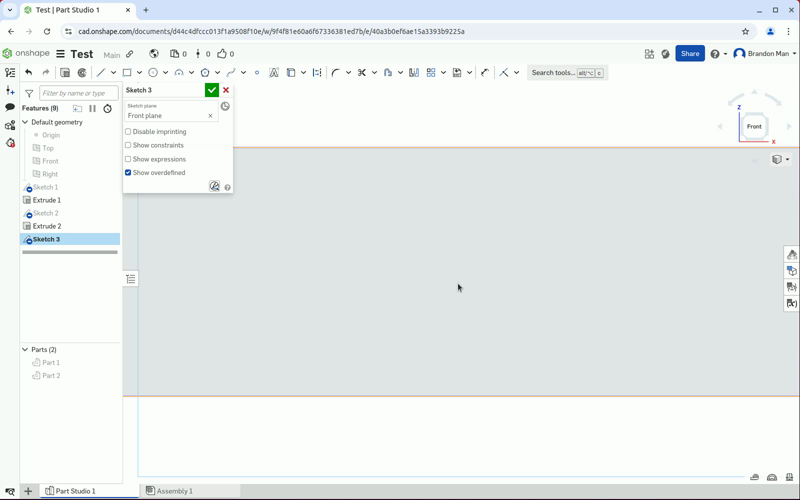
scroll(-6)
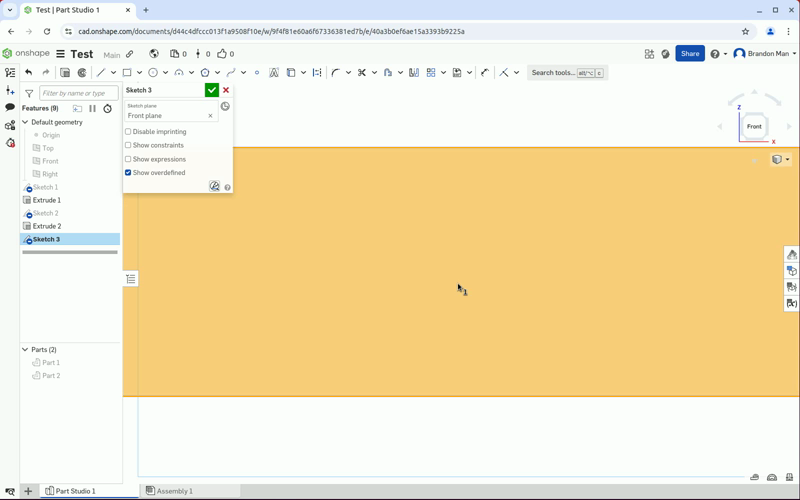
scroll(-6)
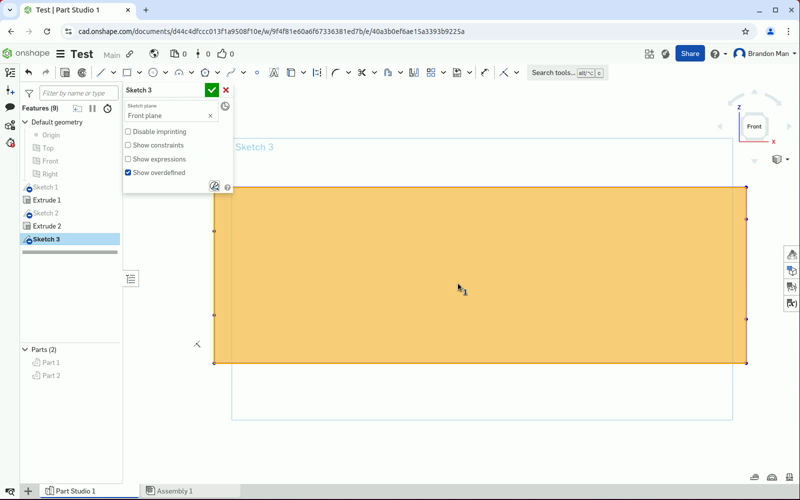
scroll(-6)
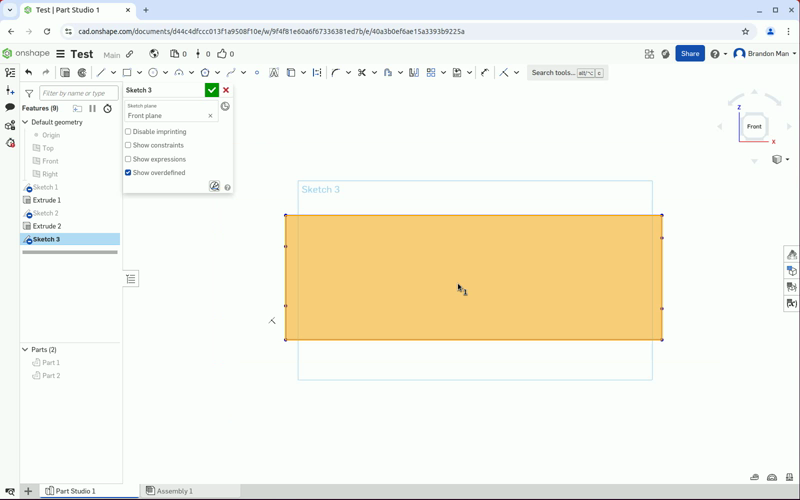
scroll(-6)
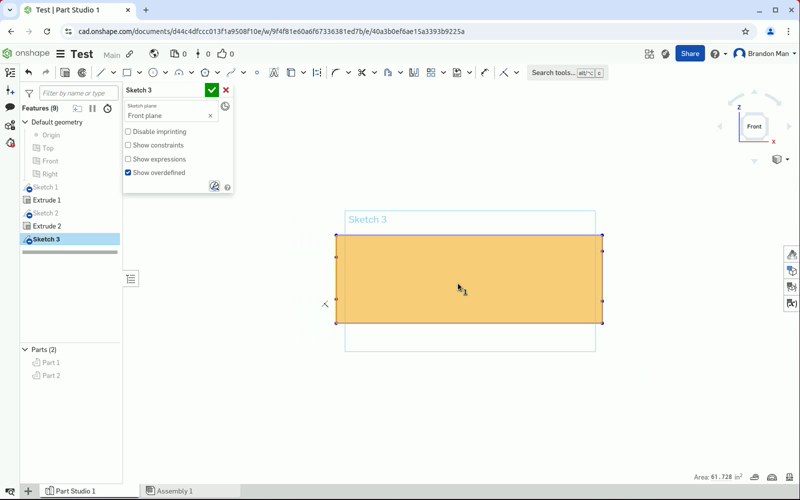
scroll(-6)
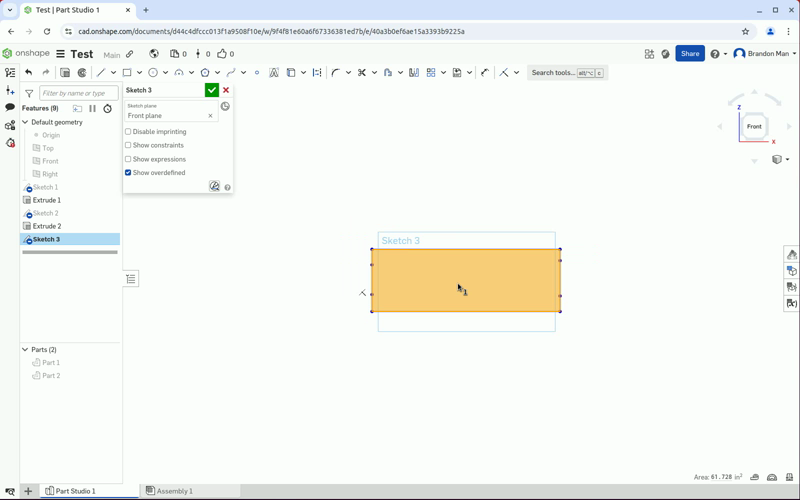
scroll(-6)
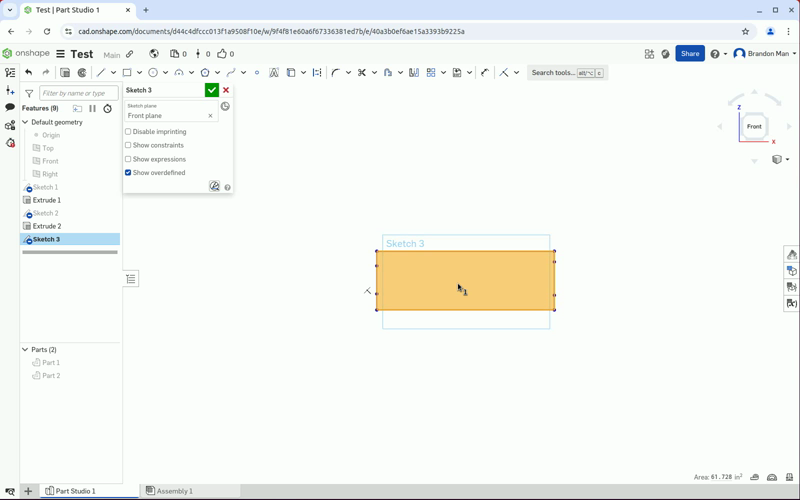
scroll(-6)
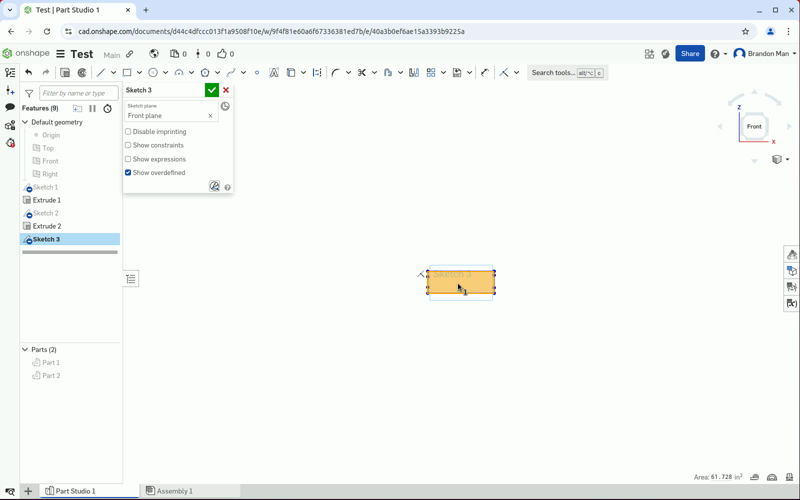
mouse_move(73, 352)
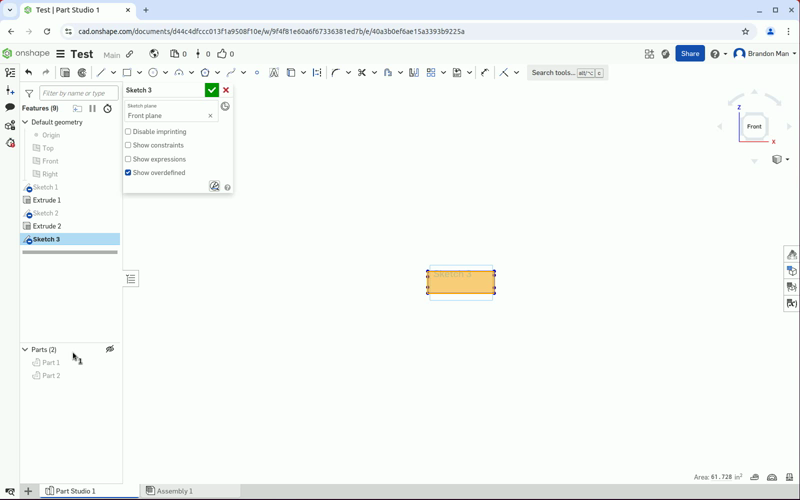
key(shift+y)
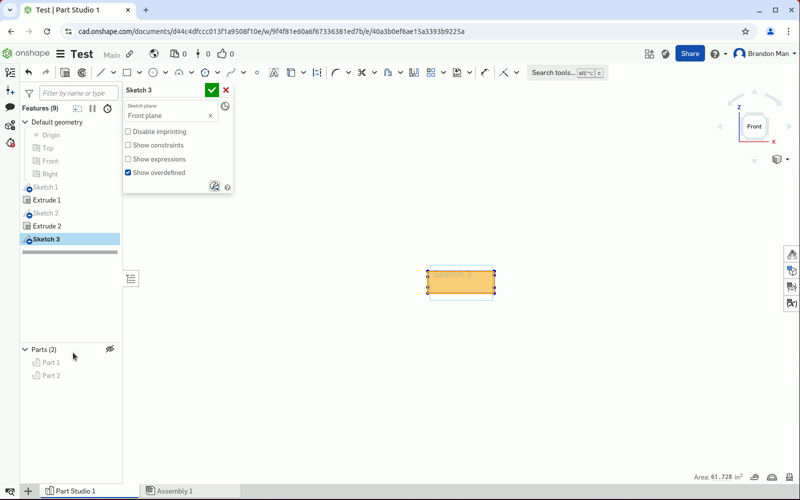
key(shift+e)
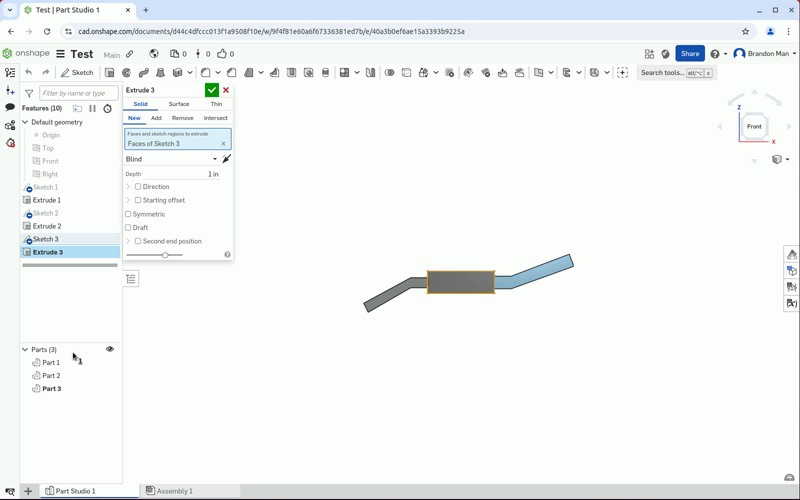
mouse_move(143, 106)
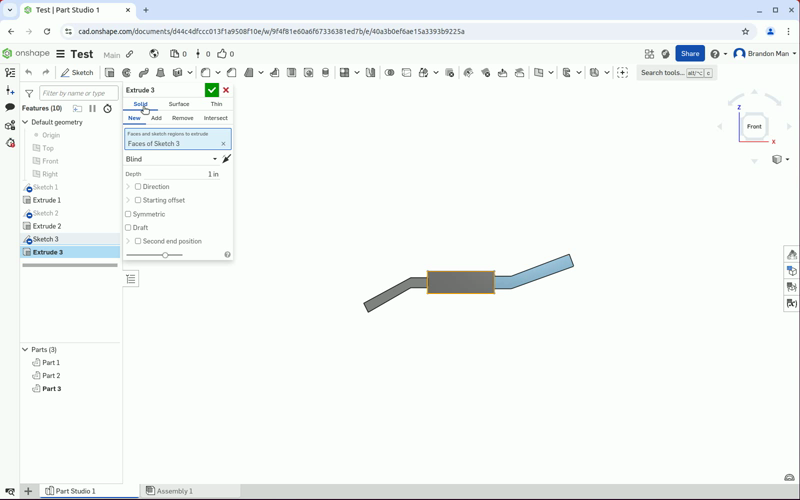
click(143, 106)
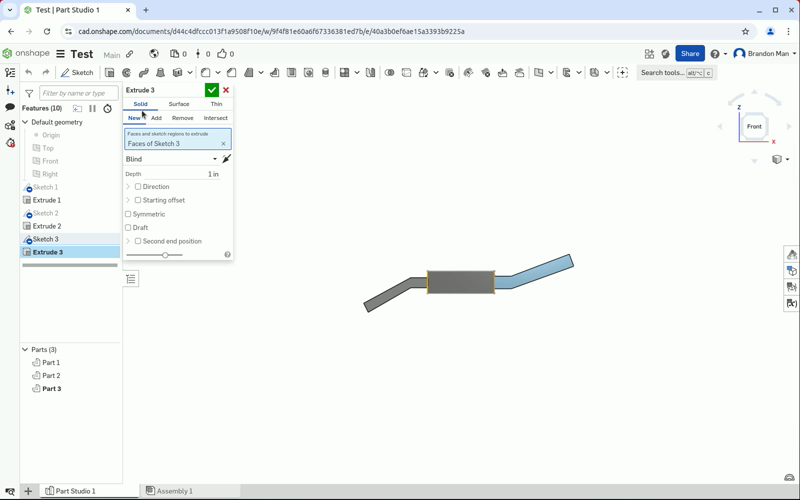
mouse_move(137, 120)
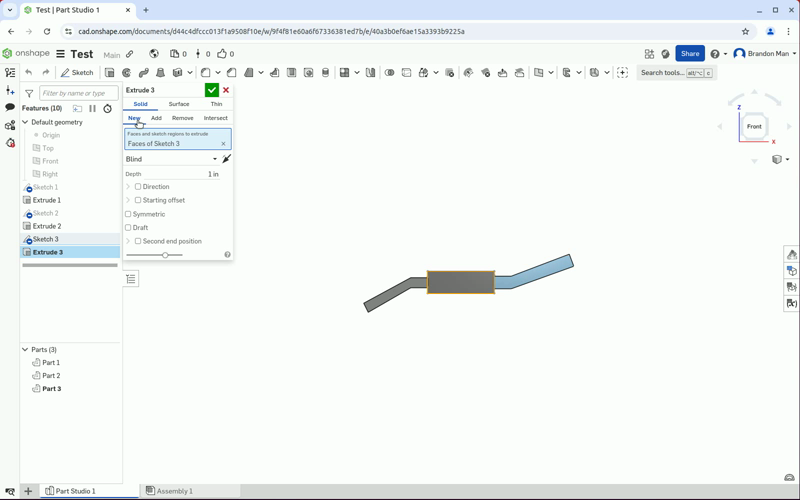
click(137, 120)
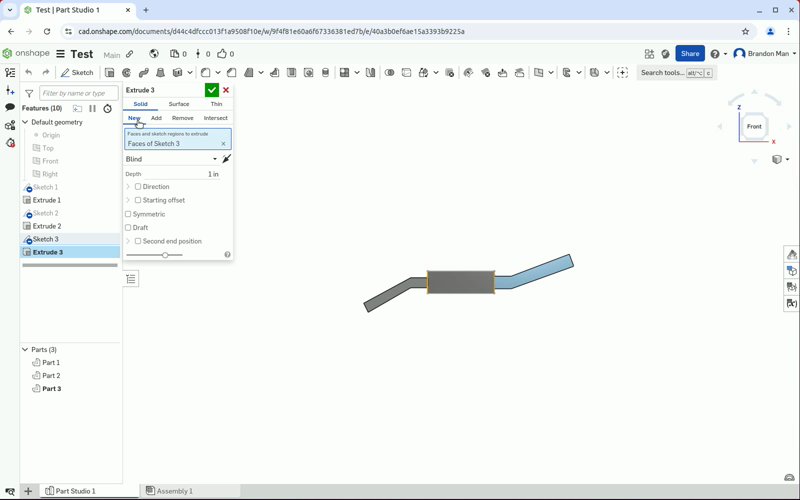
key(tab, 4)
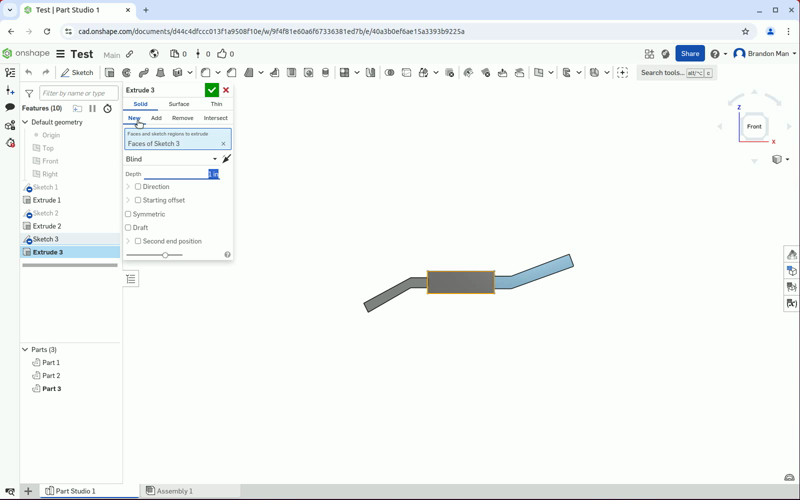
text(11.072)
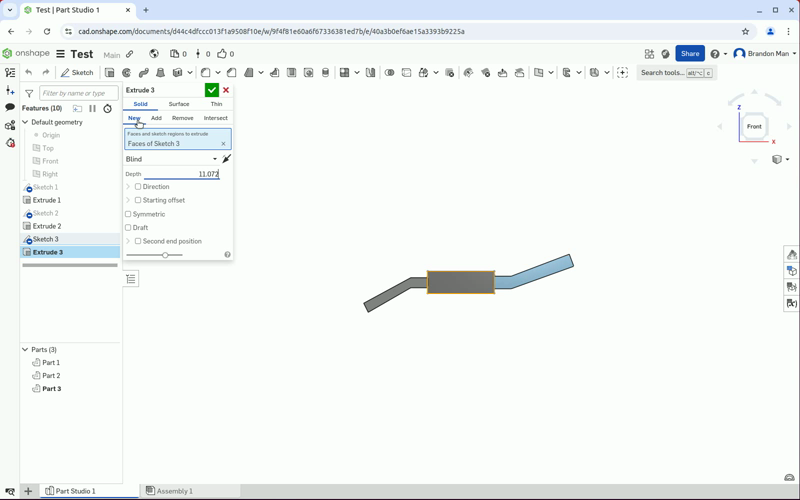
key(tab, 3)
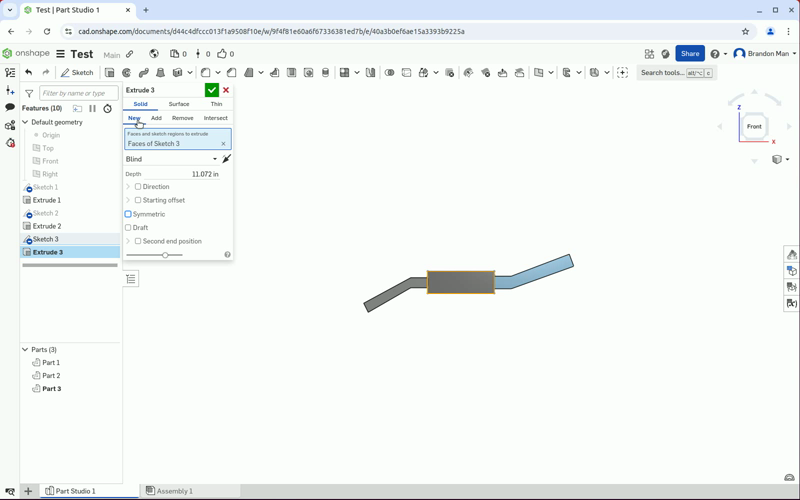
key(space)
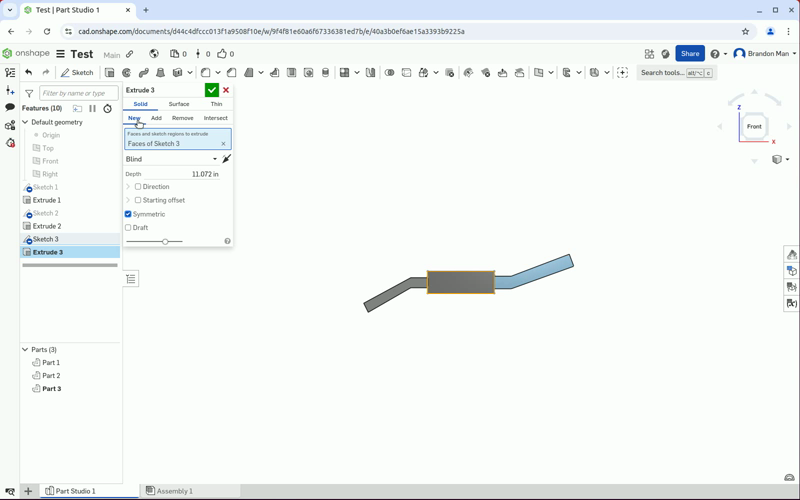
key(enter)
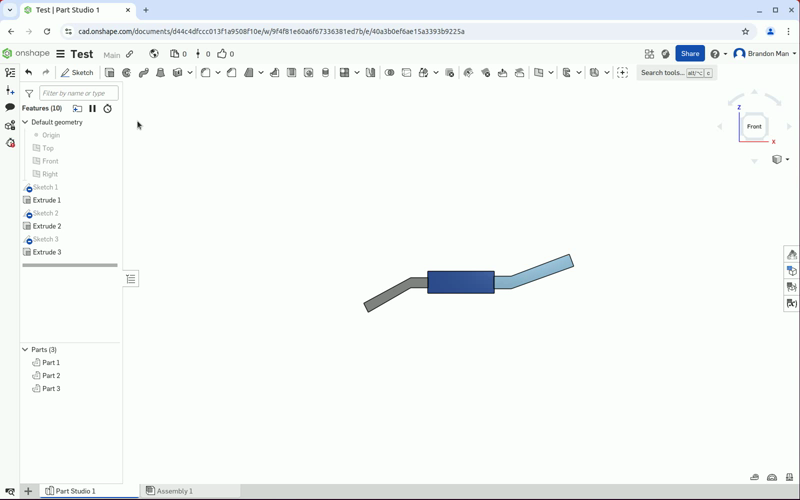
key(shift+h)
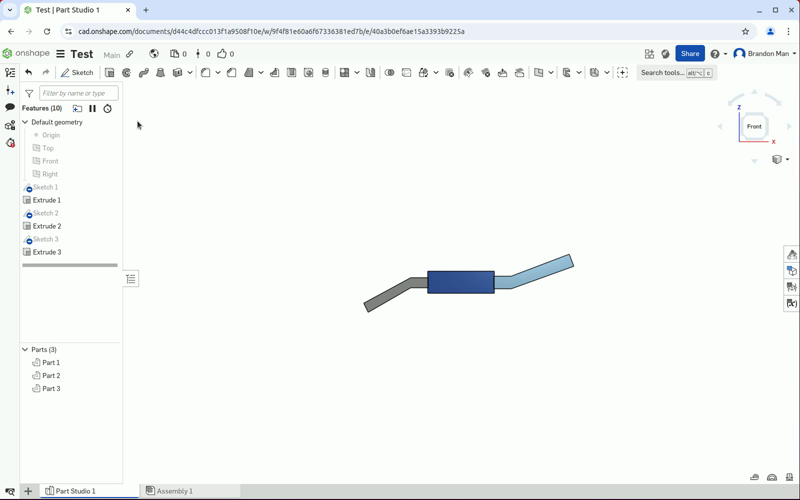
key(shift+h)
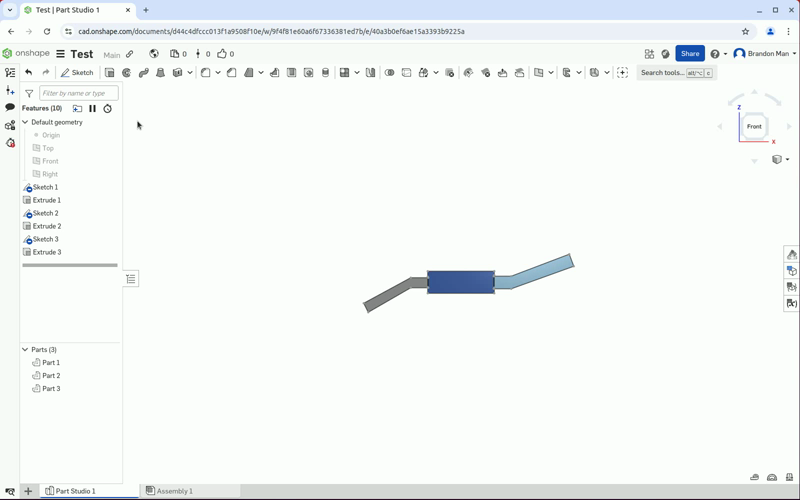
key(shift+7)
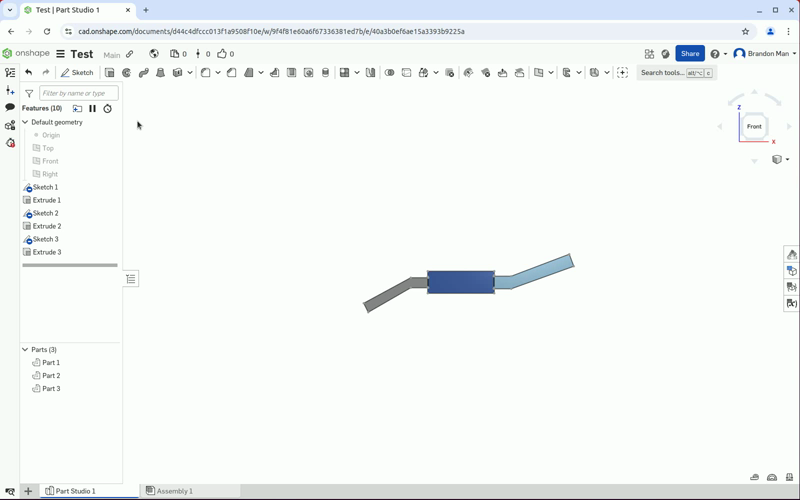
key(left, 2)
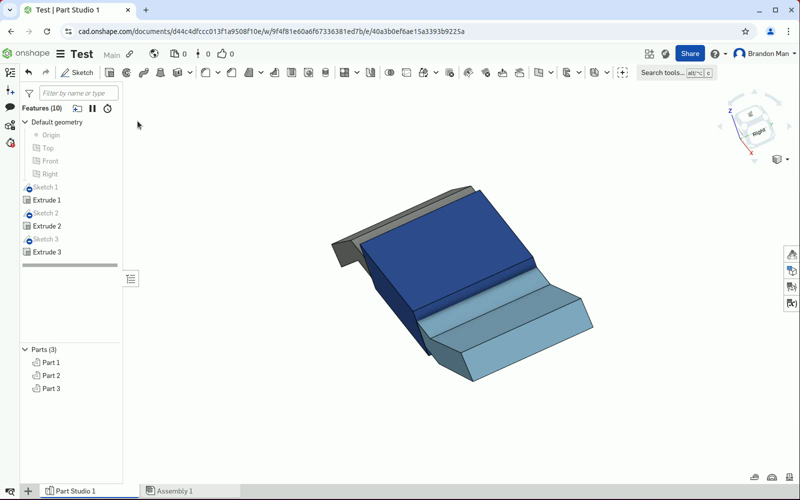
key(down, 2)
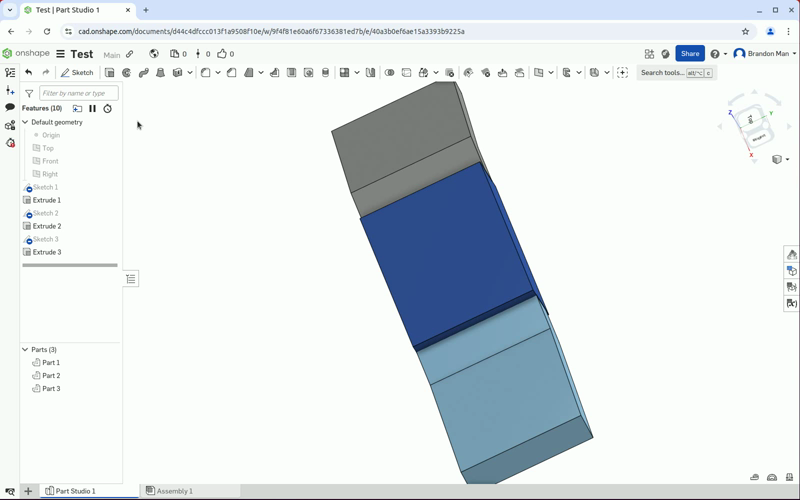
key(up, 2)
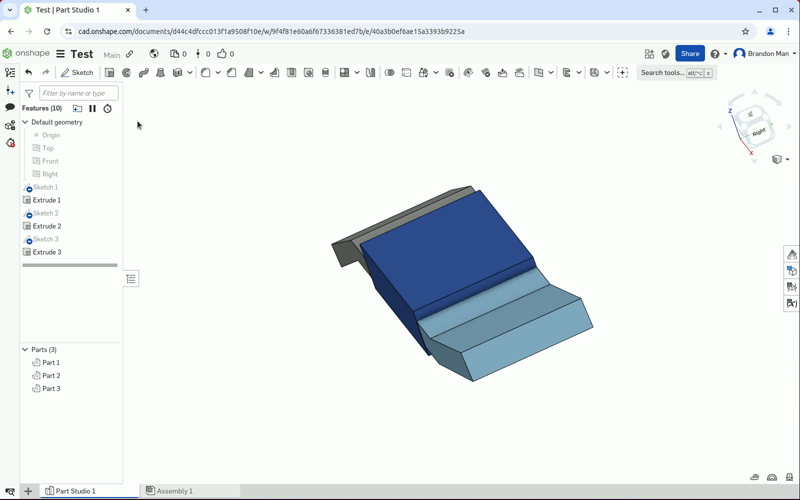
key(right, 2)
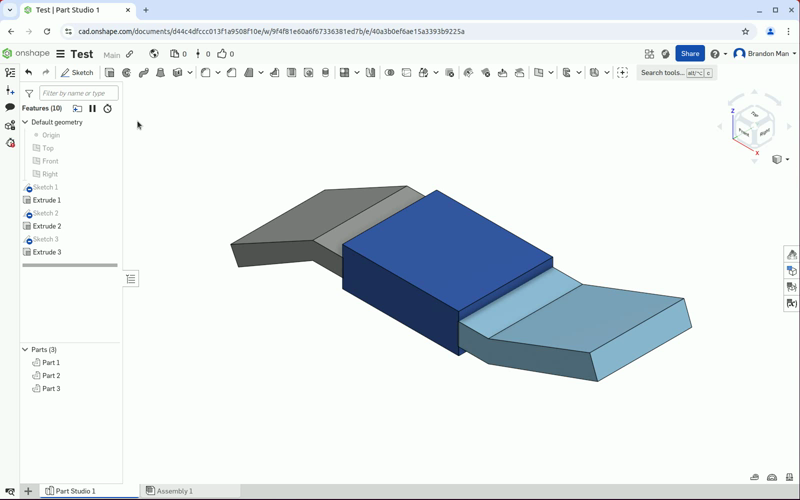
mouse_move(73, 189)
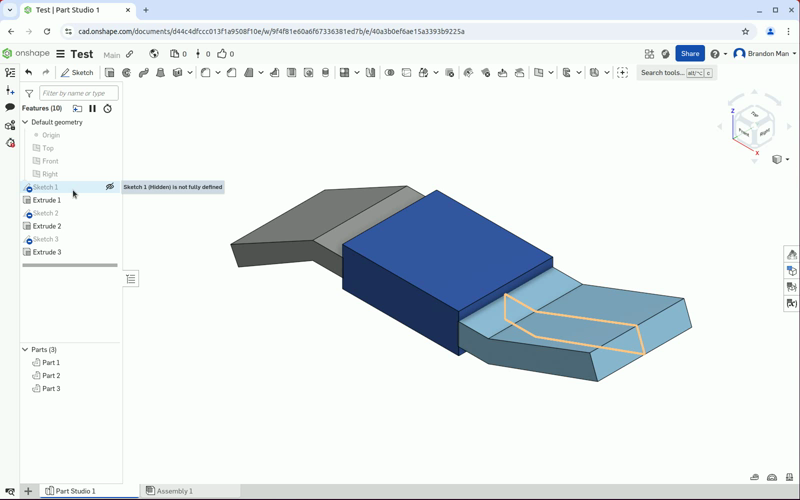
click(73, 189)